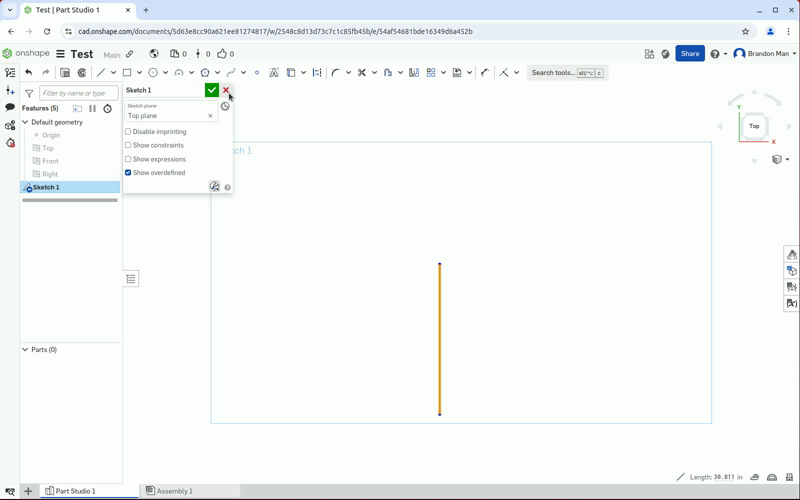
key(shift+h)
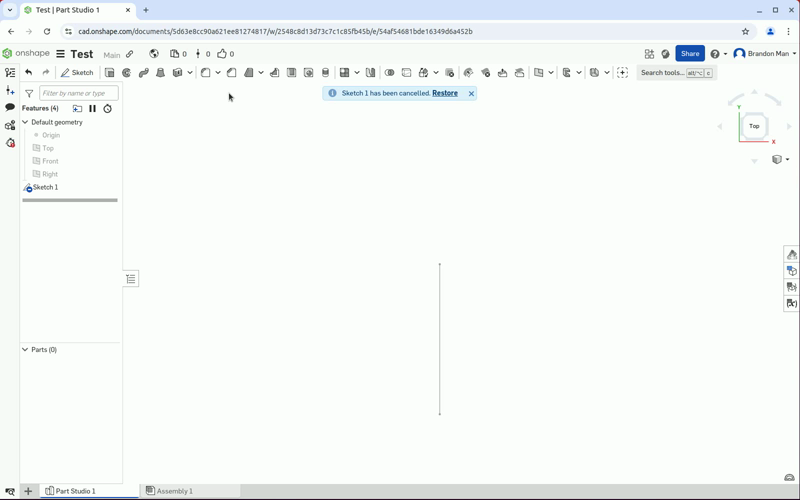
mouse_move(73, 352)
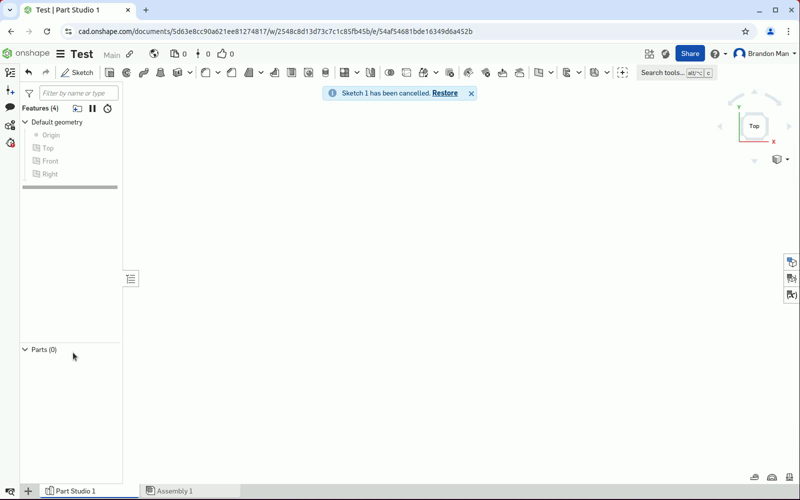
key(y)
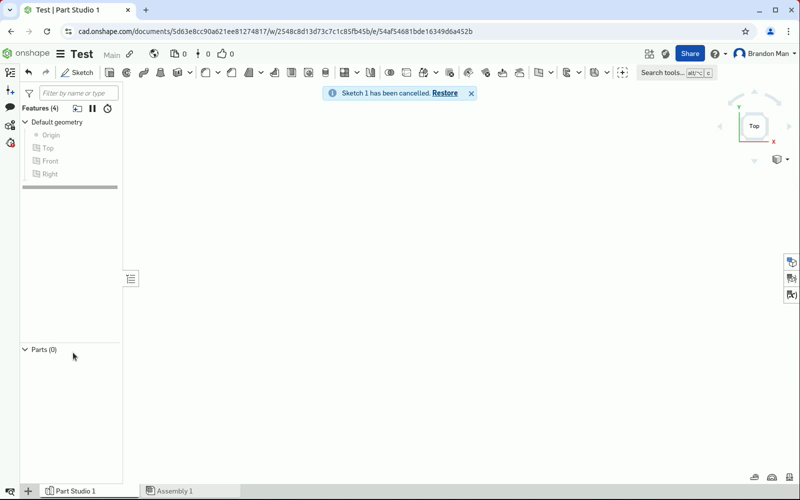
key(shift+p)
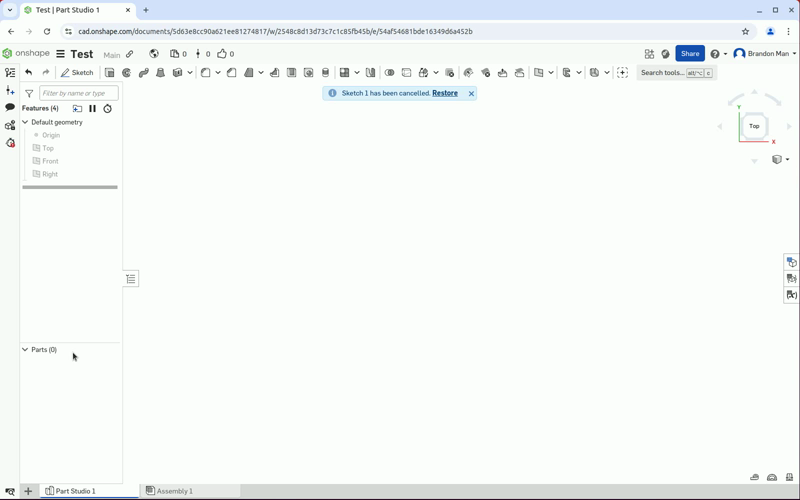
key(space)
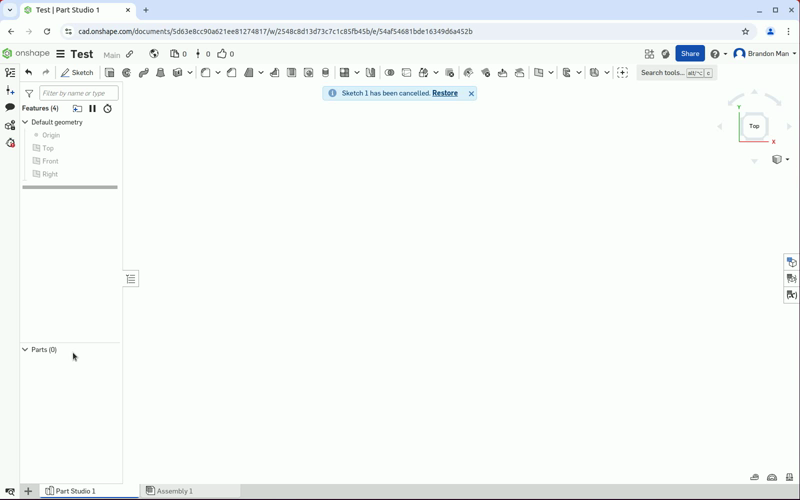
key_down(shift)
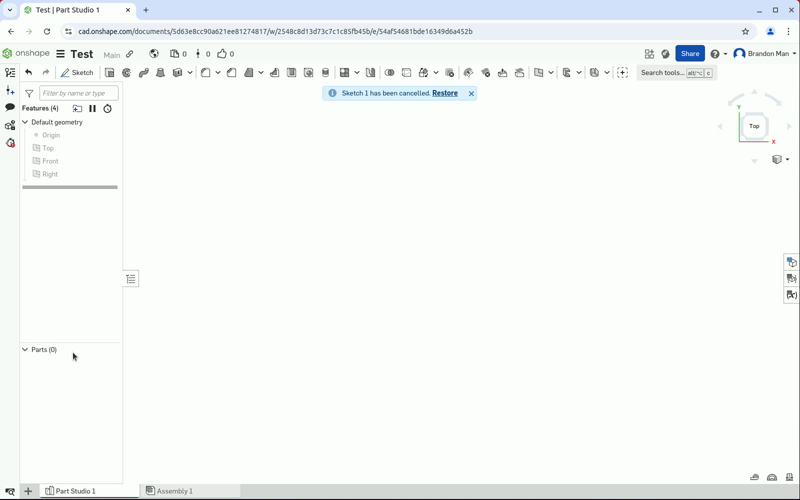
key(up)
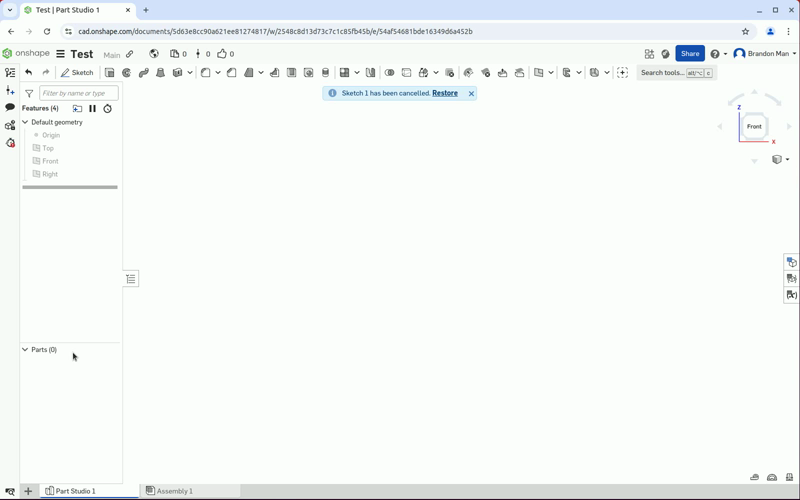
key_up(shift)
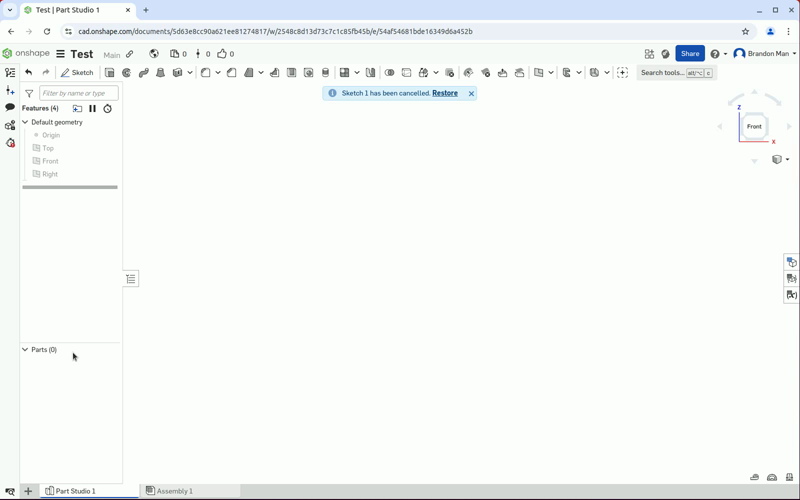
mouse_move(73, 352)
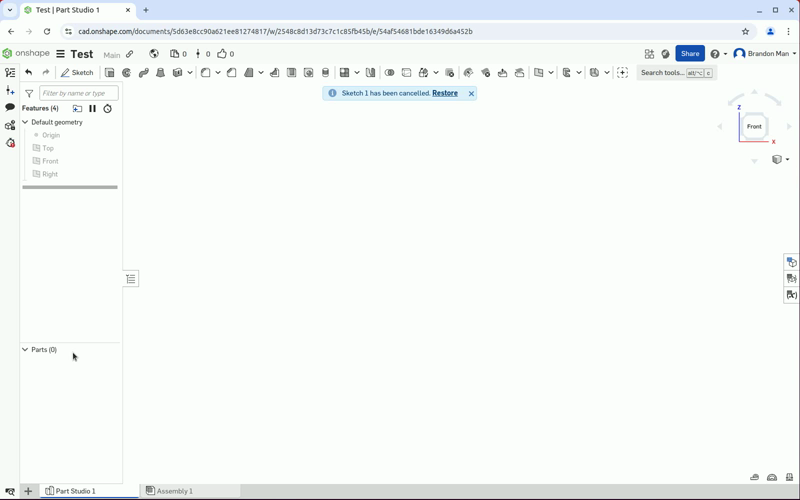
key(shift+y)
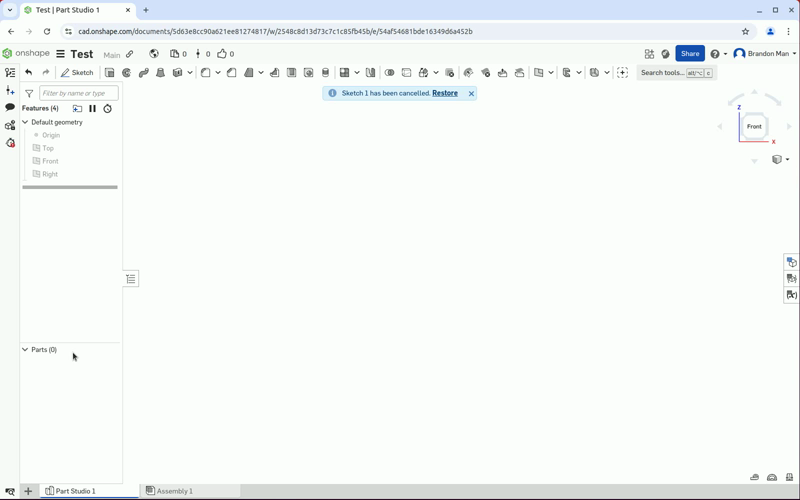
key(shift+s)
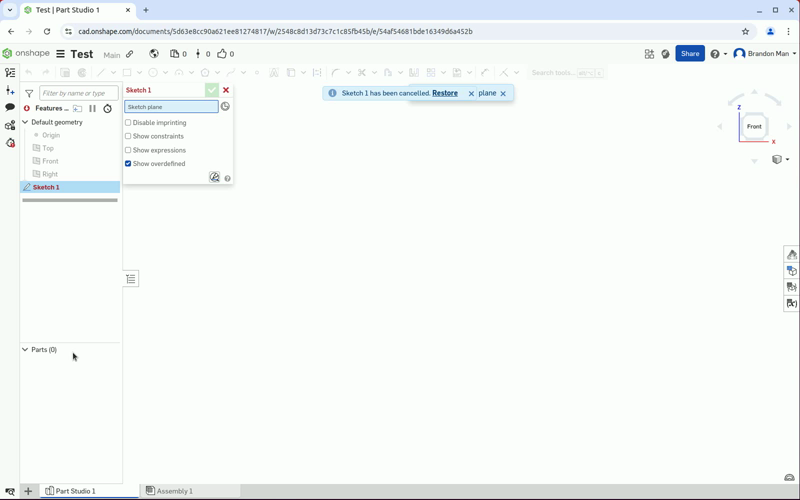
mouse_move(73, 163)
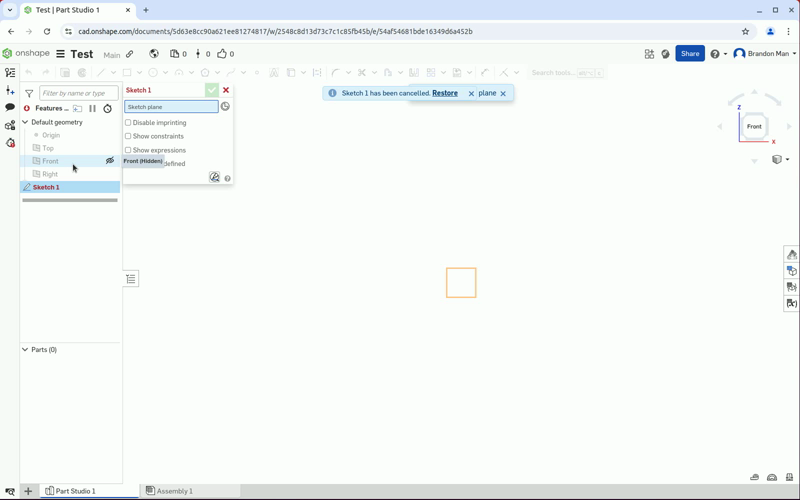
click(73, 163)
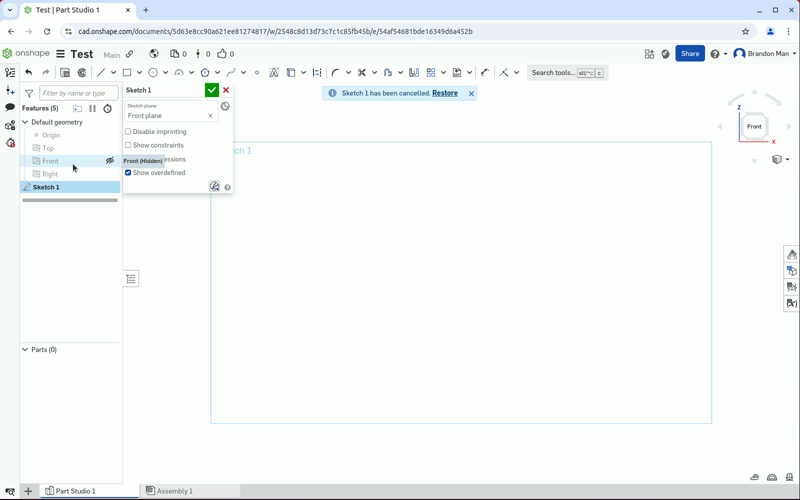
mouse_move(73, 352)
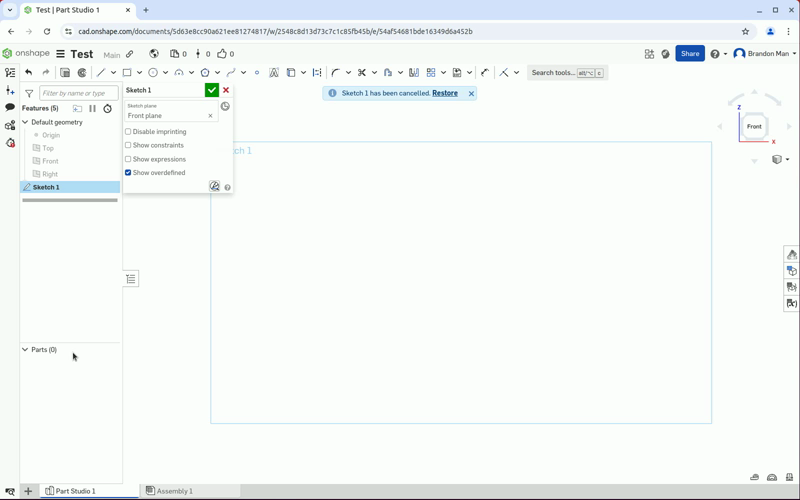
key(y)
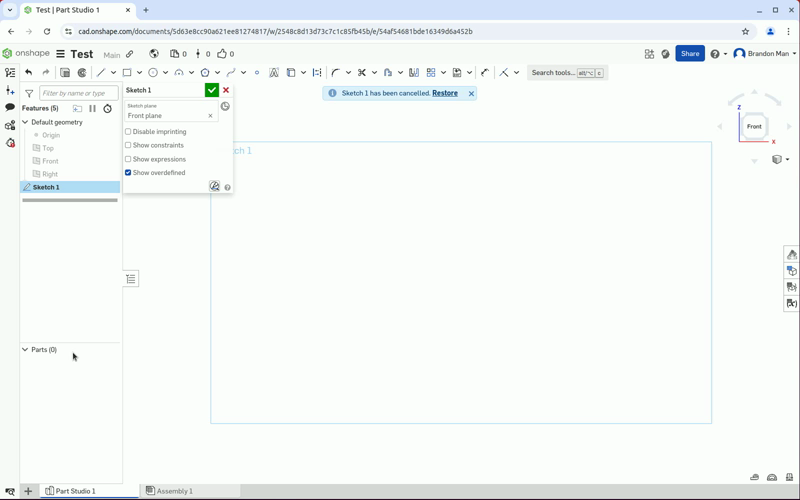
key(l)
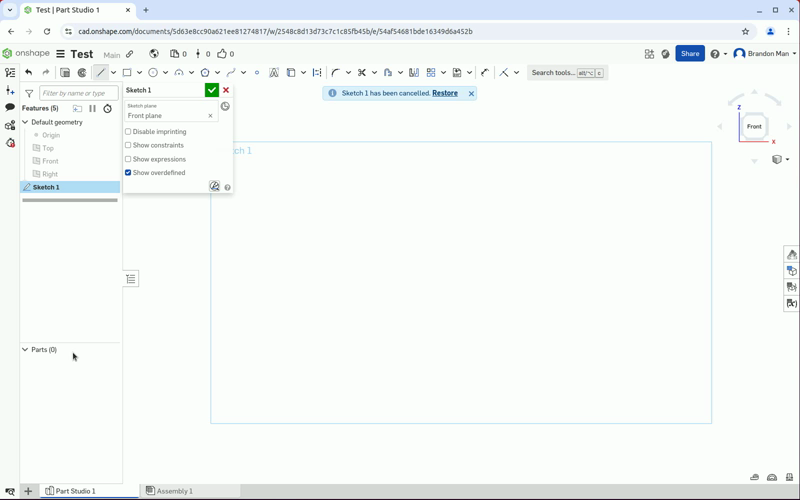
key_down(shift)
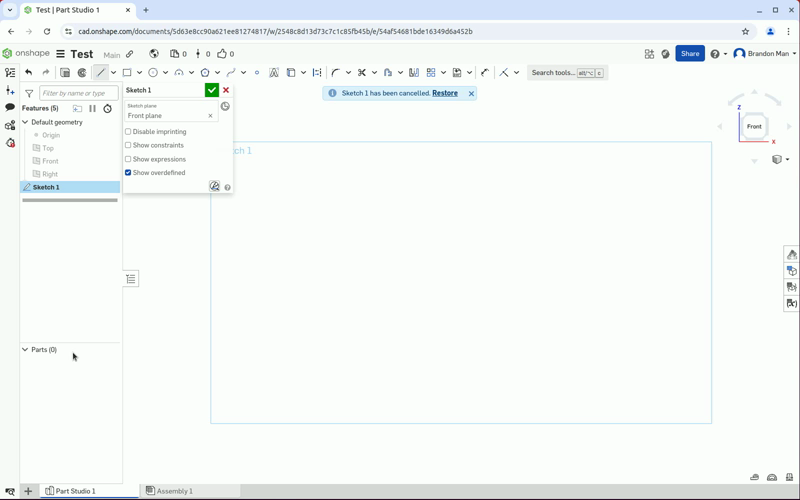
mouse_move(379, 328)
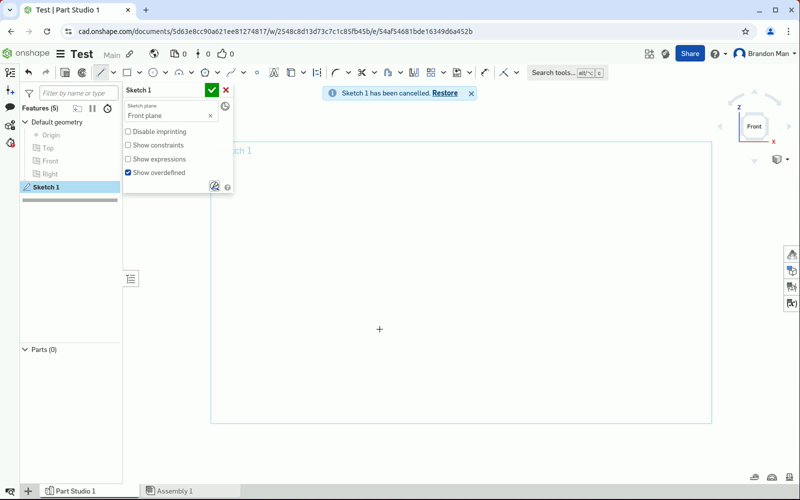
click(379, 328)
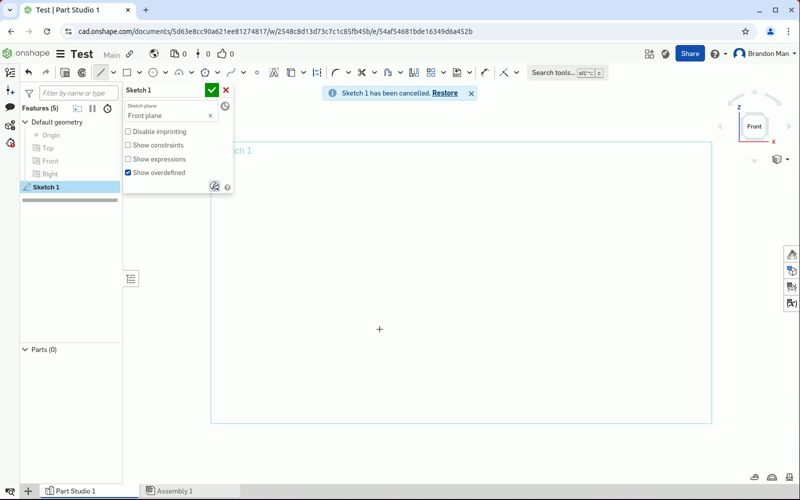
key_up(shift)
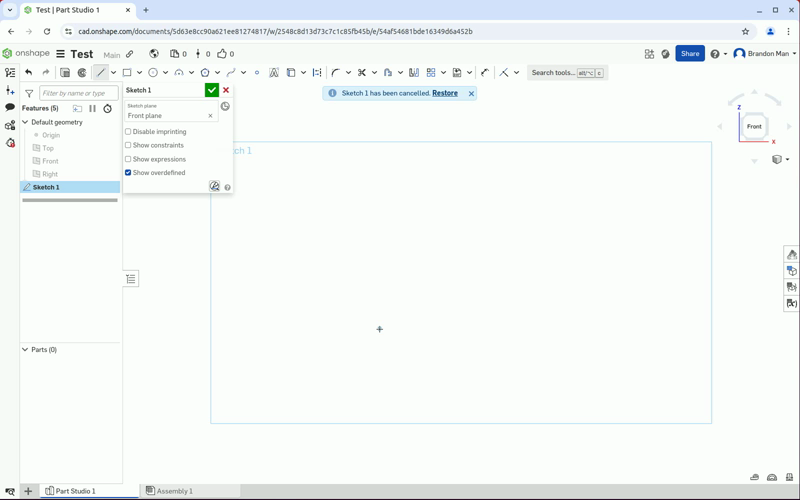
key_down(shift)
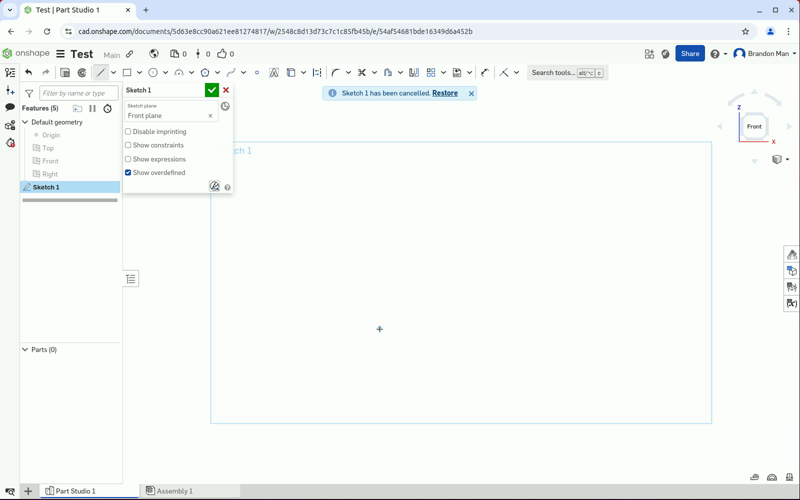
mouse_move(541, 328)
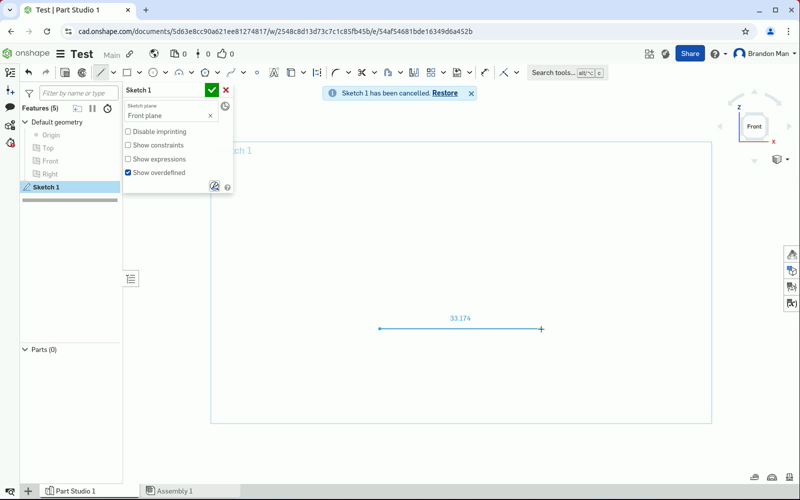
click(541, 328)
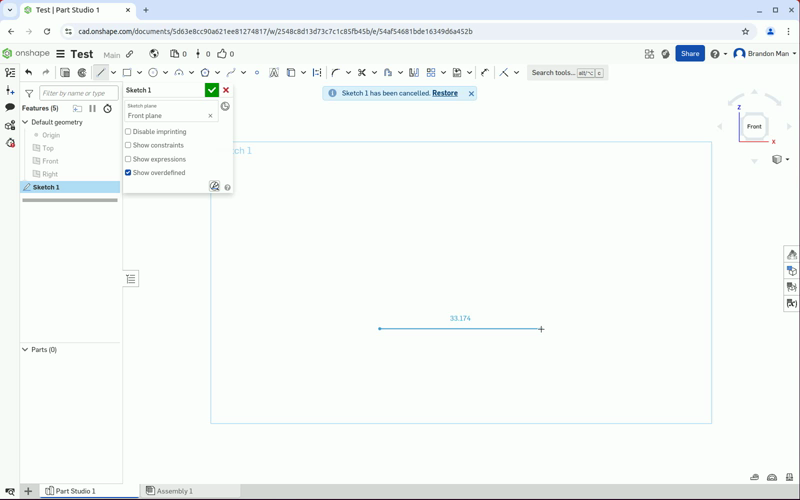
key_up(shift)
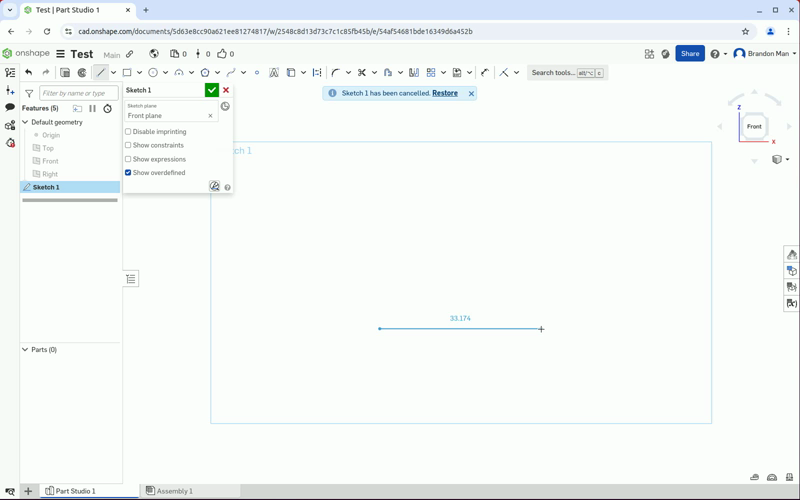
key_down(shift)
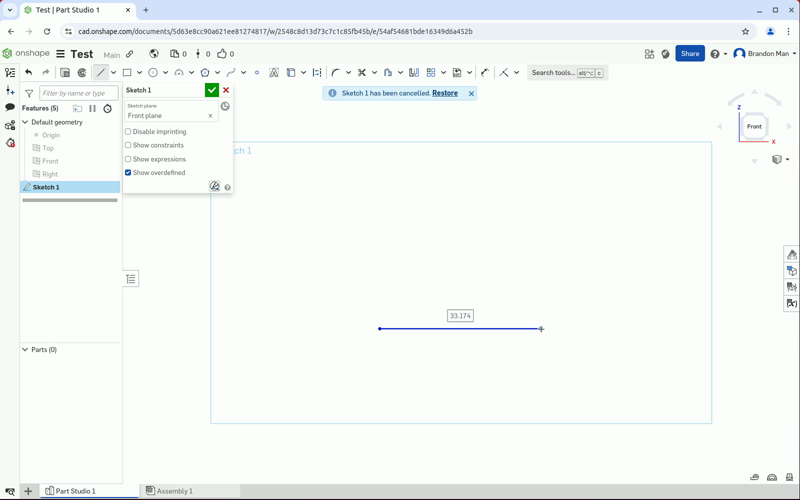
mouse_move(541, 237)
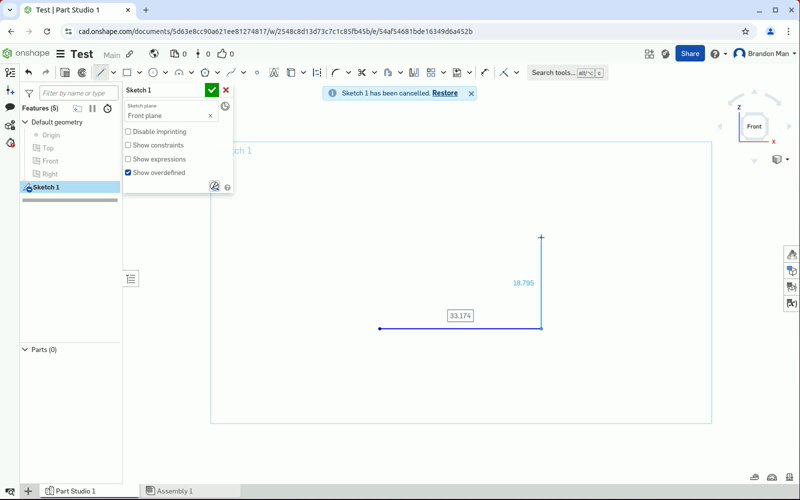
click(541, 237)
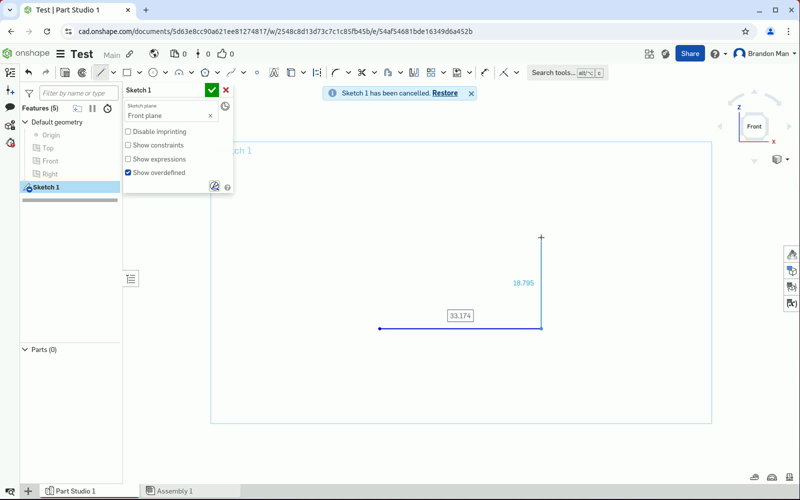
key_up(shift)
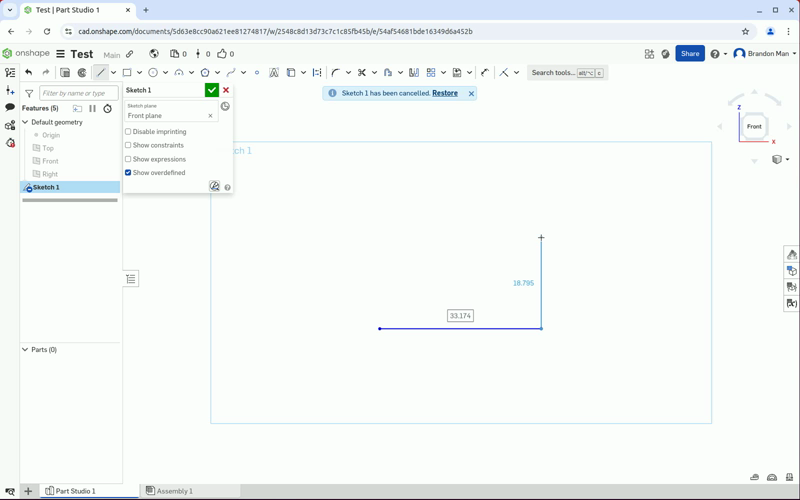
key_down(shift)
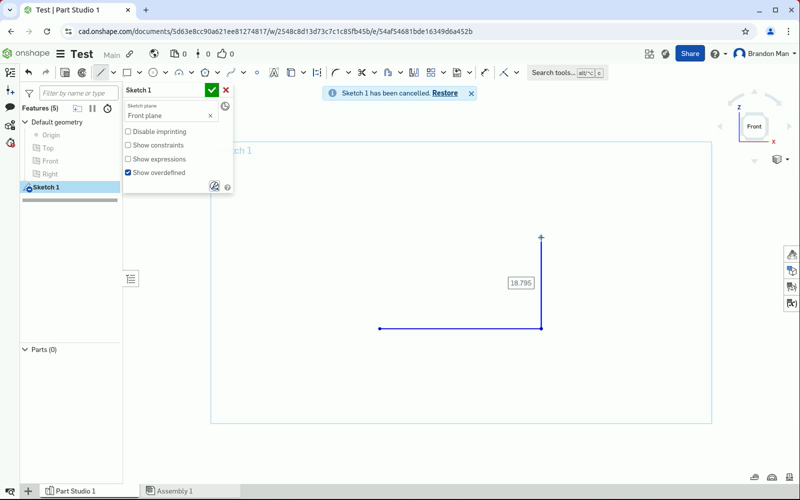
mouse_move(379, 237)
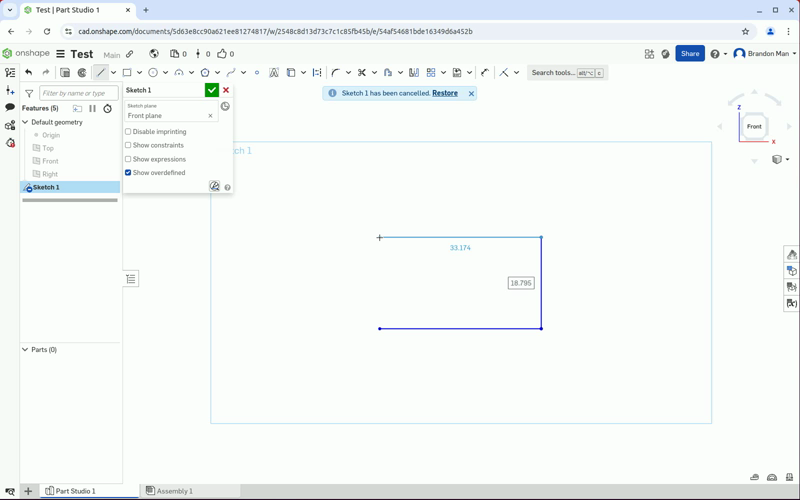
click(379, 237)
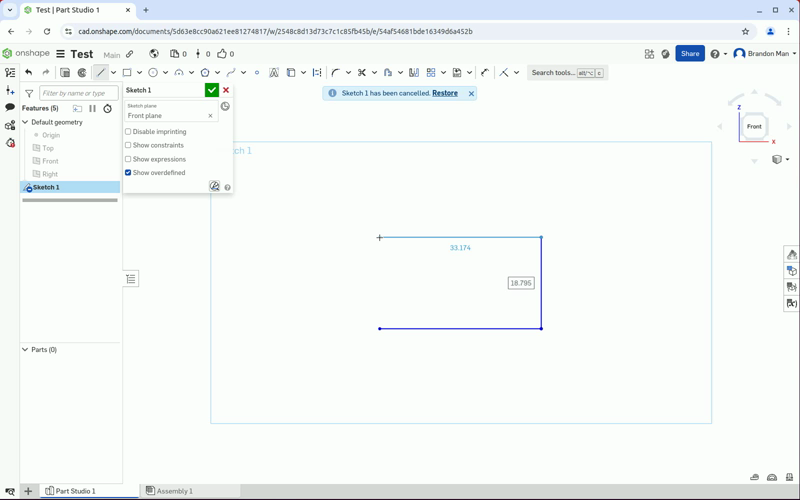
key_up(shift)
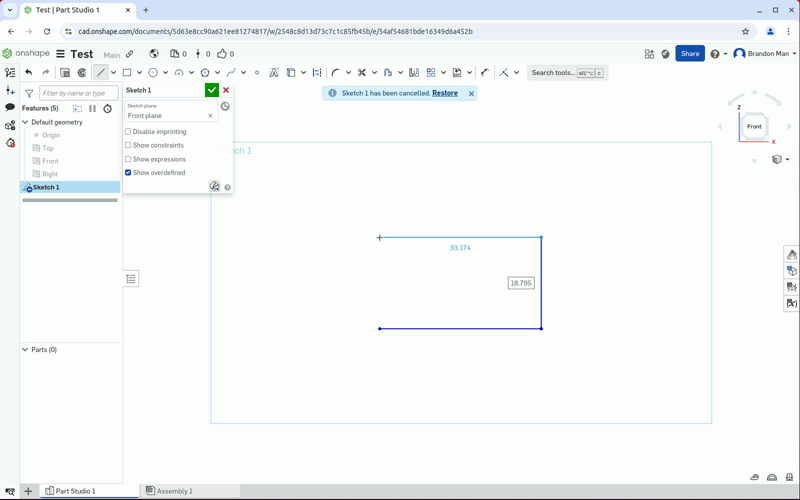
key_down(shift)
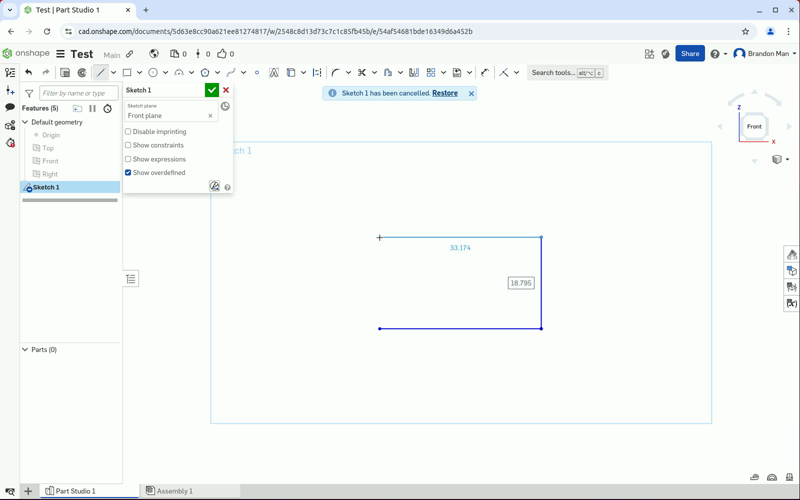
mouse_move(379, 328)
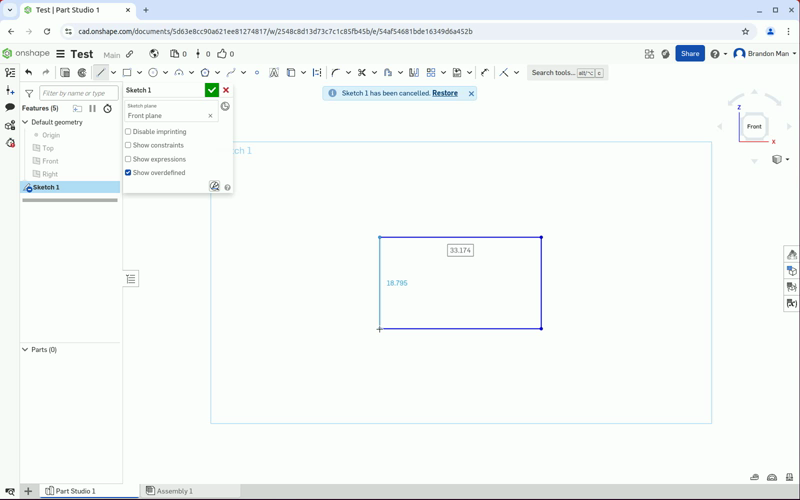
key_up(shift)
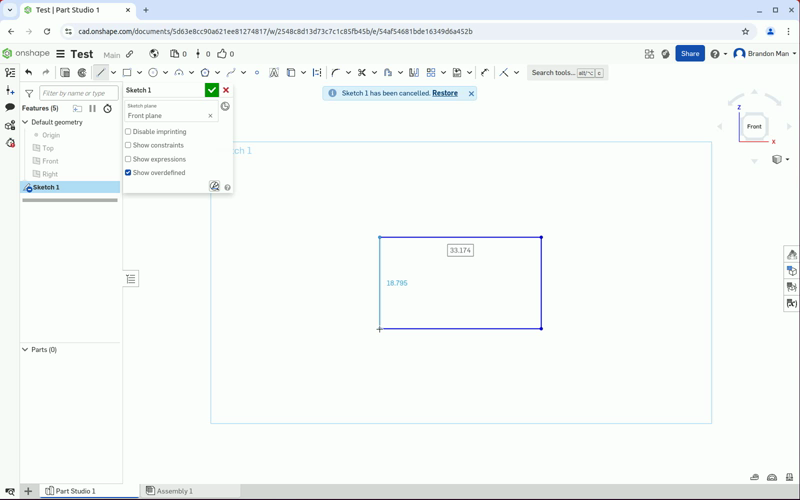
click(379, 328)
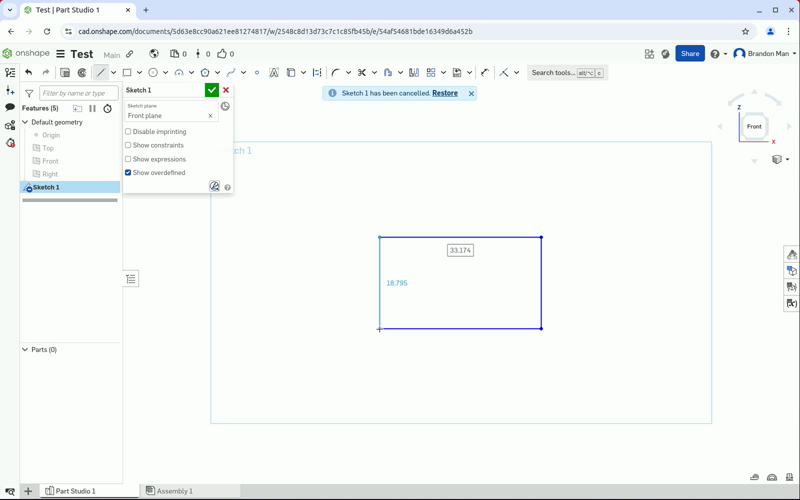
key(esc)
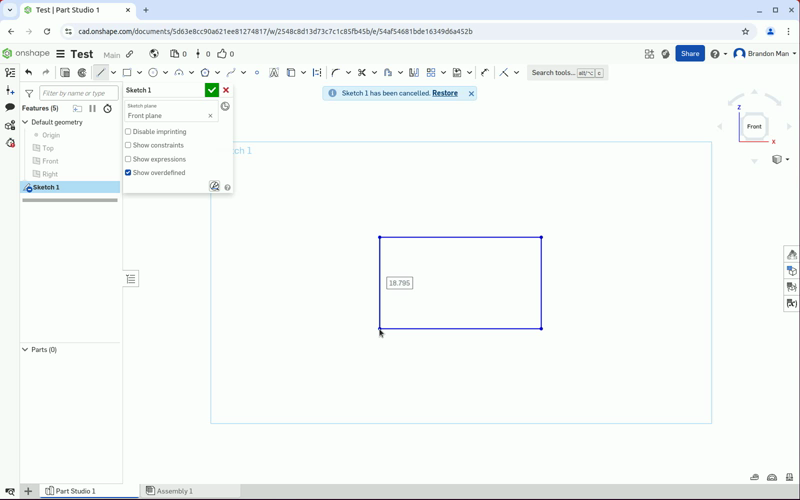
mouse_move(469, 298)
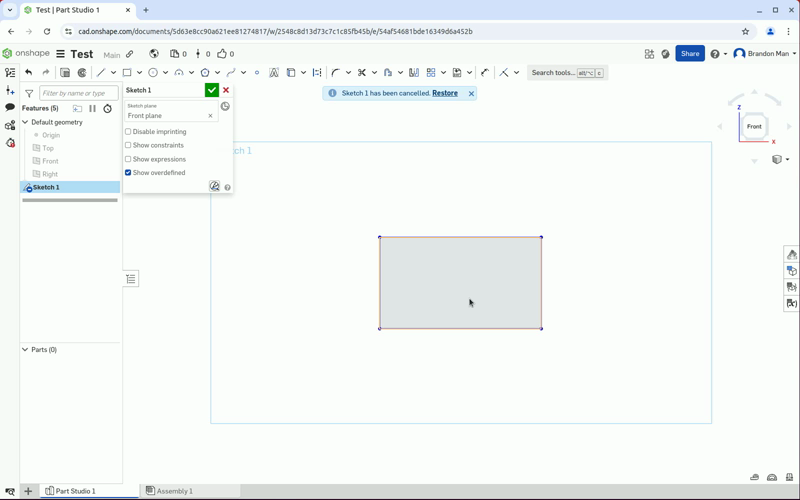
click(469, 298)
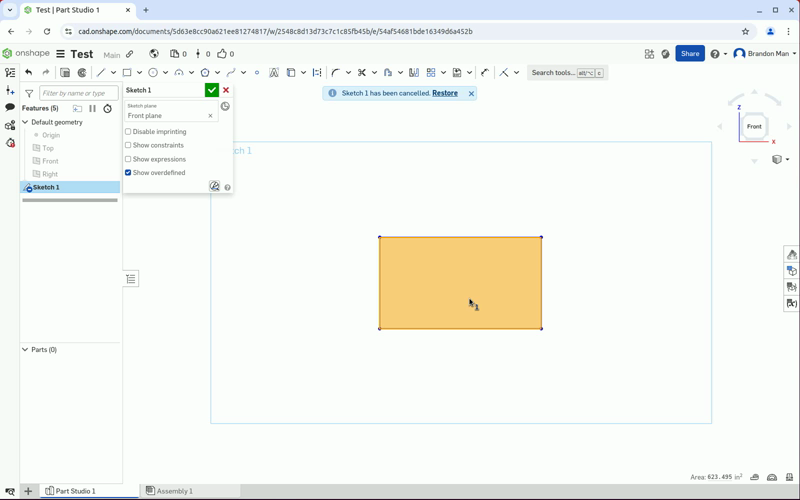
mouse_move(73, 352)
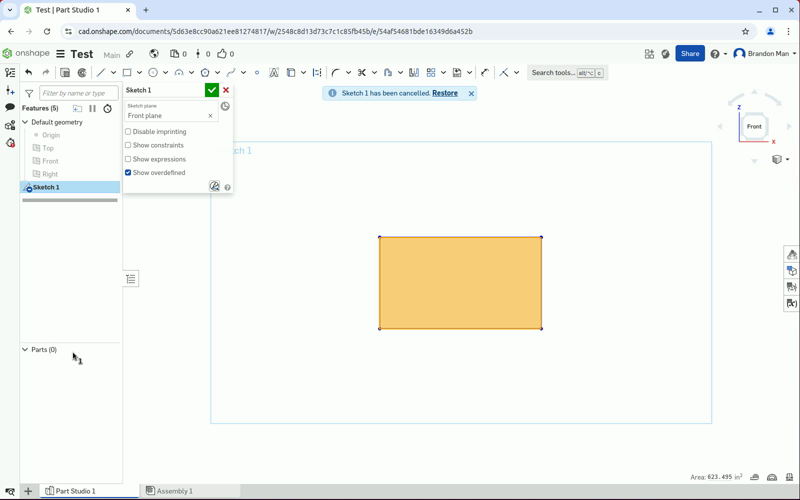
key(shift+y)
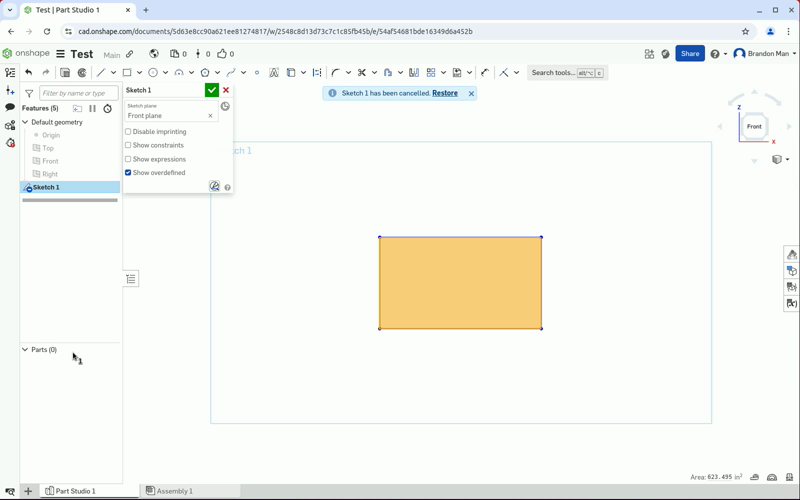
key(shift+e)
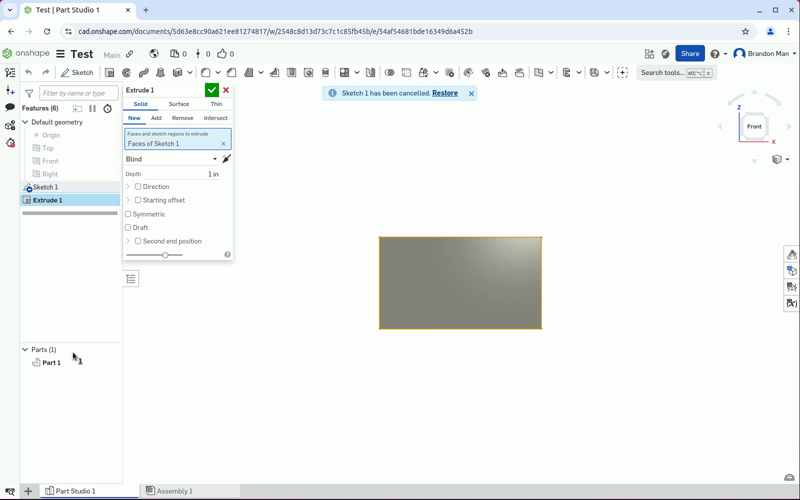
mouse_move(143, 106)
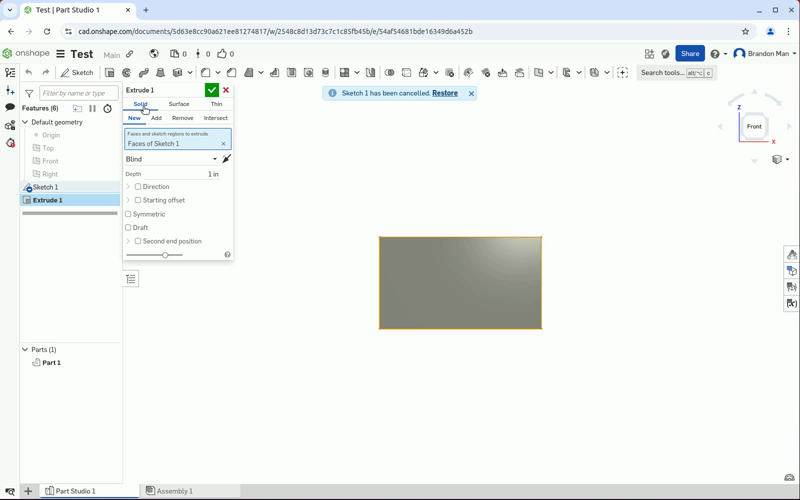
click(143, 106)
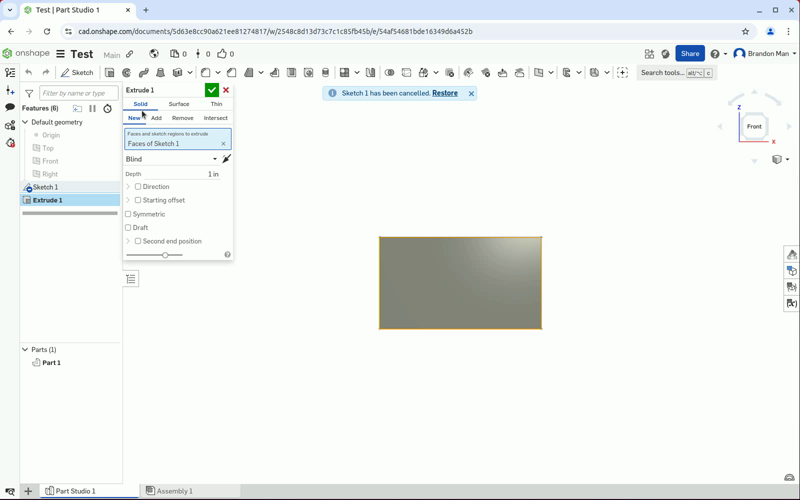
mouse_move(137, 120)
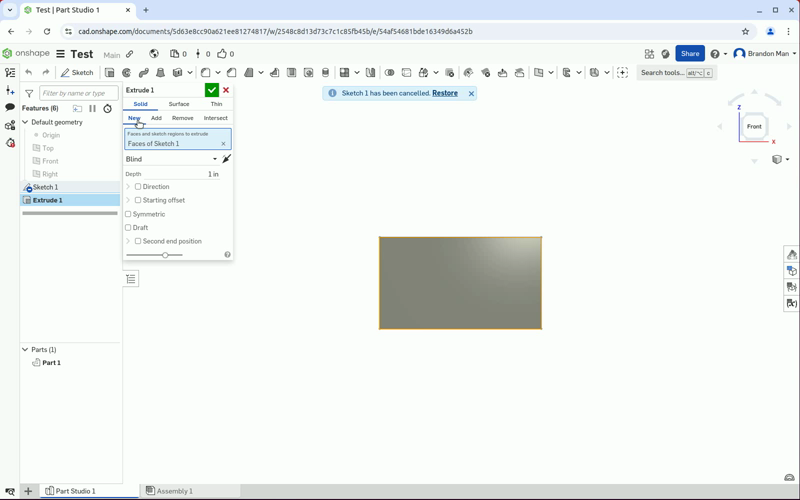
click(137, 120)
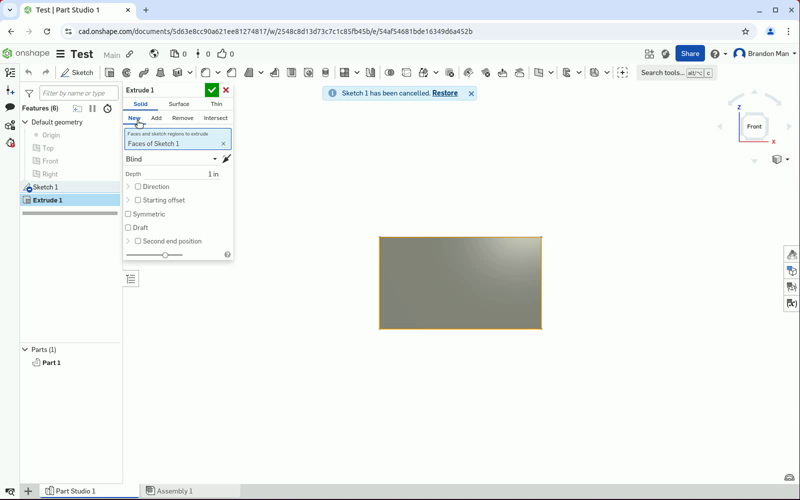
key(tab, 4)
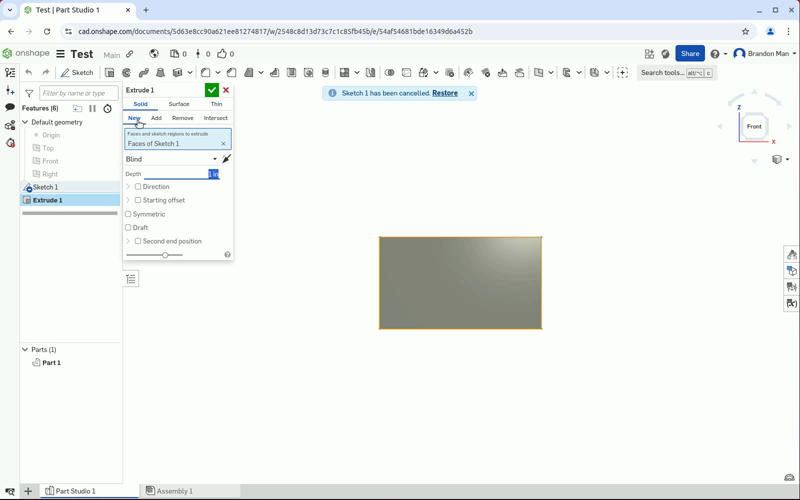
text(15.887)
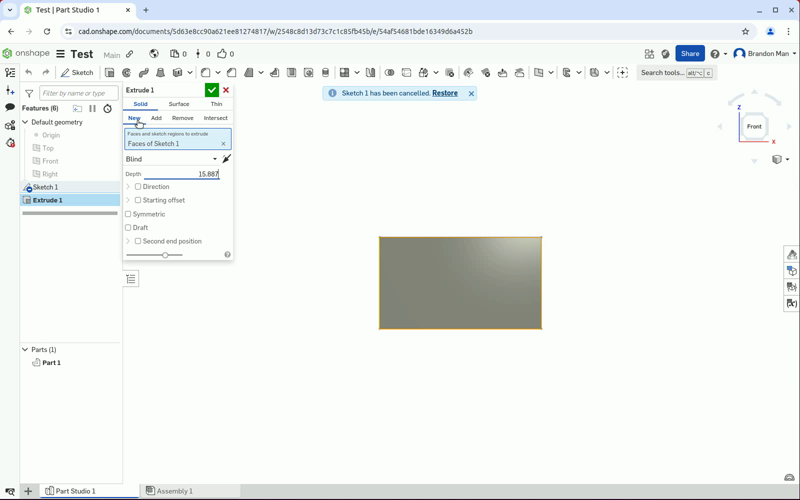
key(enter)
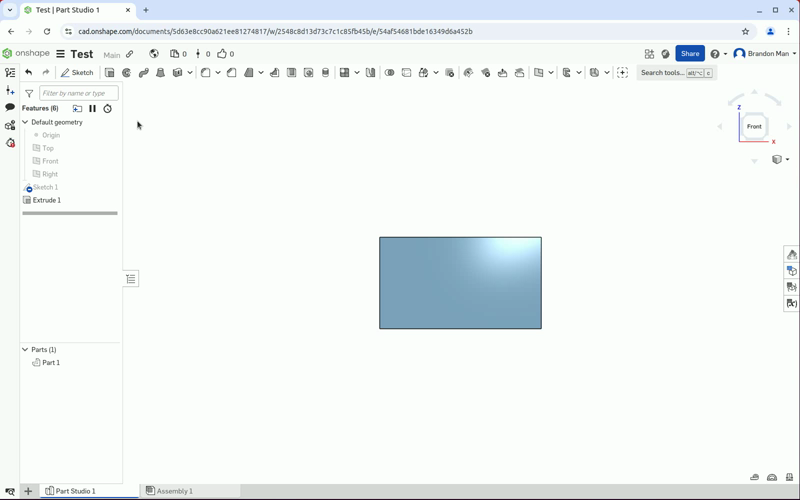
key(shift+h)
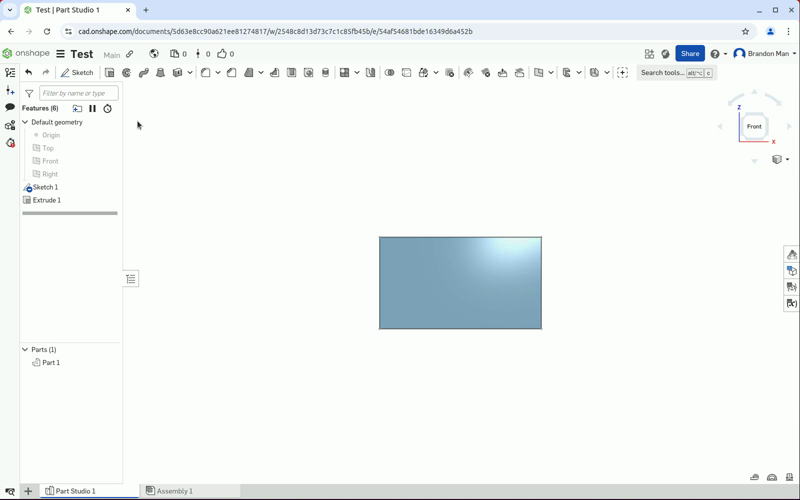
key(shift+h)
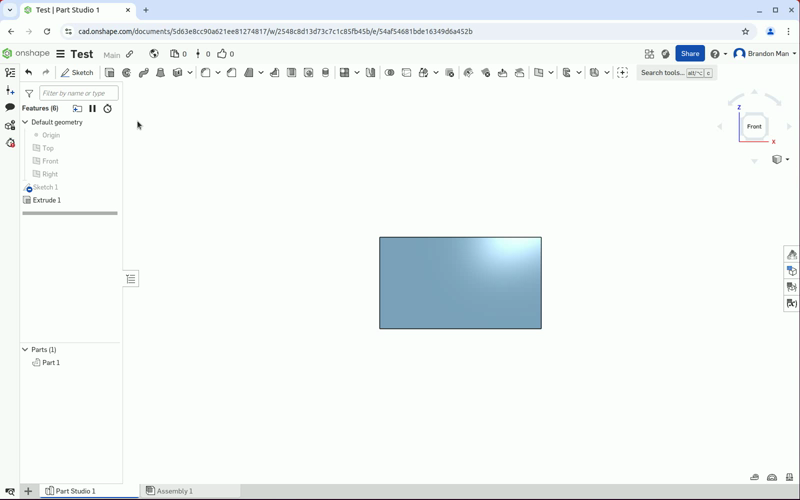
mouse_move(73, 189)
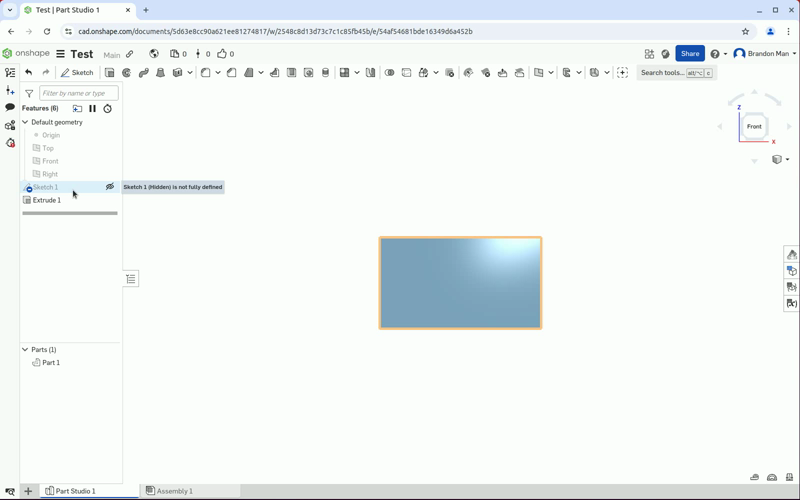
click(73, 189)
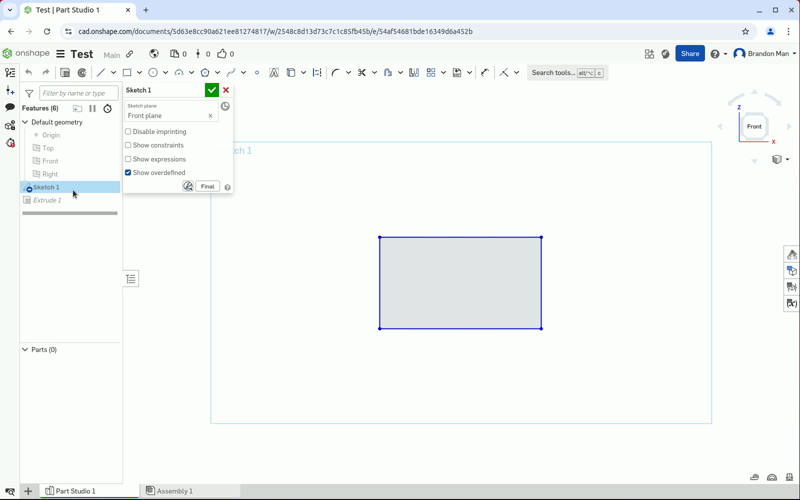
mouse_move(229, 92)
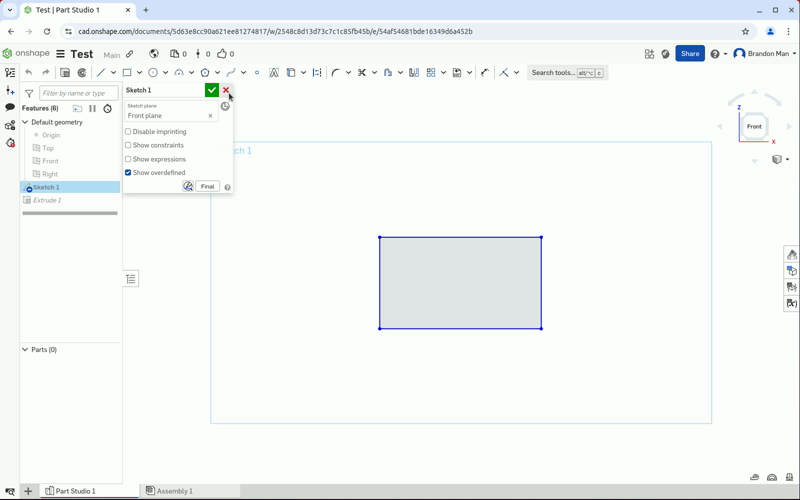
click(229, 92)
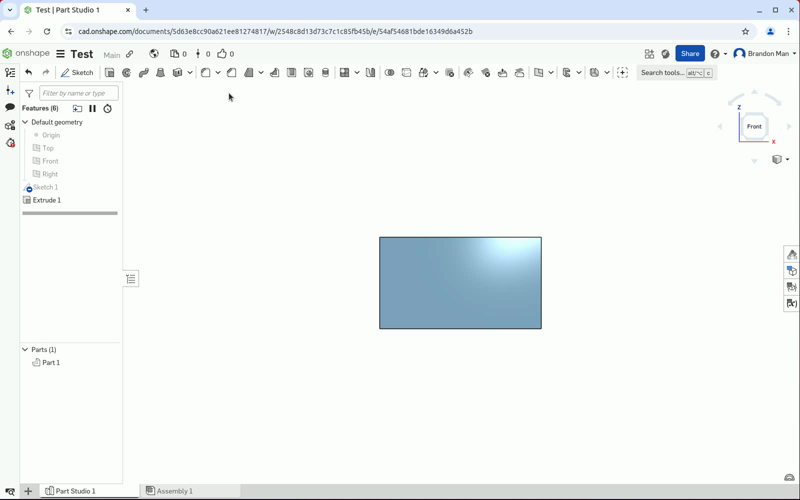
mouse_move(541, 75)
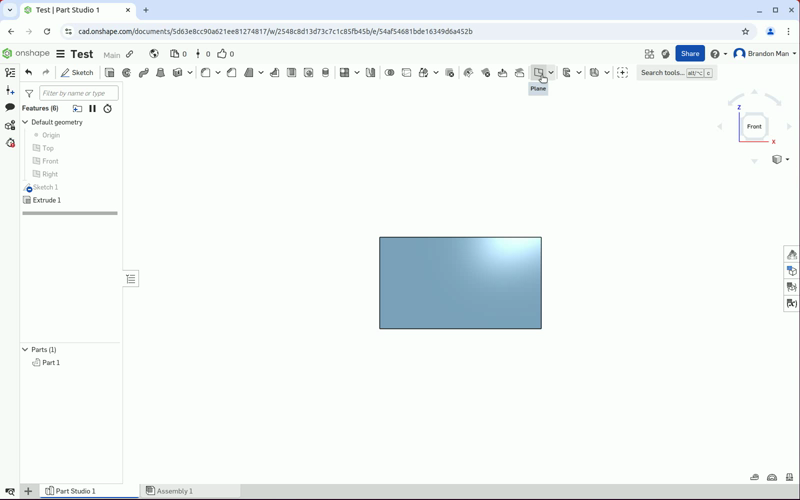
click(541, 75)
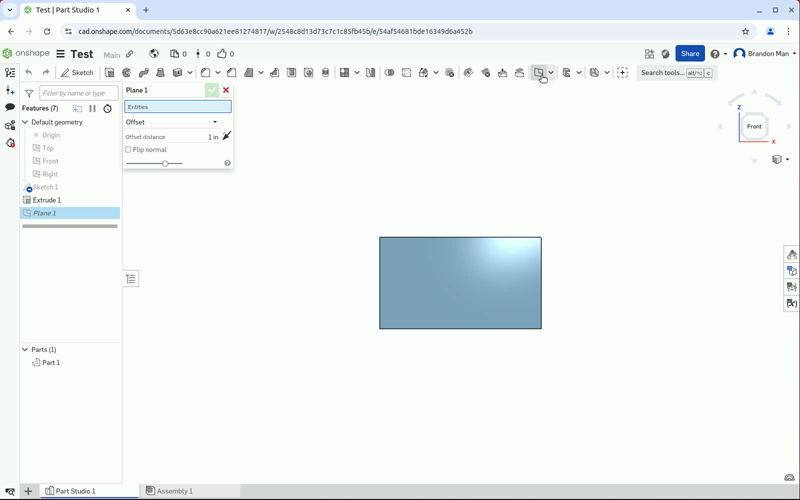
mouse_move(73, 163)
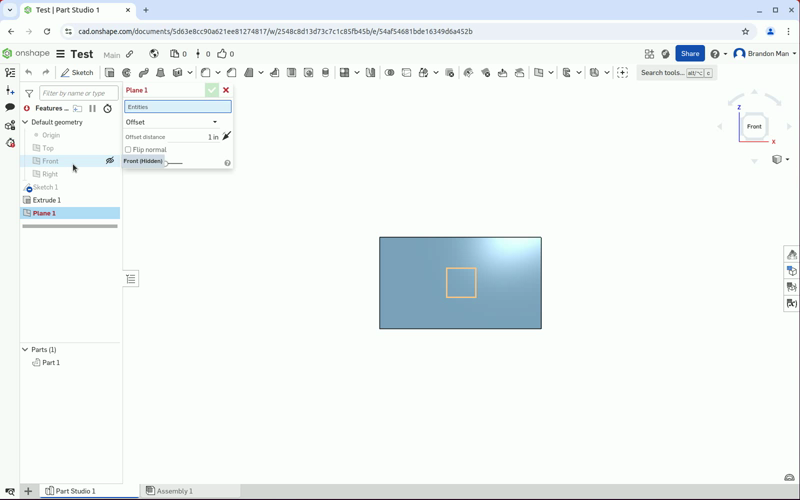
click(73, 163)
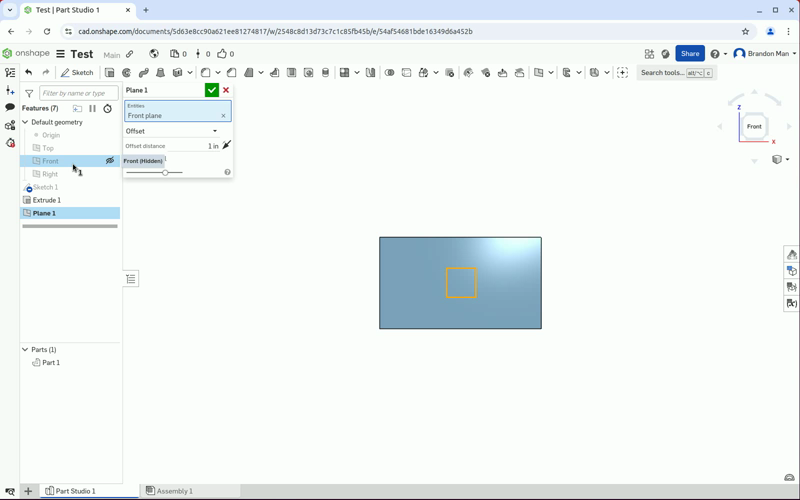
key(tab, 2)
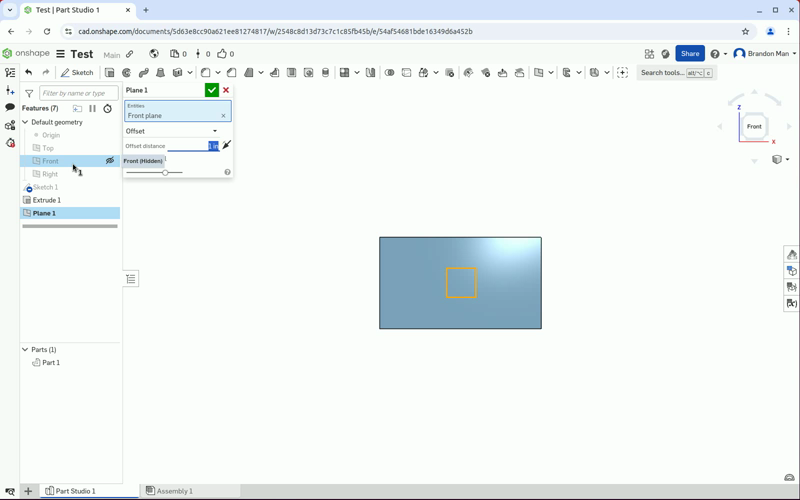
text(15.898)
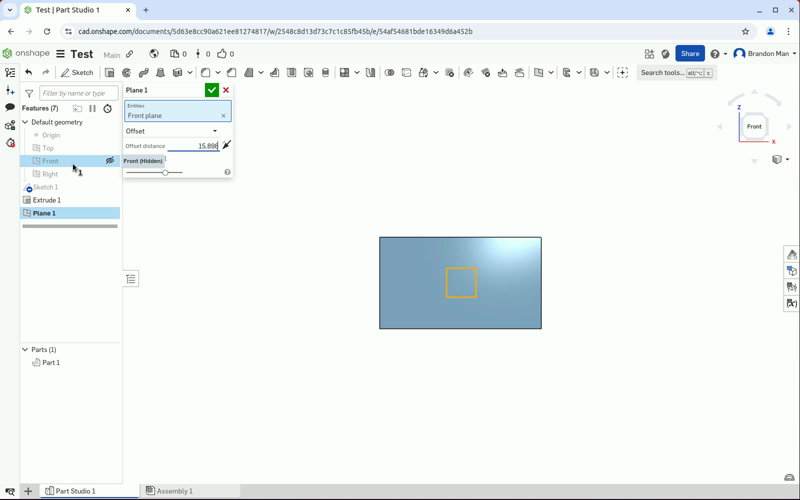
key(enter, 2)
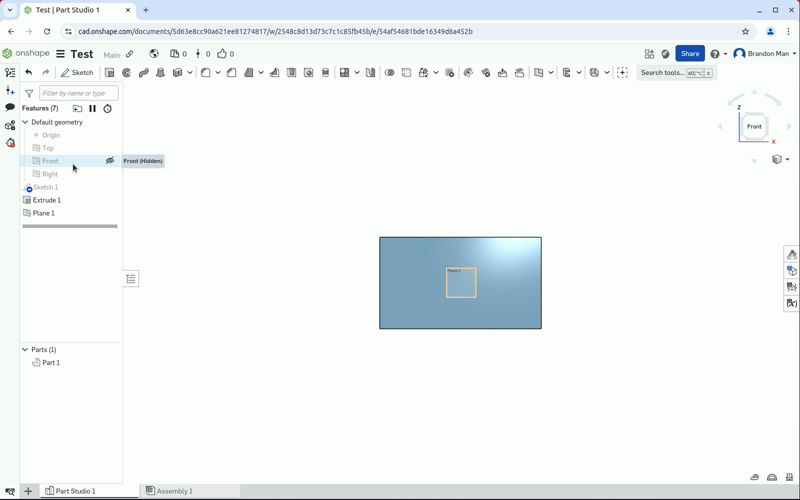
key(shift+s)
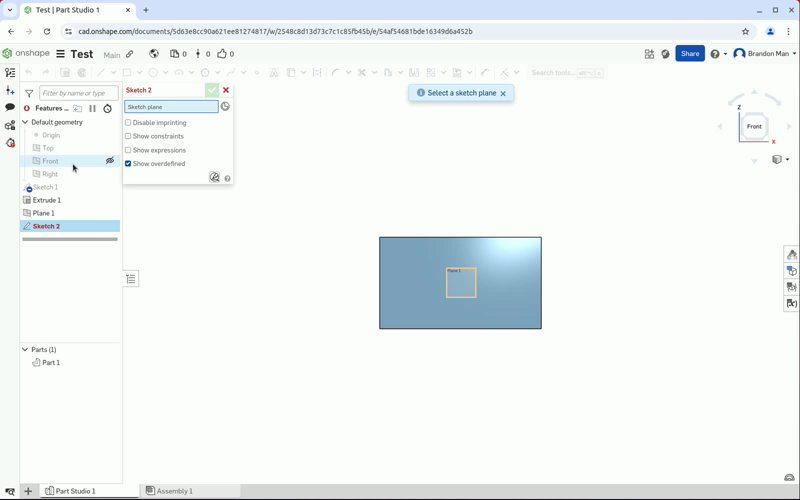
mouse_move(73, 215)
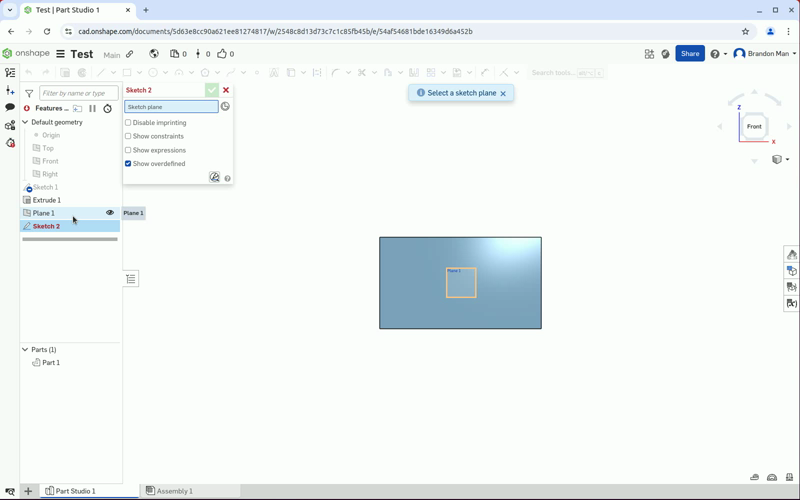
click(73, 215)
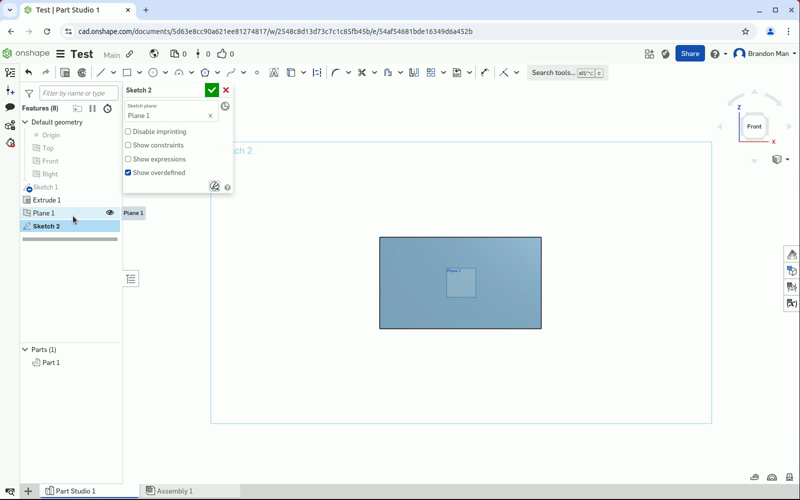
mouse_move(73, 352)
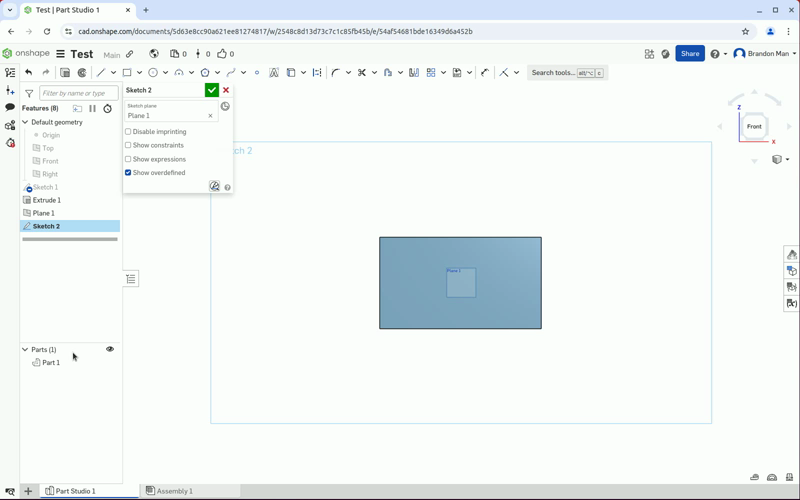
key(y)
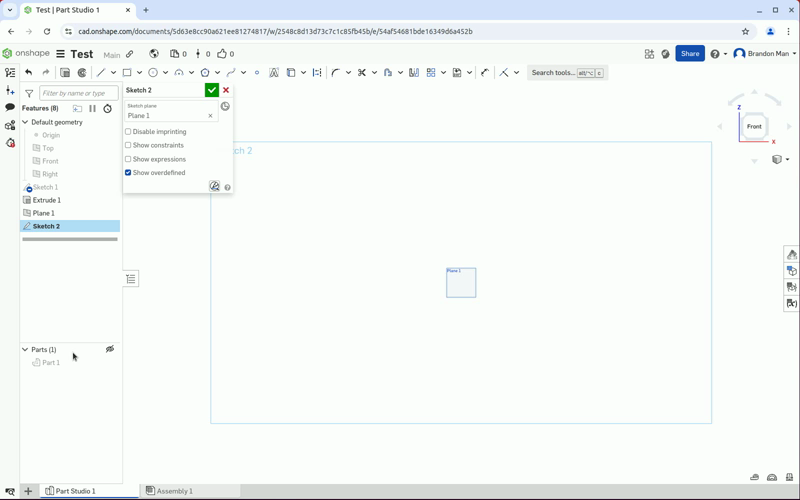
key(c)
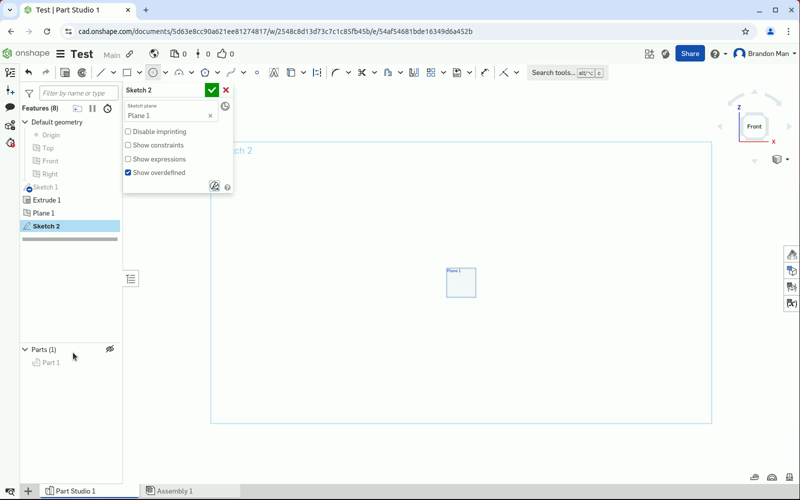
key_down(shift)
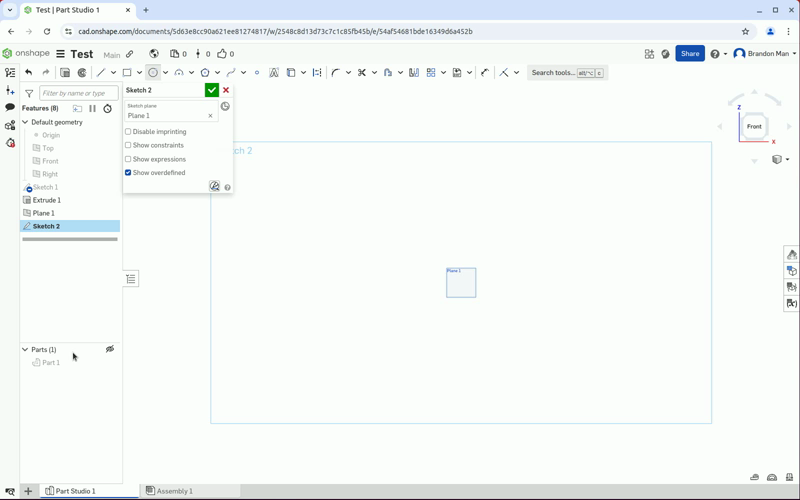
mouse_move(392, 249)
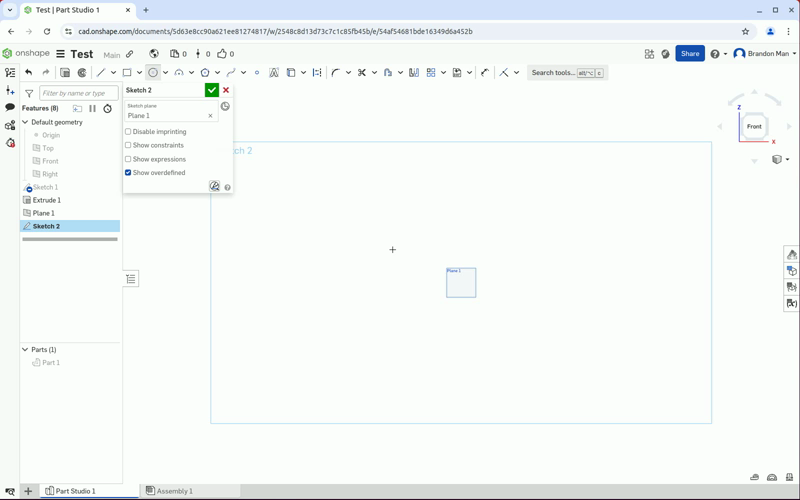
click(392, 249)
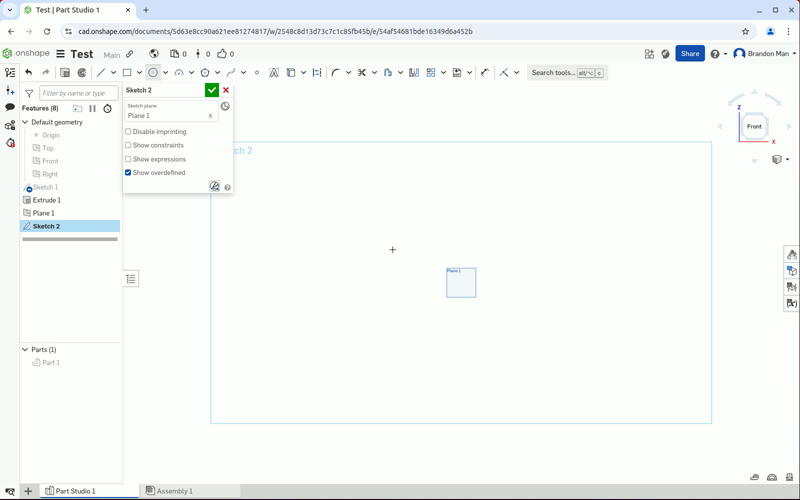
key_up(shift)
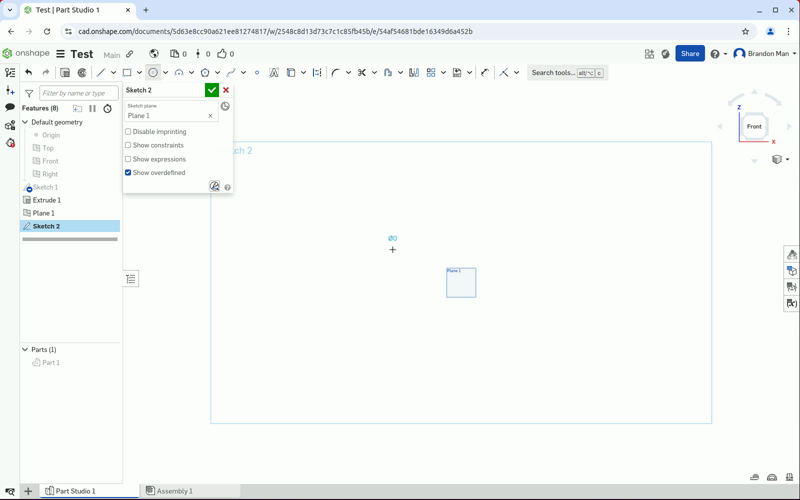
mouse_move(398, 249)
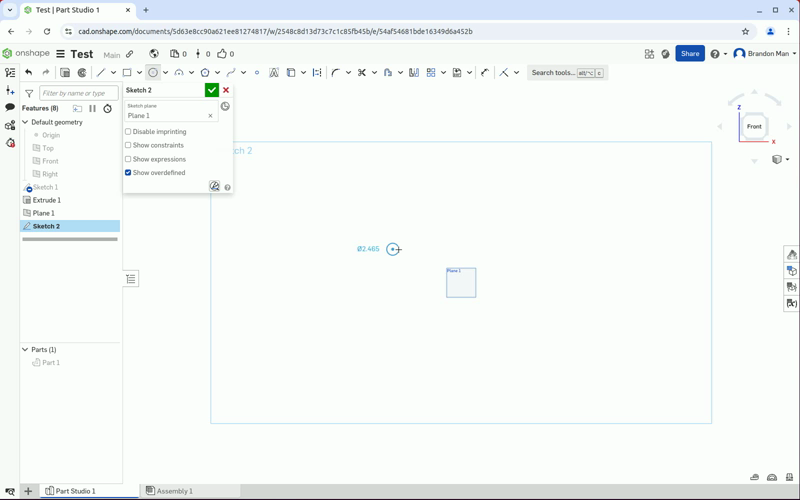
click(398, 249)
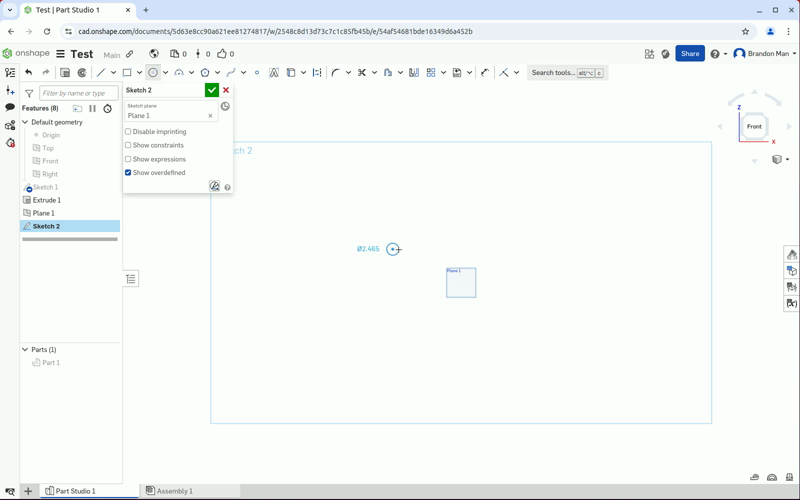
key(esc)
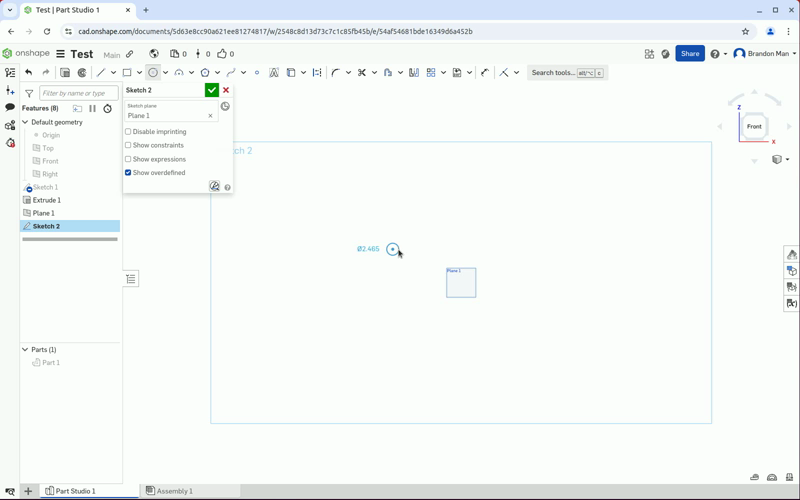
mouse_move(393, 248)
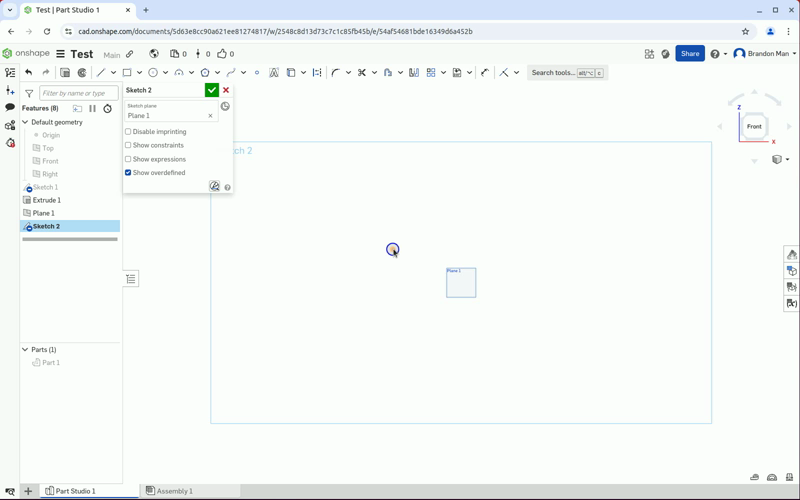
scroll(6)
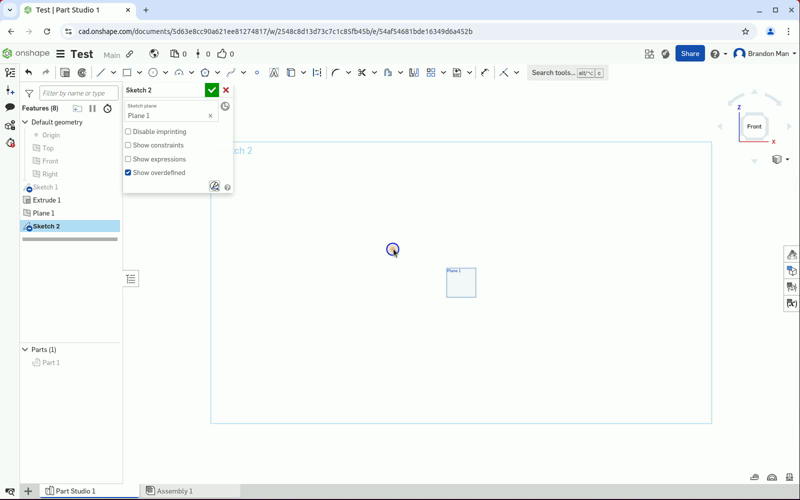
scroll(6)
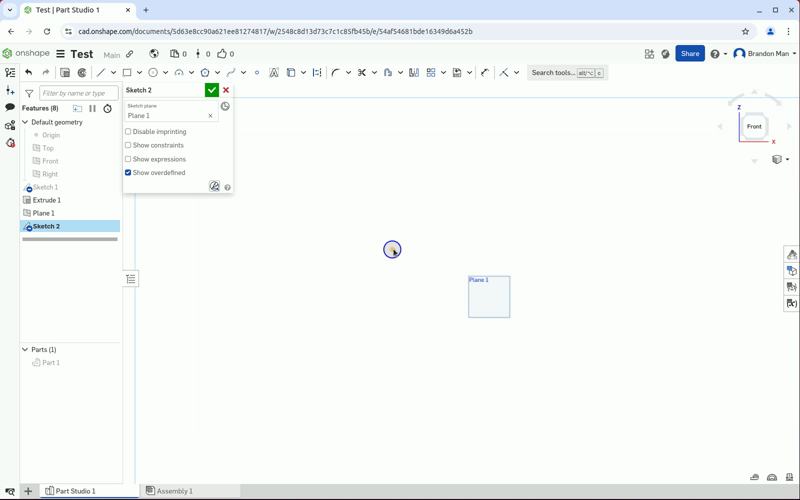
scroll(6)
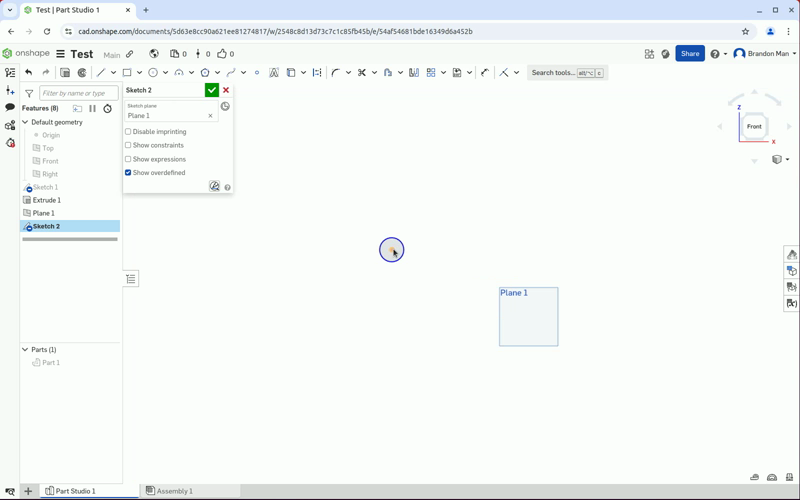
scroll(6)
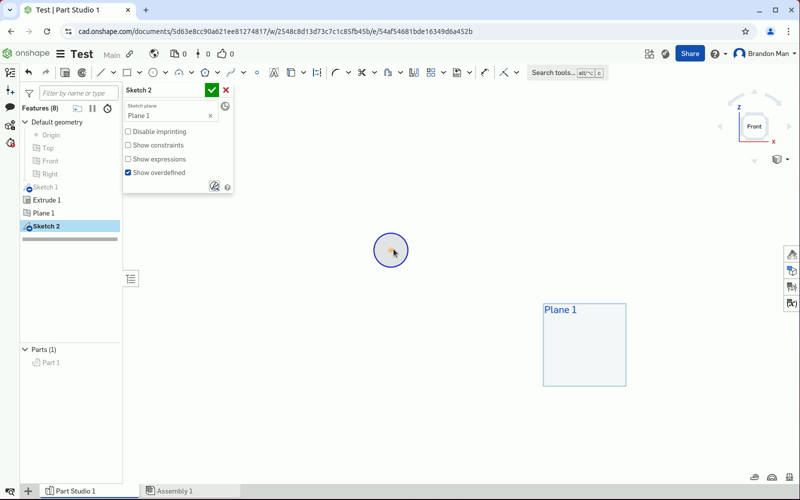
scroll(6)
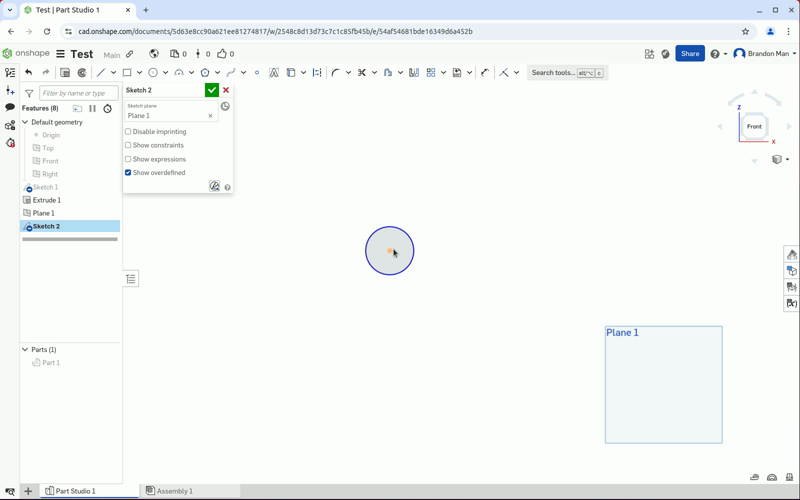
scroll(6)
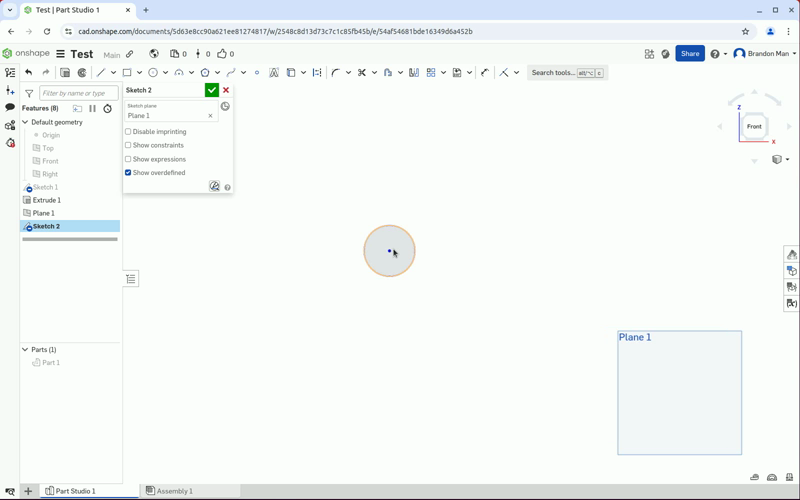
scroll(6)
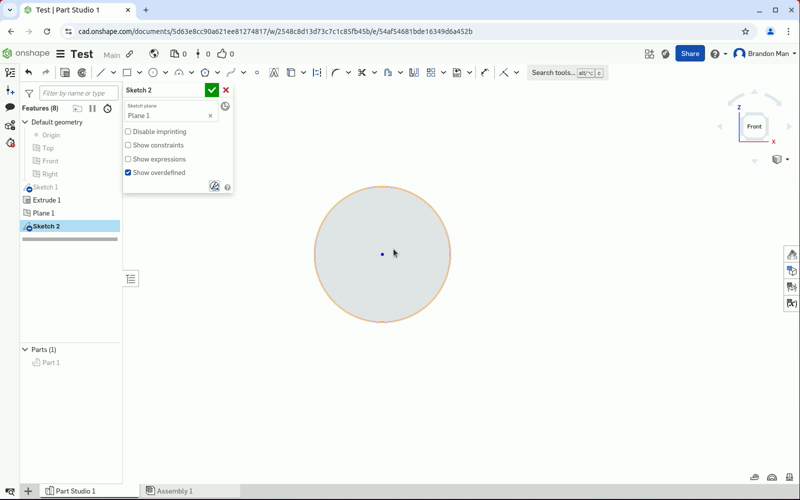
click(393, 248)
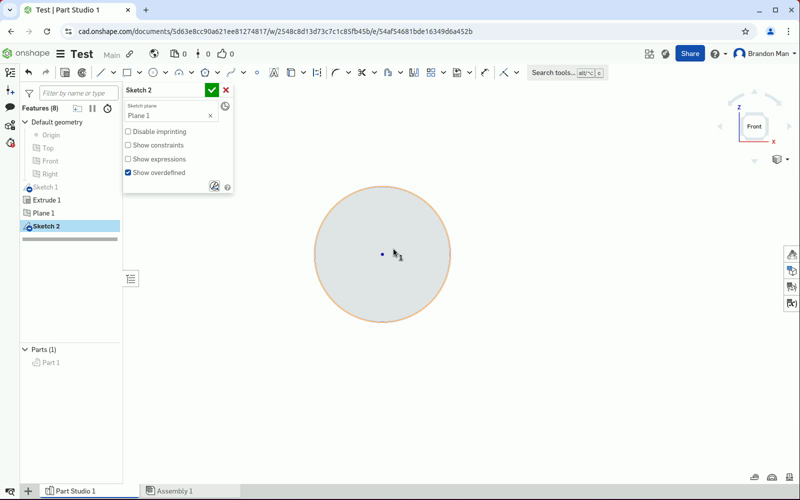
scroll(-6)
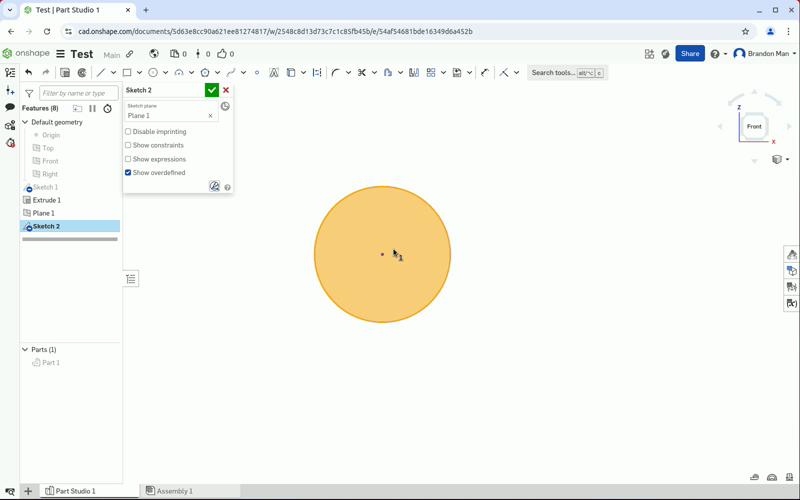
scroll(-6)
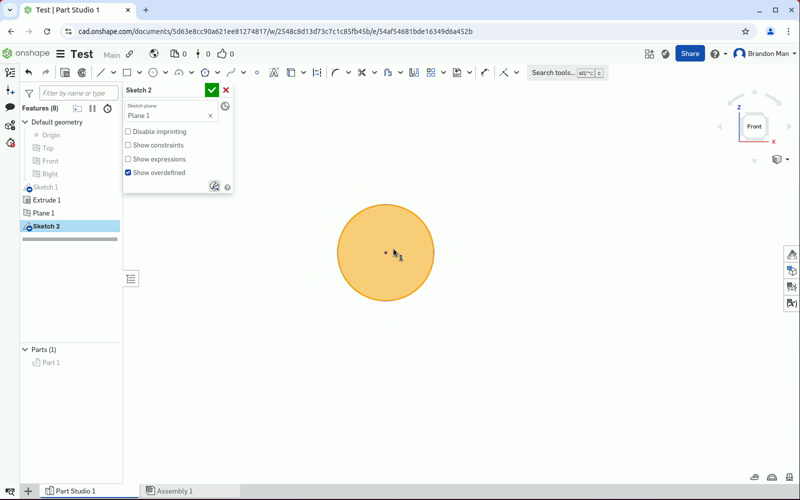
scroll(-6)
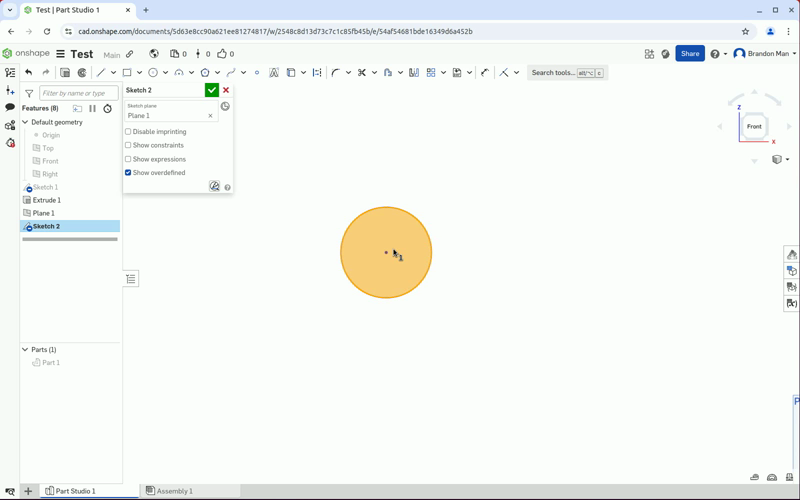
scroll(-6)
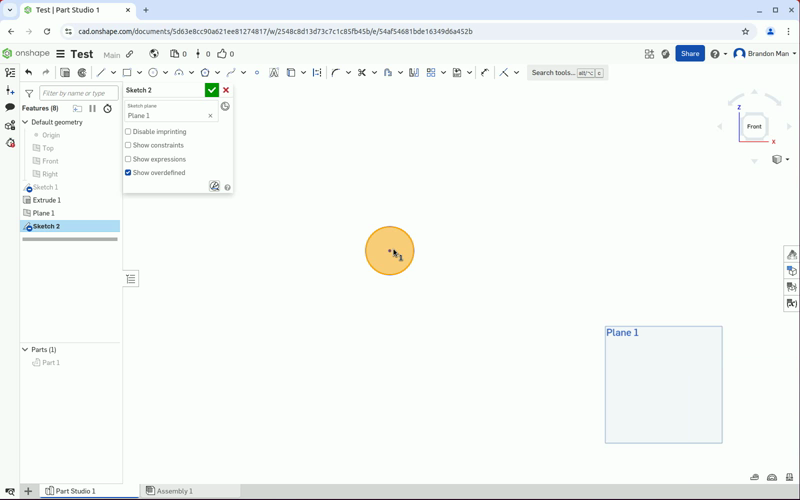
scroll(-6)
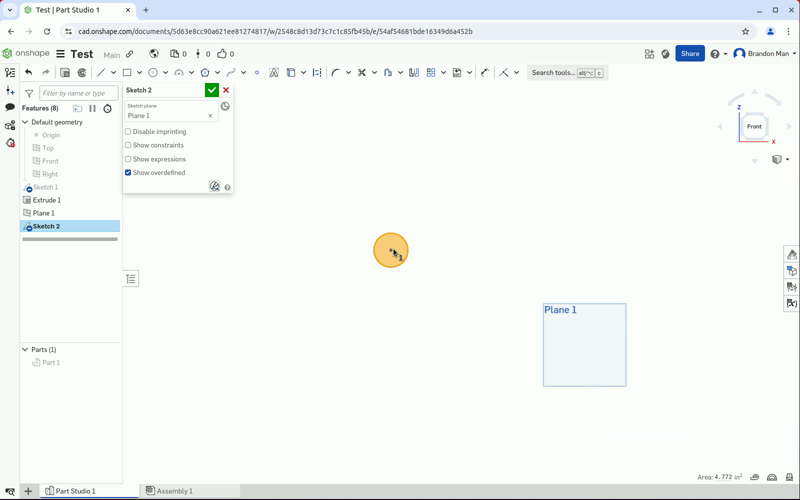
scroll(-6)
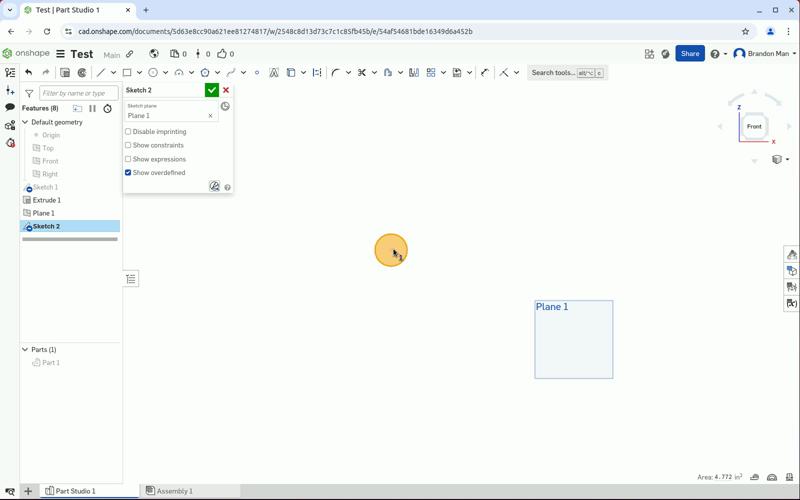
scroll(-6)
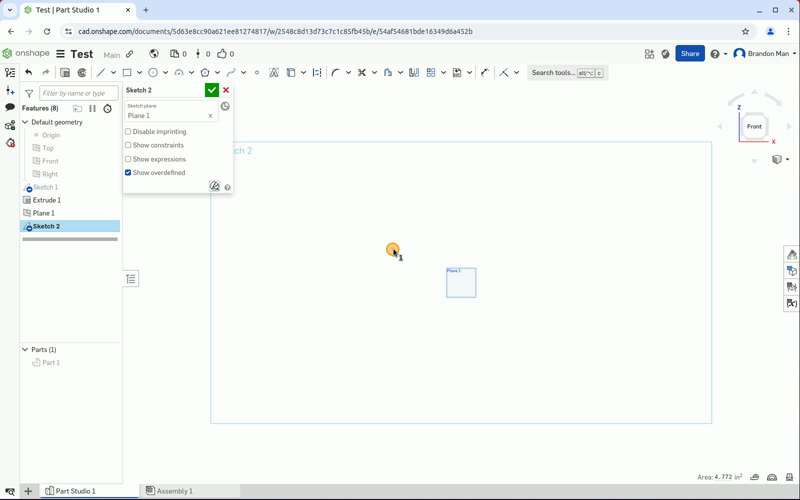
mouse_move(73, 352)
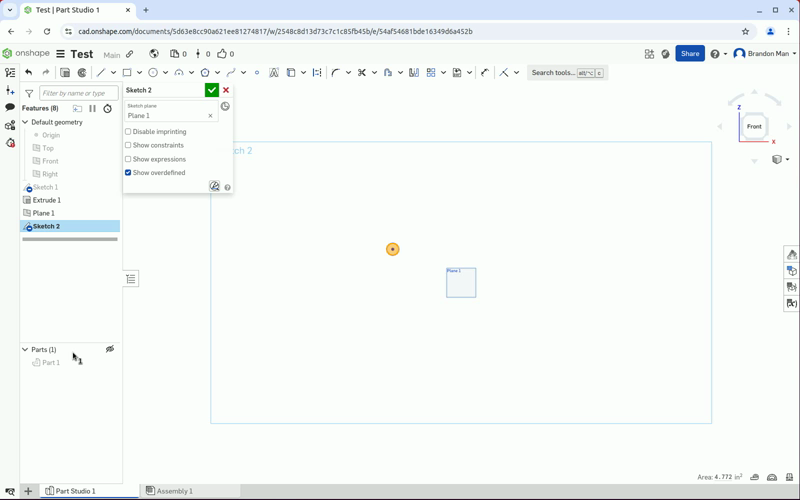
key(shift+y)
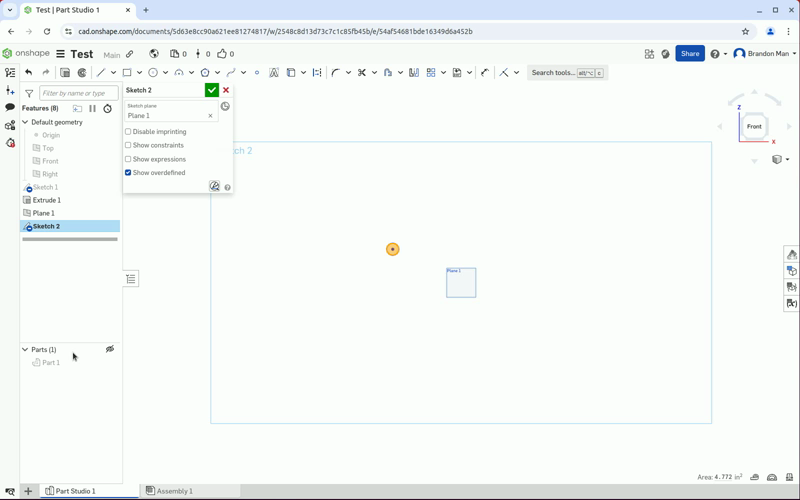
key(shift+e)
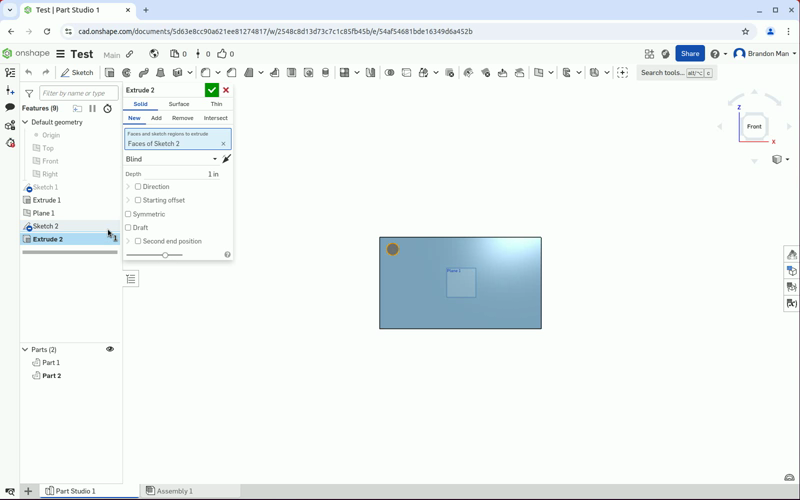
mouse_move(143, 106)
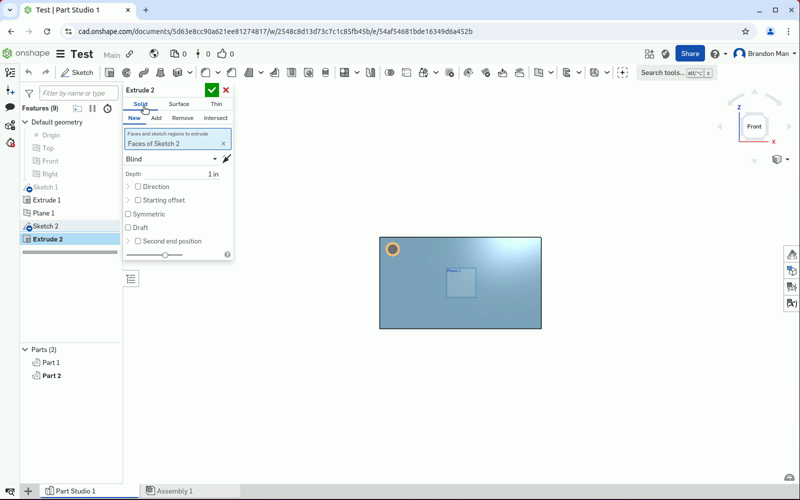
click(143, 106)
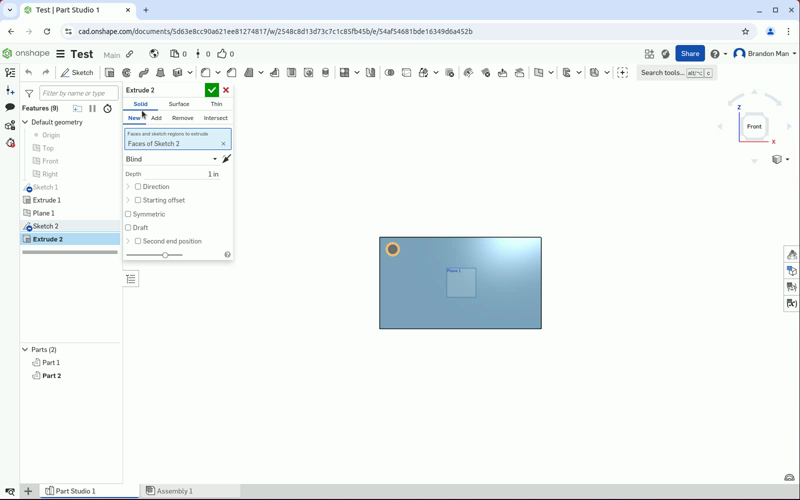
mouse_move(137, 120)
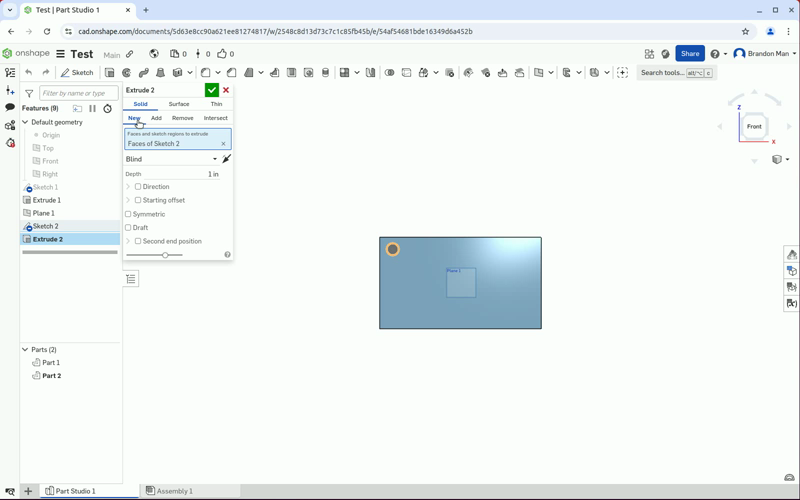
click(137, 120)
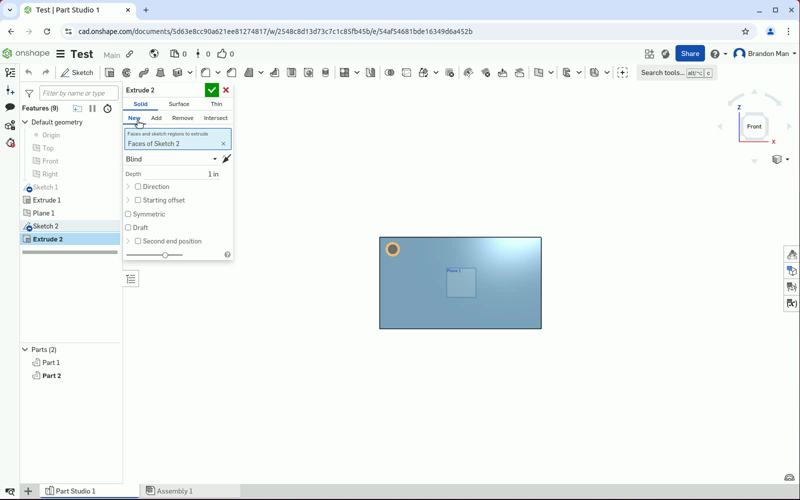
key(tab, 4)
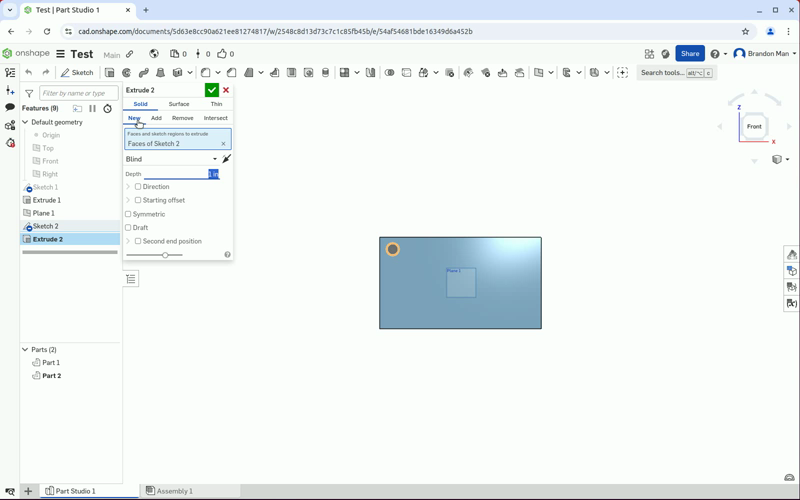
text(7.221)
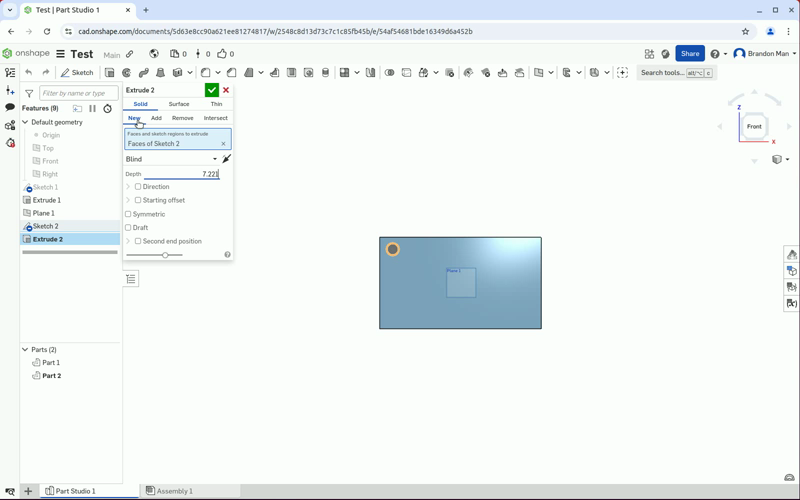
key(enter)
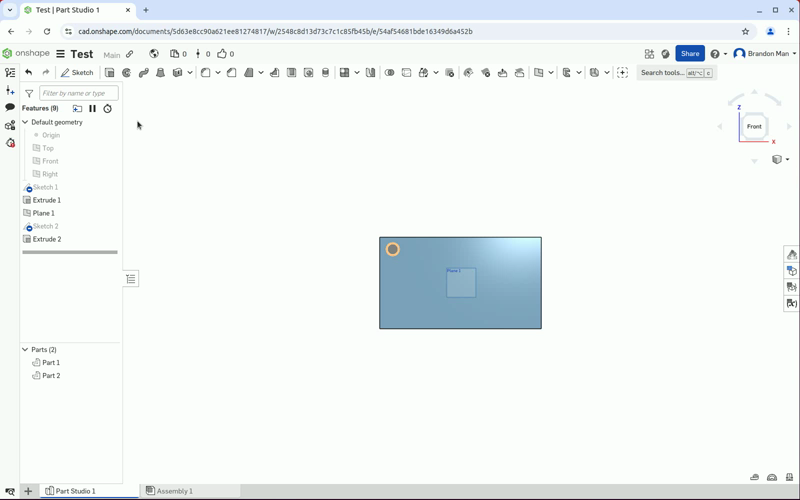
key(shift+h)
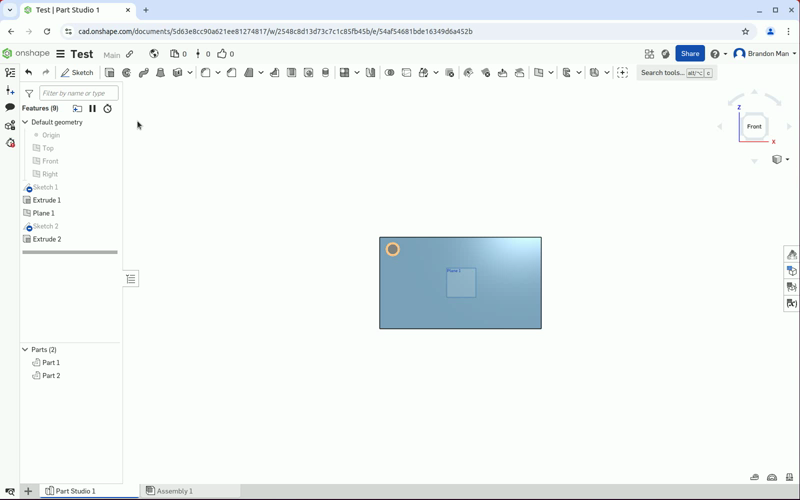
key(shift+h)
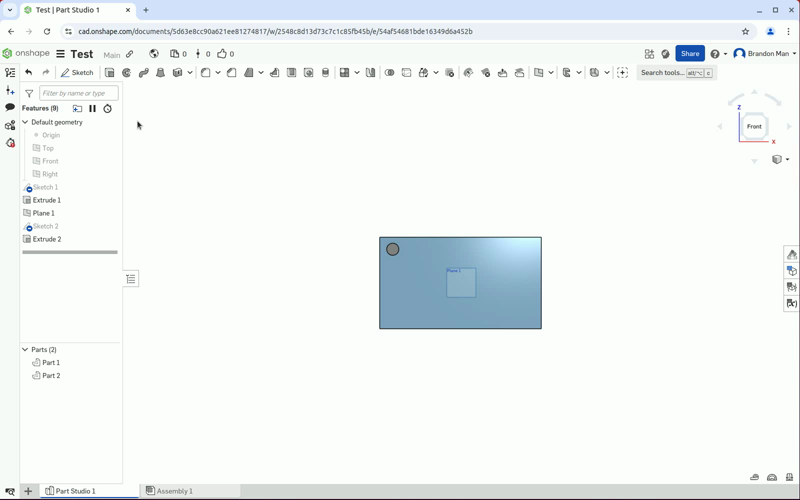
mouse_move(73, 189)
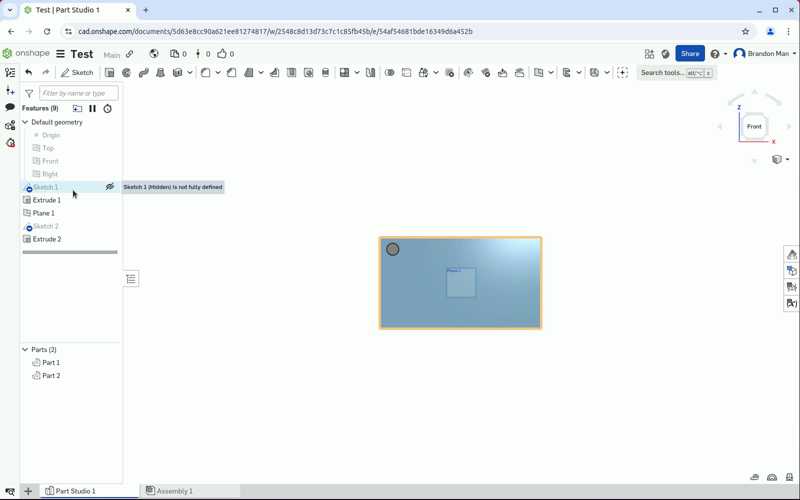
click(73, 189)
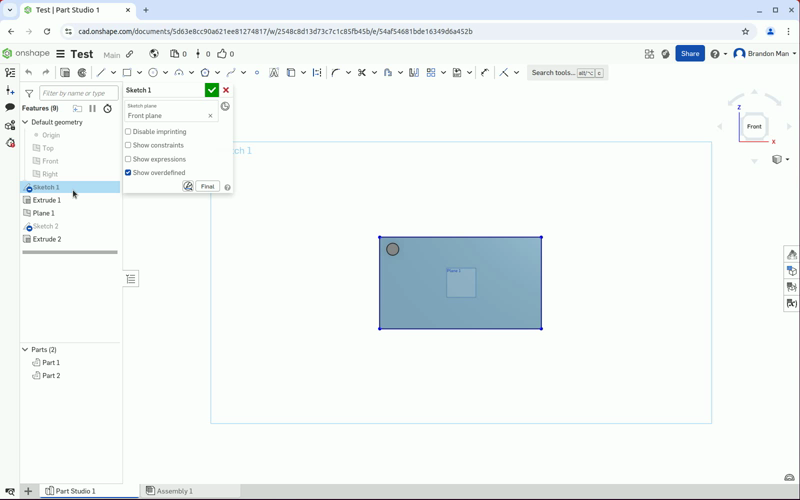
mouse_move(229, 92)
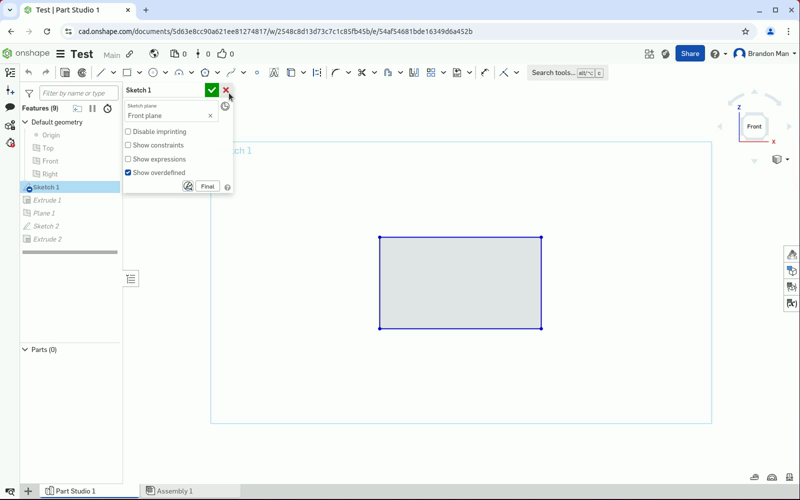
click(229, 92)
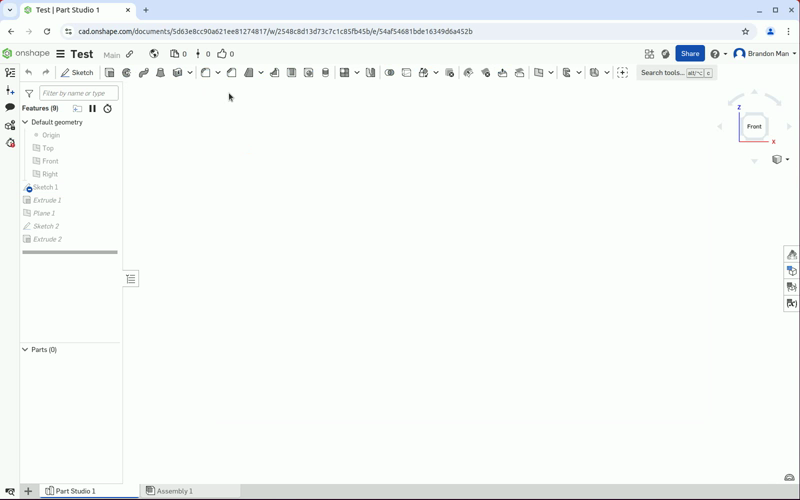
key(shift+s)
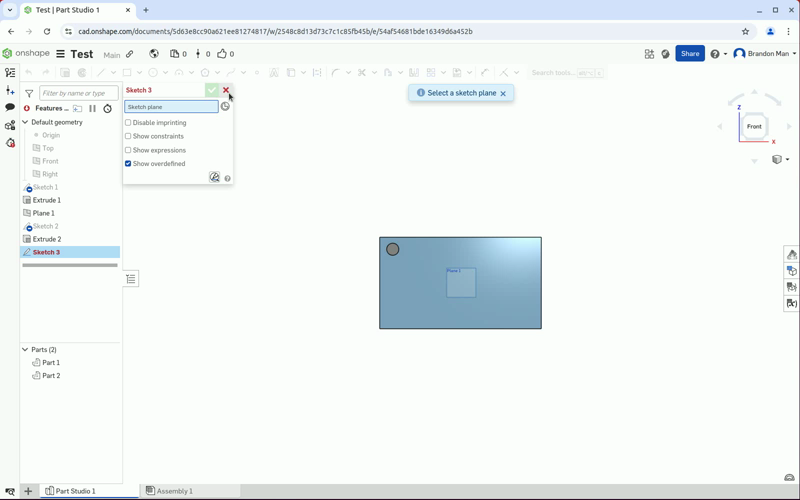
mouse_move(73, 215)
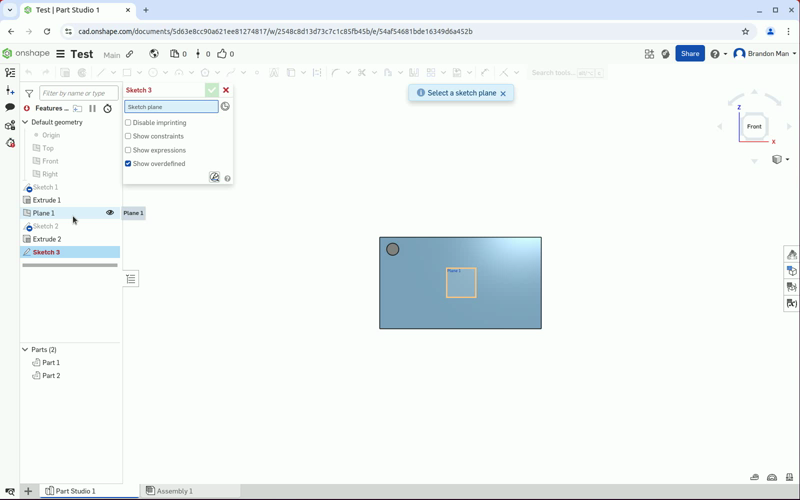
click(73, 215)
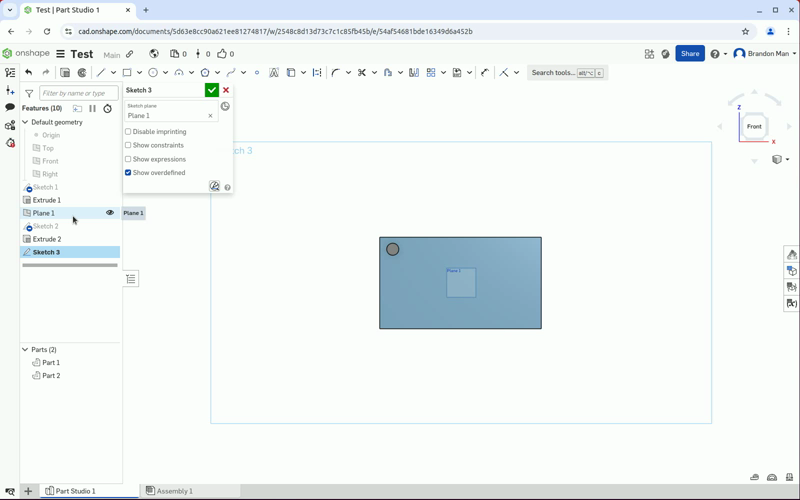
mouse_move(73, 352)
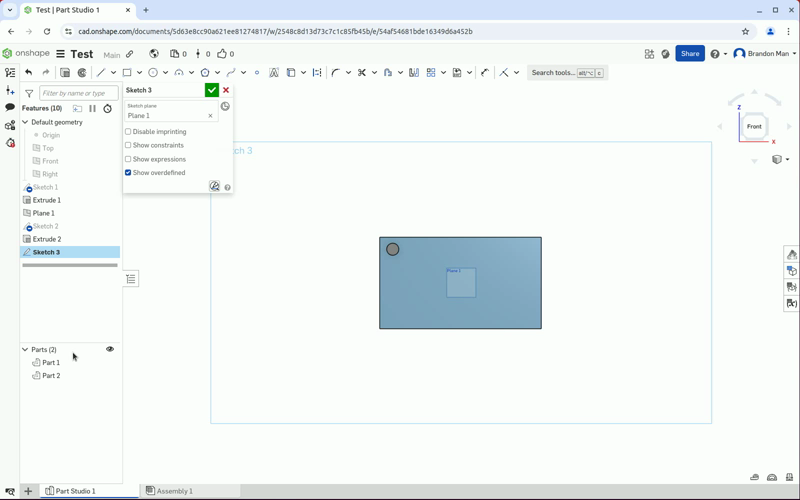
key(y)
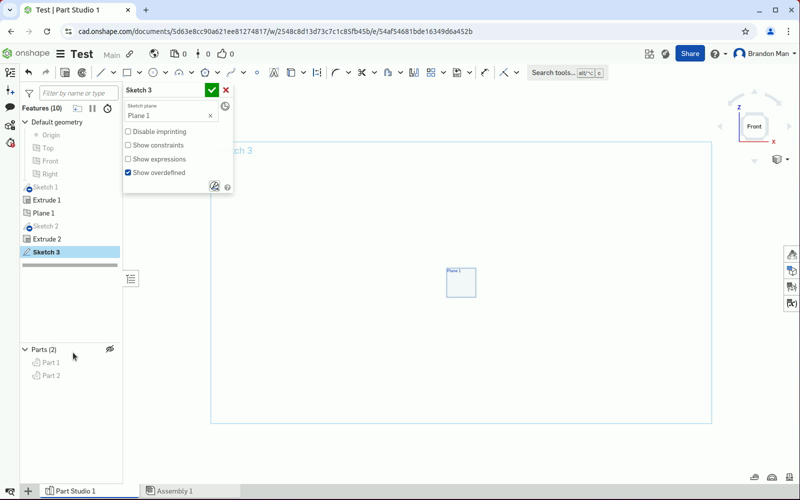
key(c)
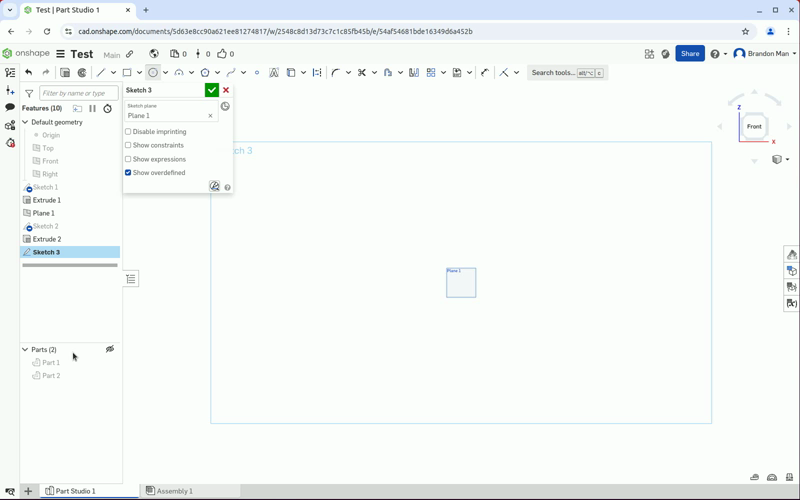
key_down(shift)
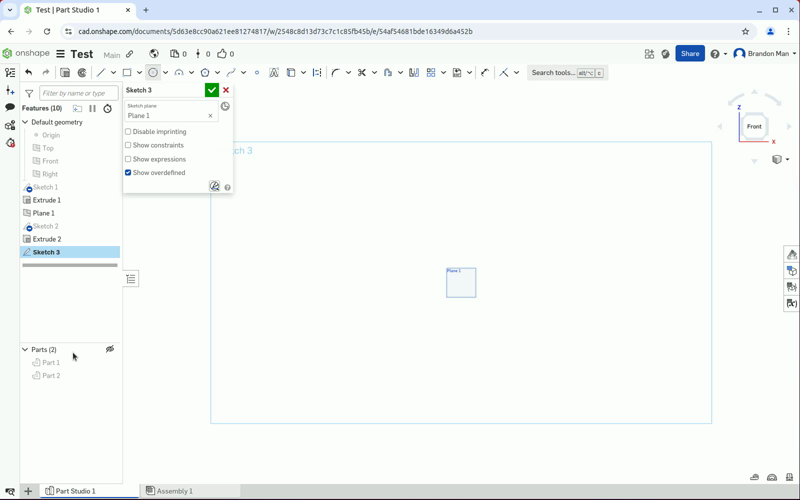
mouse_move(392, 287)
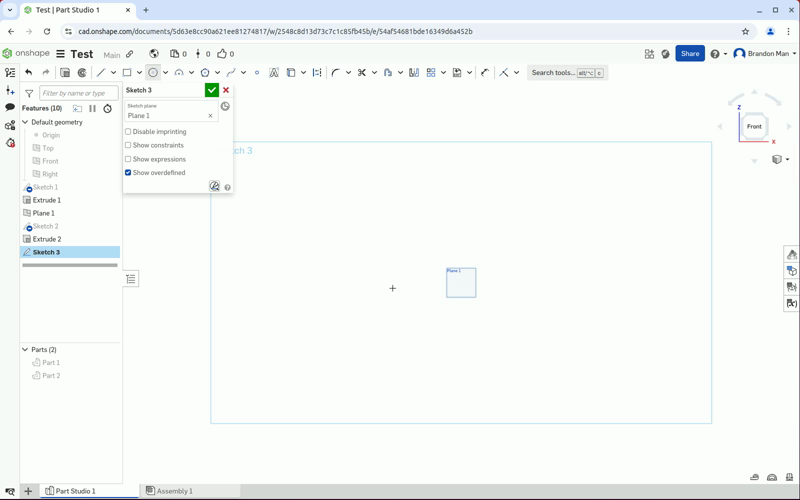
click(392, 287)
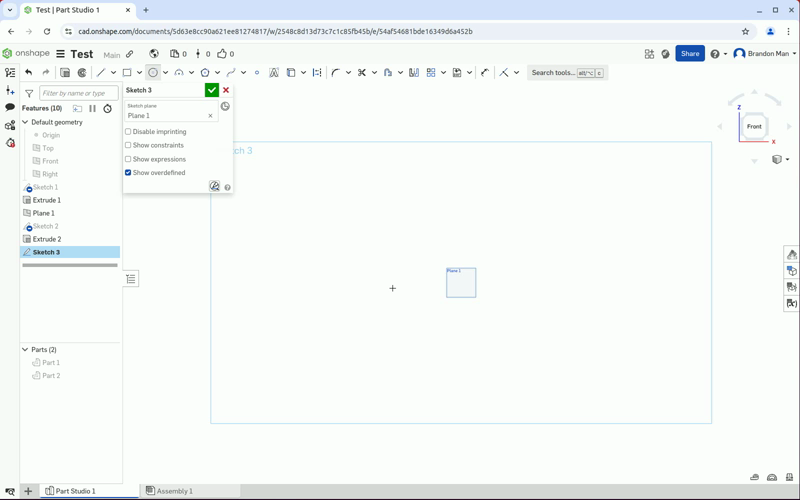
key_up(shift)
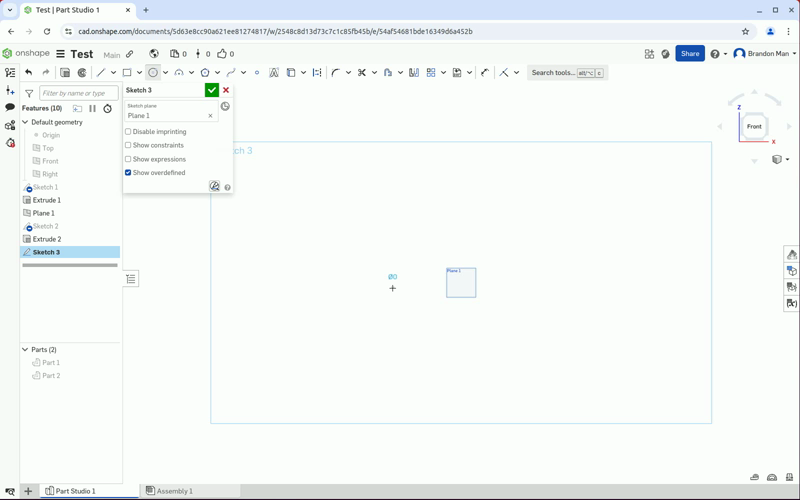
mouse_move(398, 287)
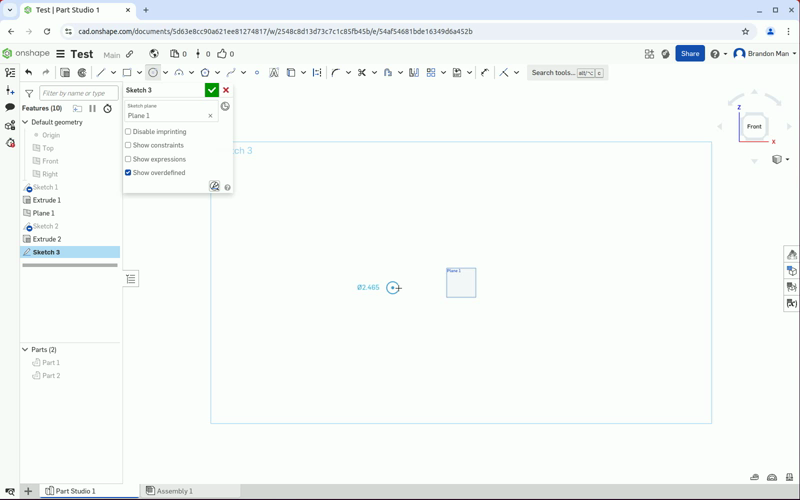
click(398, 287)
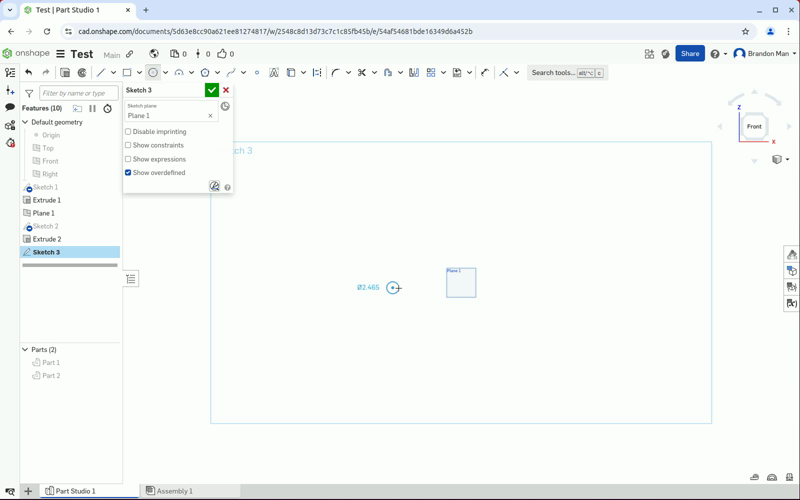
key(esc)
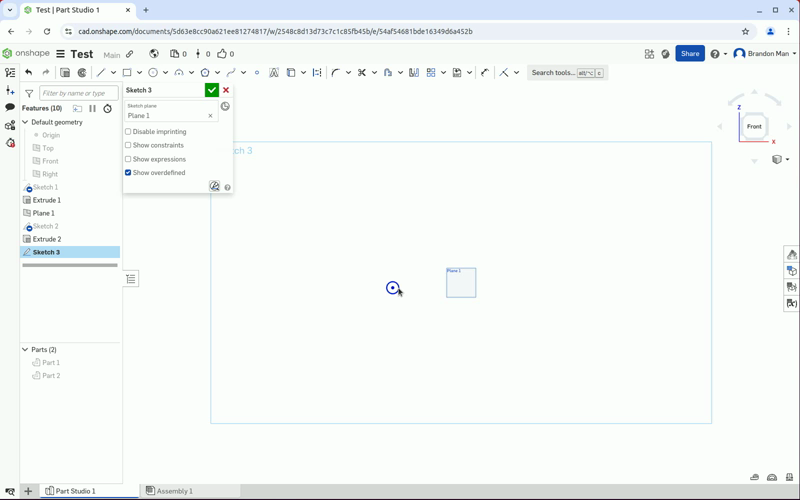
mouse_move(390, 283)
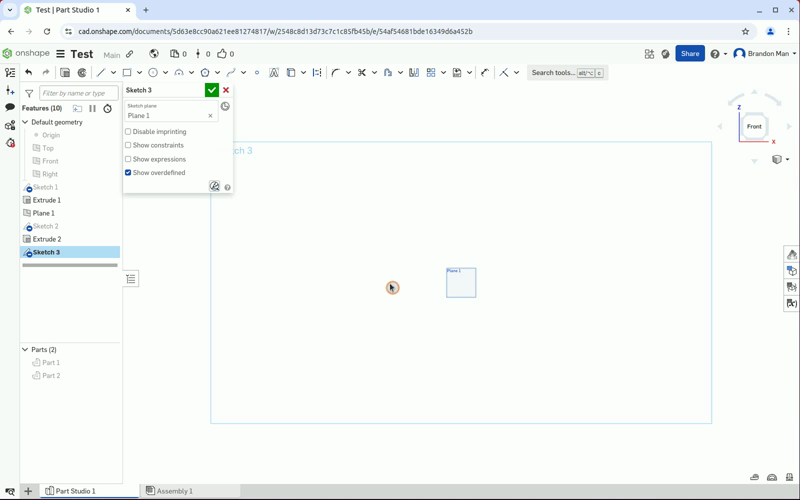
scroll(6)
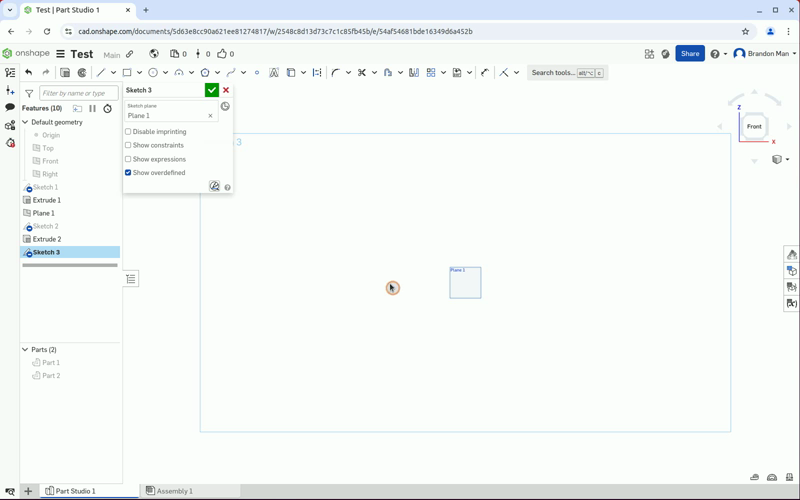
scroll(6)
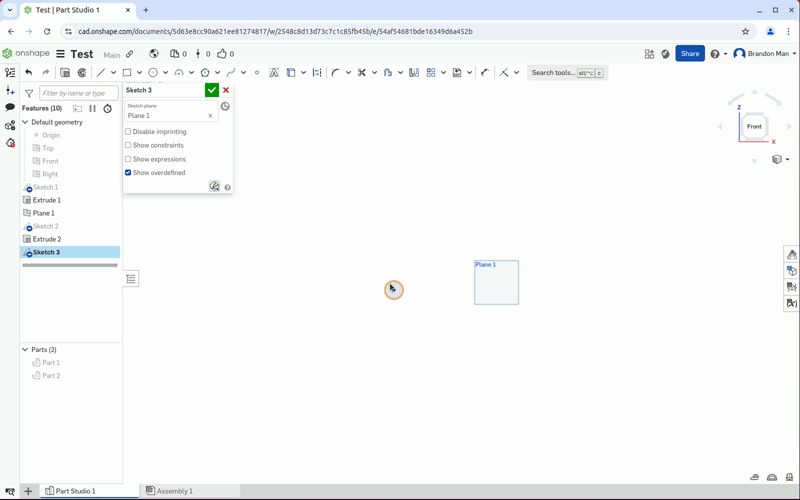
scroll(6)
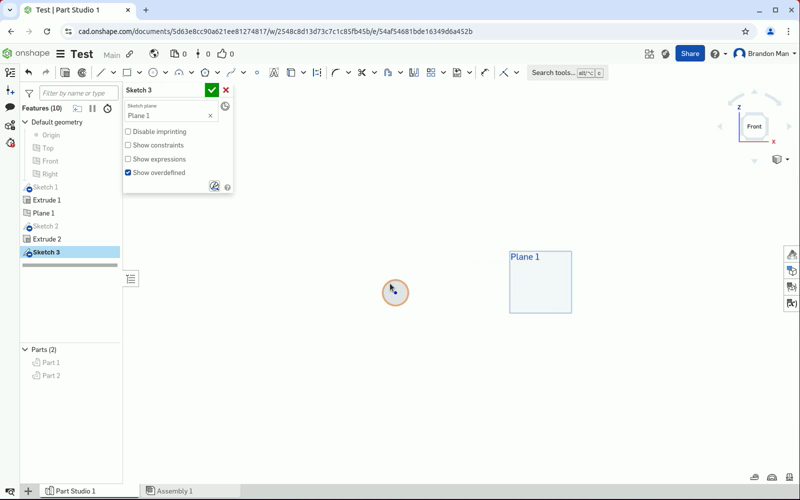
scroll(6)
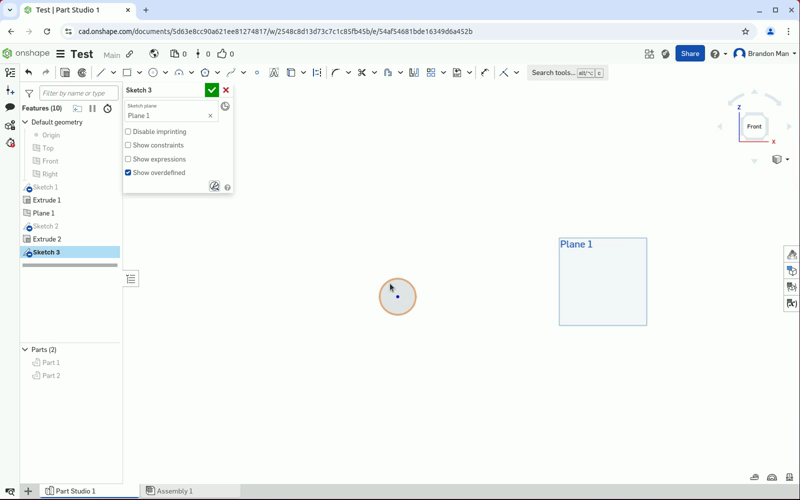
scroll(6)
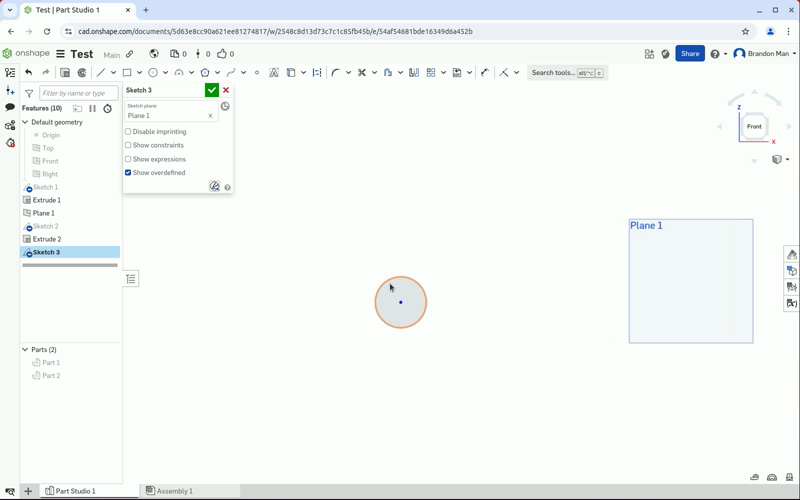
scroll(6)
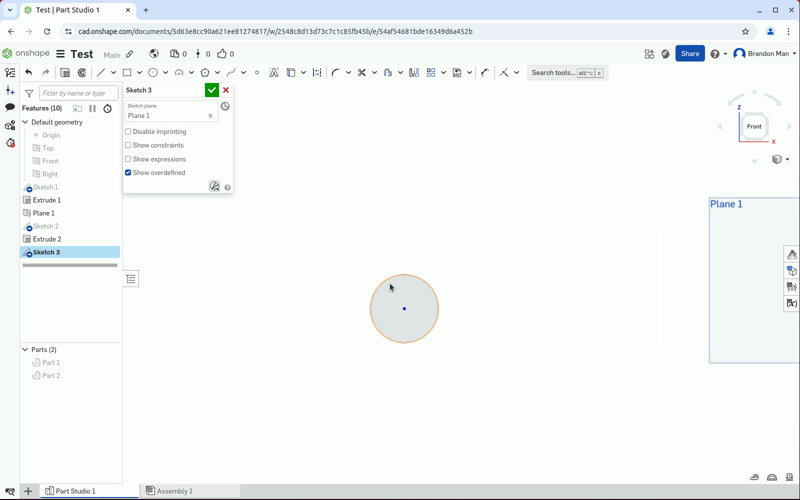
scroll(6)
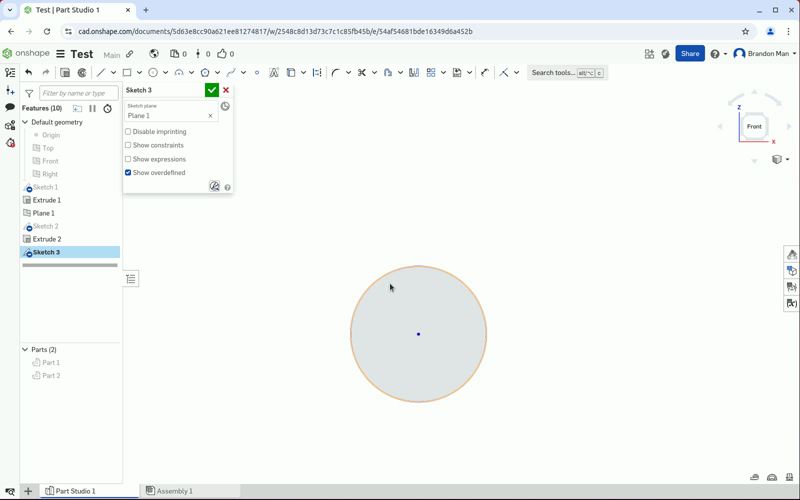
click(390, 283)
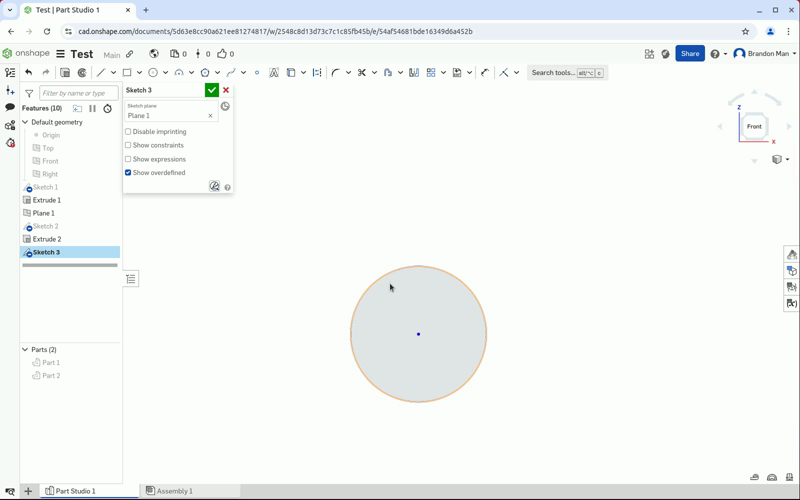
scroll(-6)
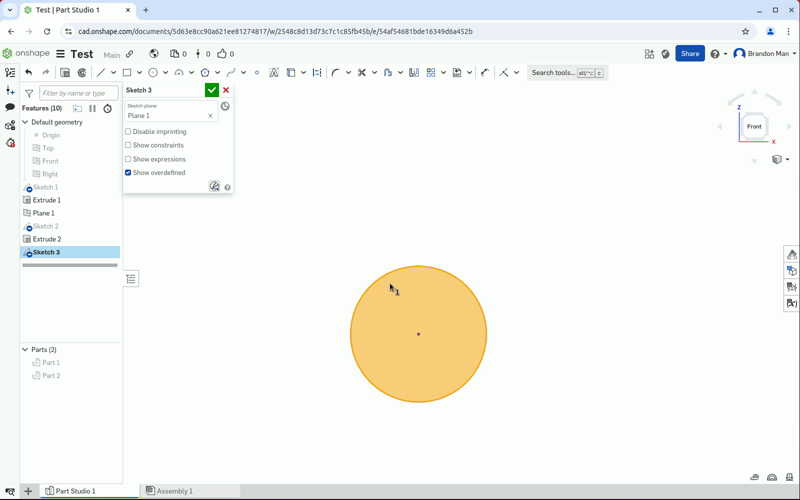
scroll(-6)
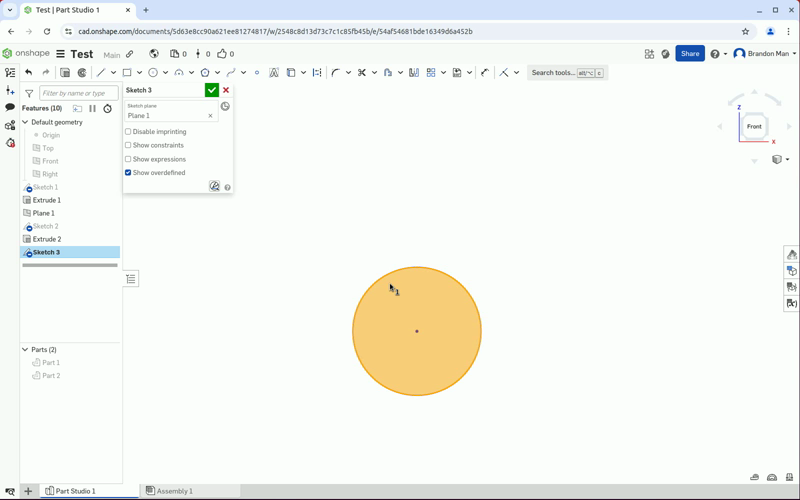
scroll(-6)
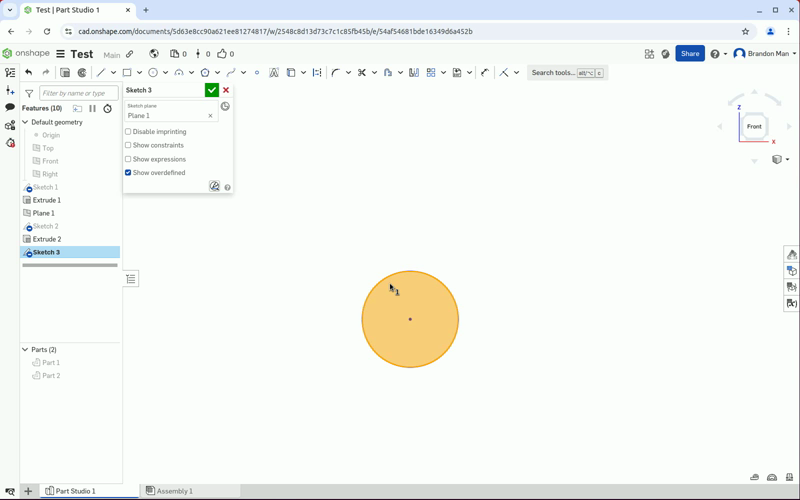
scroll(-6)
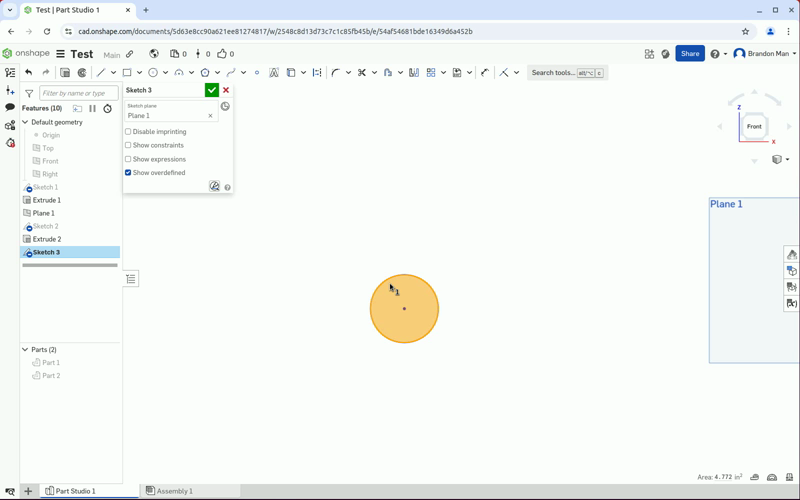
scroll(-6)
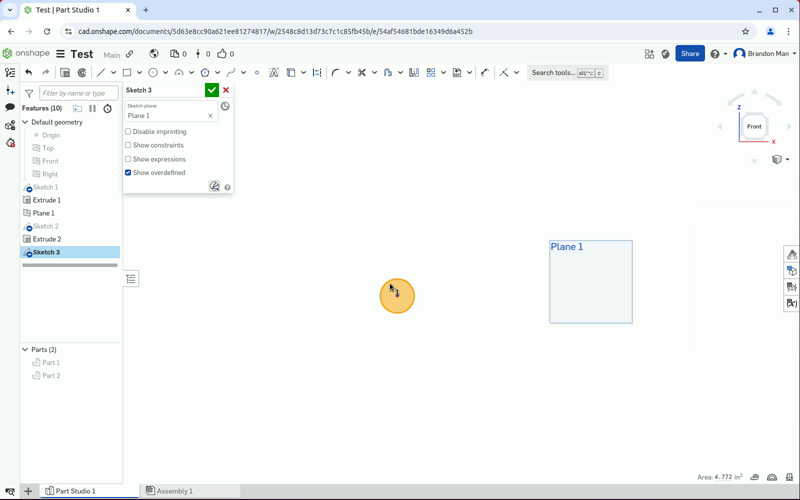
scroll(-6)
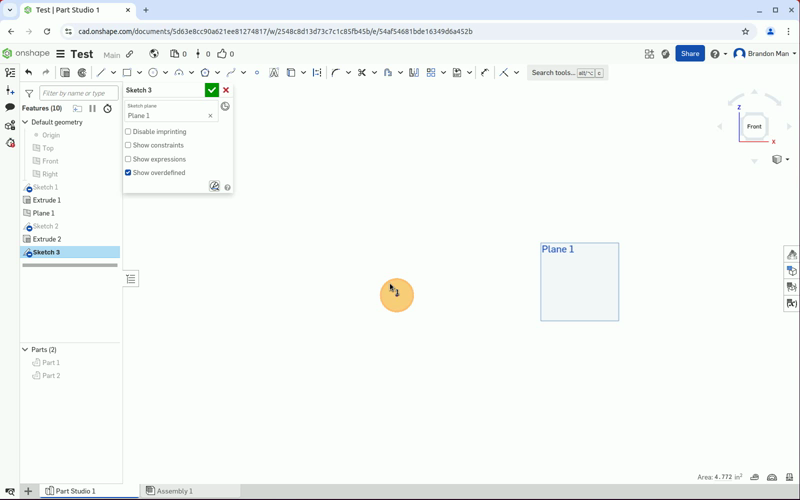
scroll(-6)
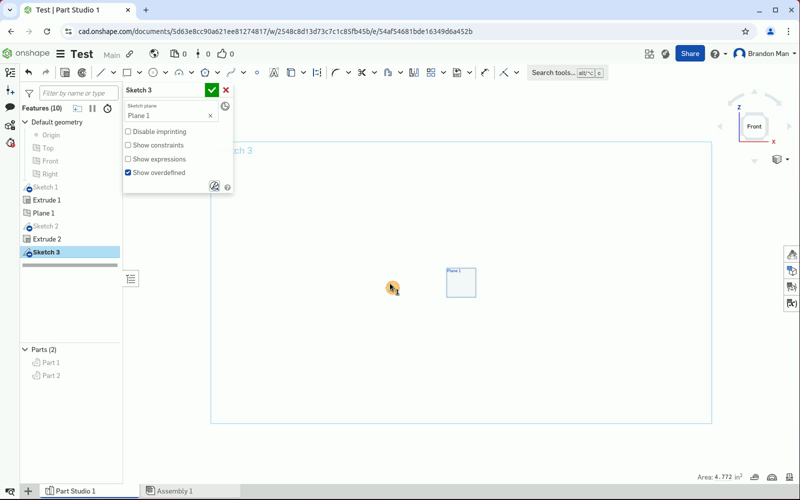
mouse_move(73, 352)
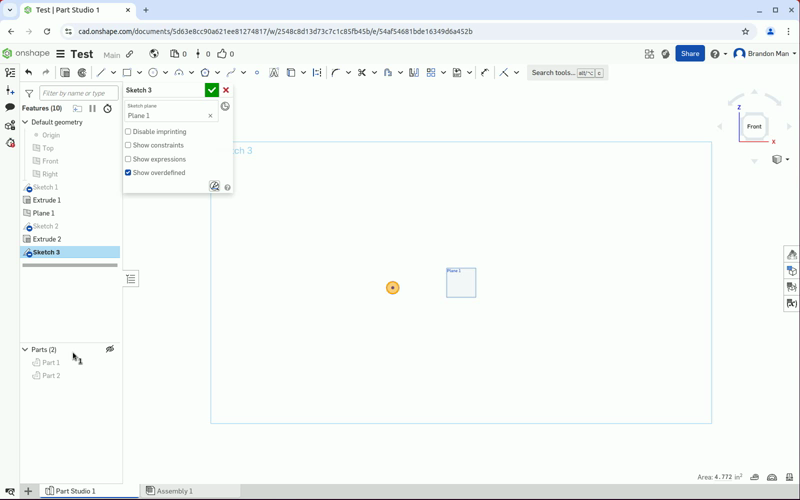
key(shift+y)
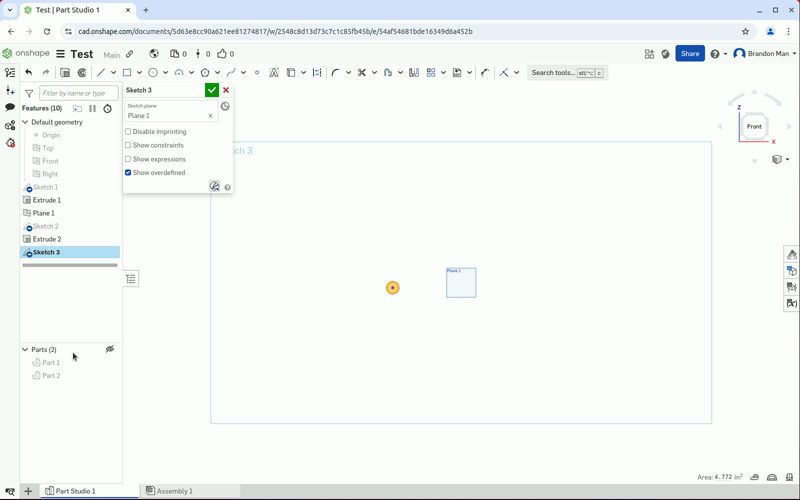
key(shift+e)
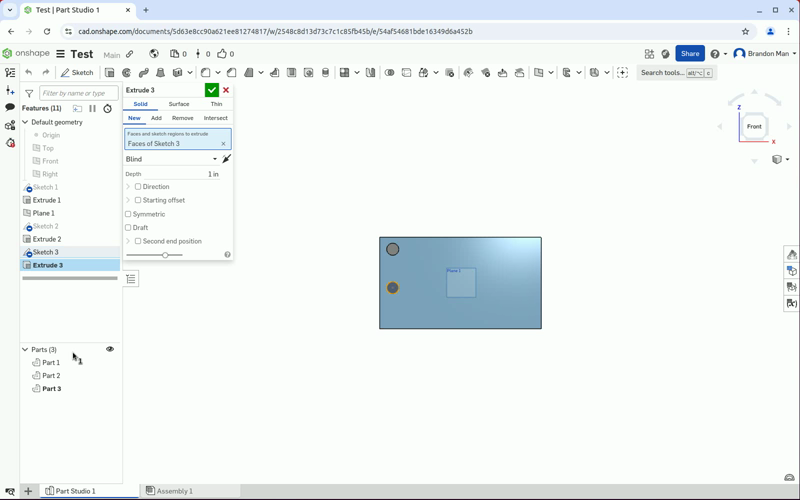
mouse_move(143, 106)
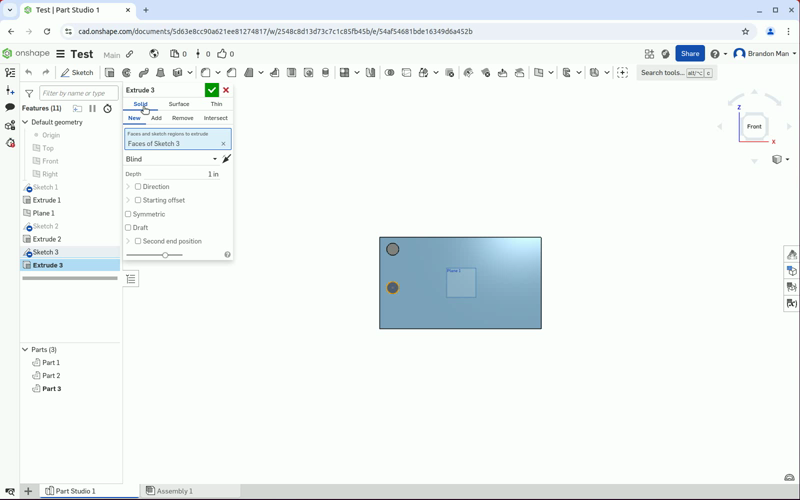
click(143, 106)
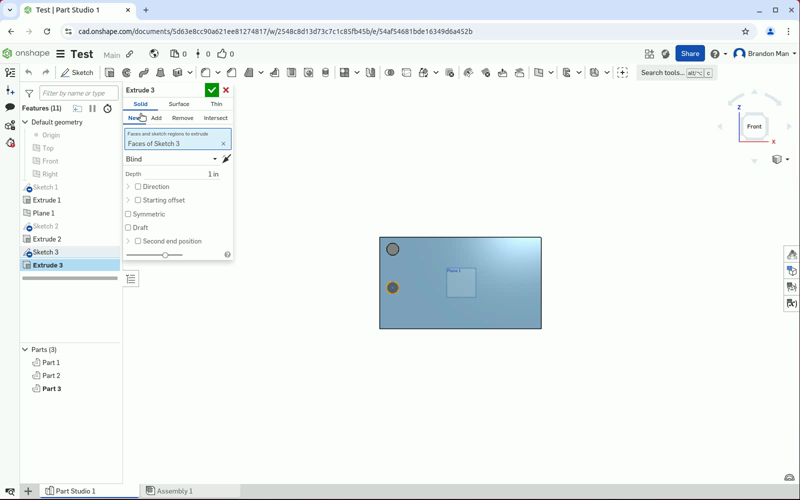
mouse_move(137, 120)
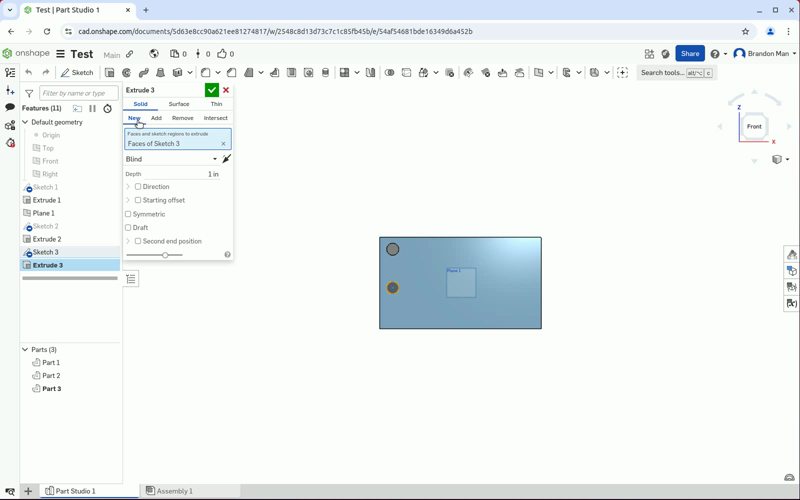
click(137, 120)
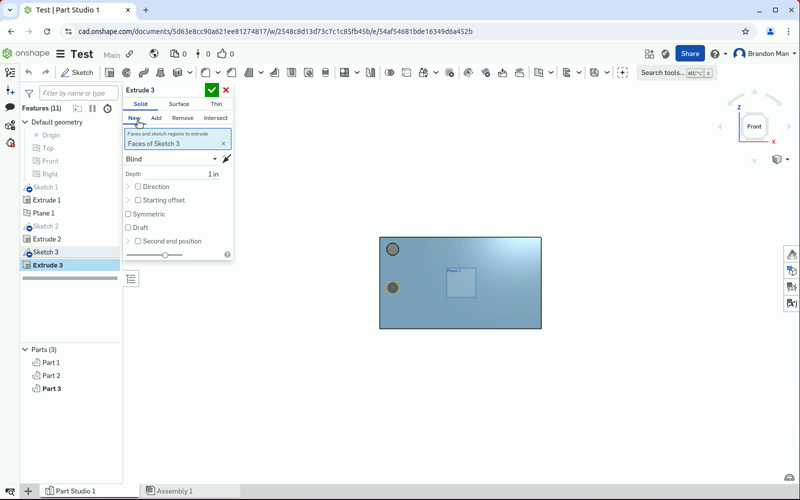
key(tab, 4)
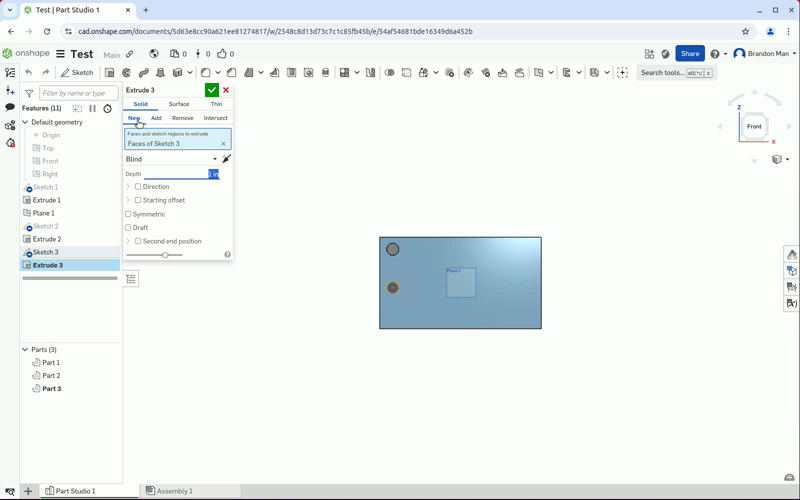
text(7.221)
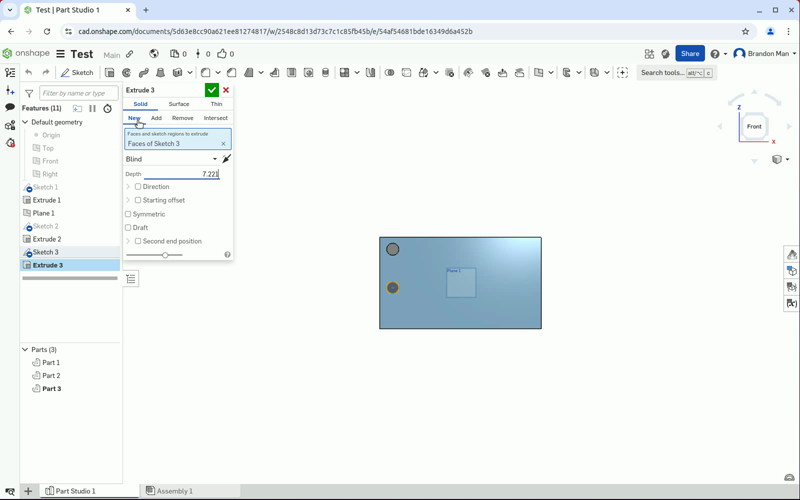
key(enter)
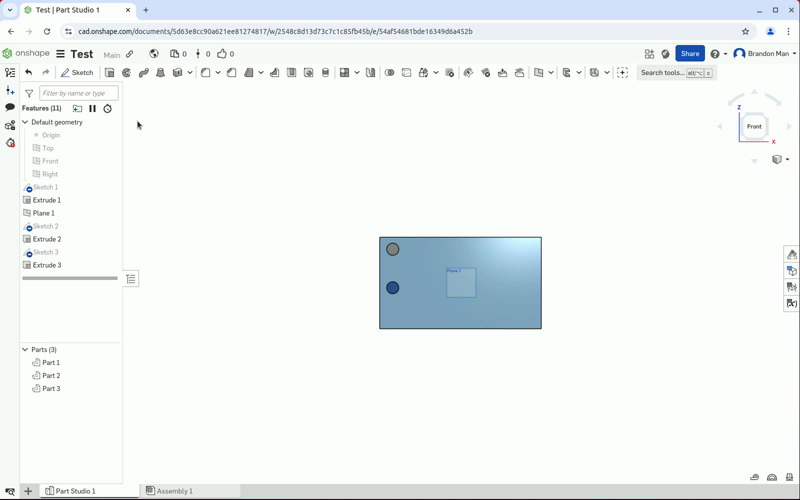
key(shift+h)
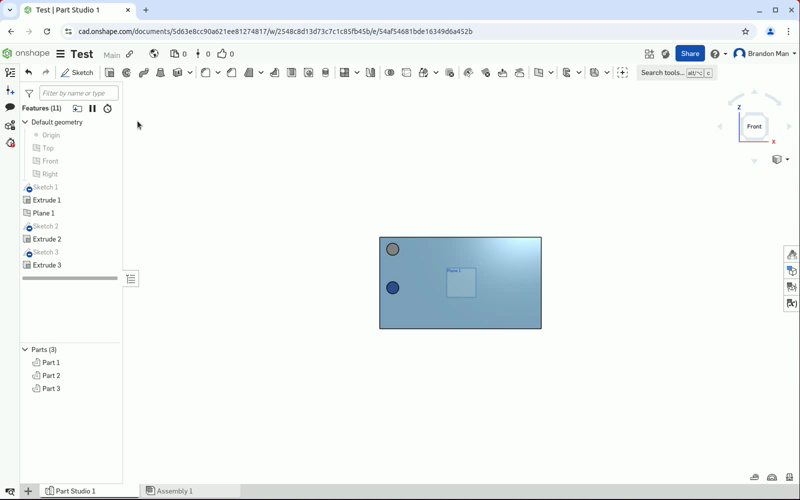
key(shift+h)
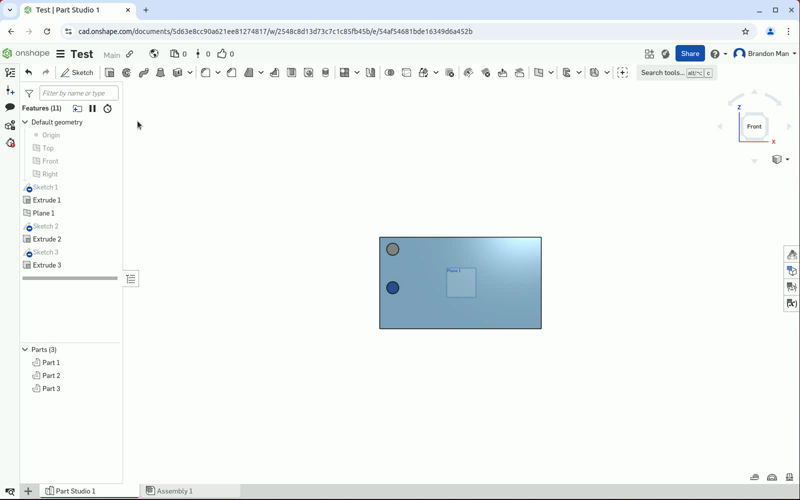
mouse_move(73, 189)
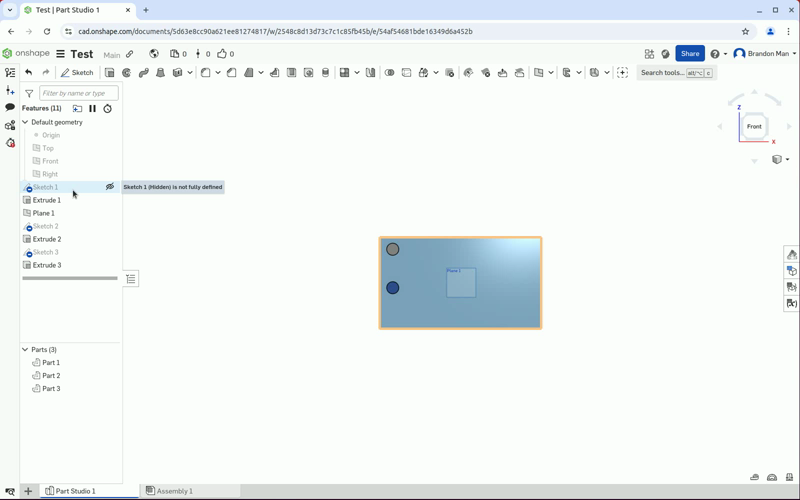
click(73, 189)
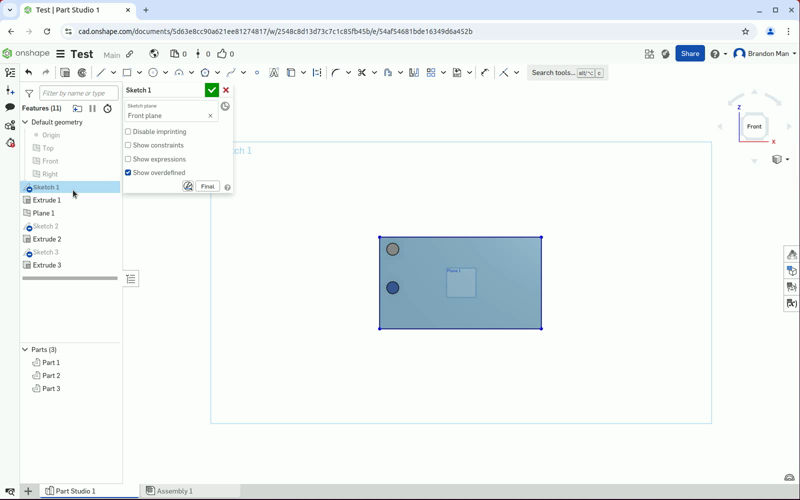
mouse_move(229, 92)
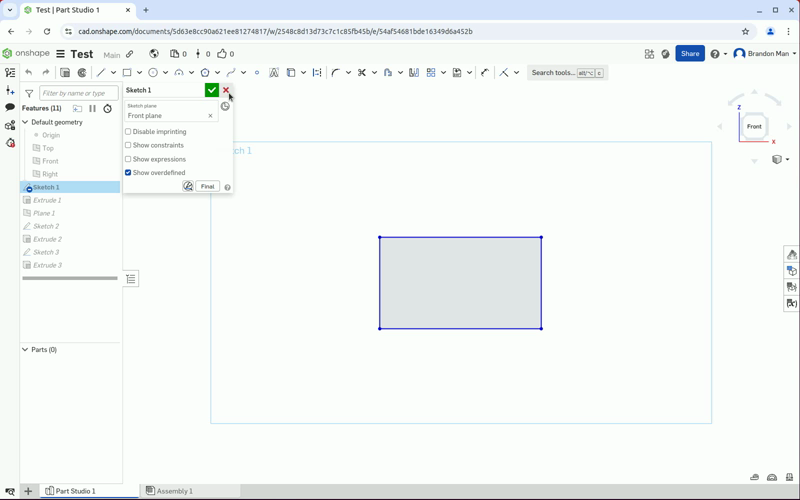
click(229, 92)
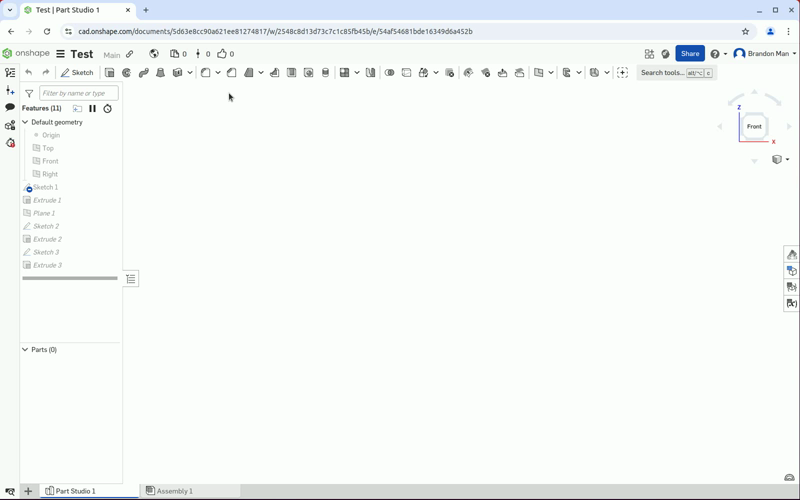
key(shift+s)
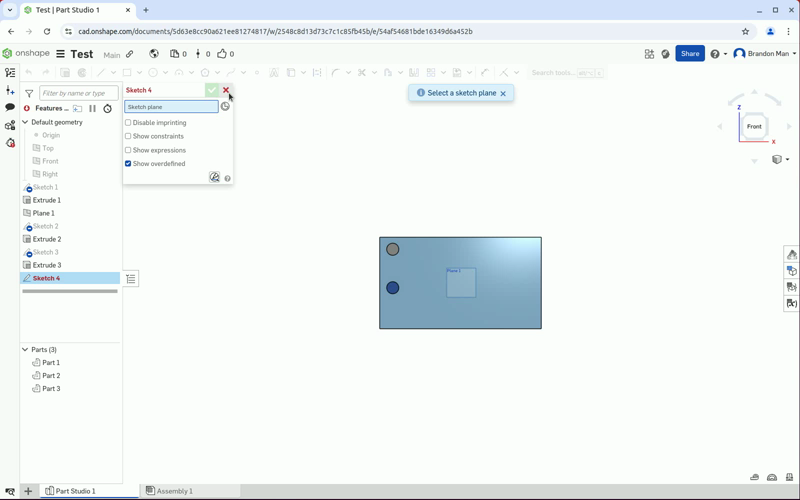
mouse_move(73, 215)
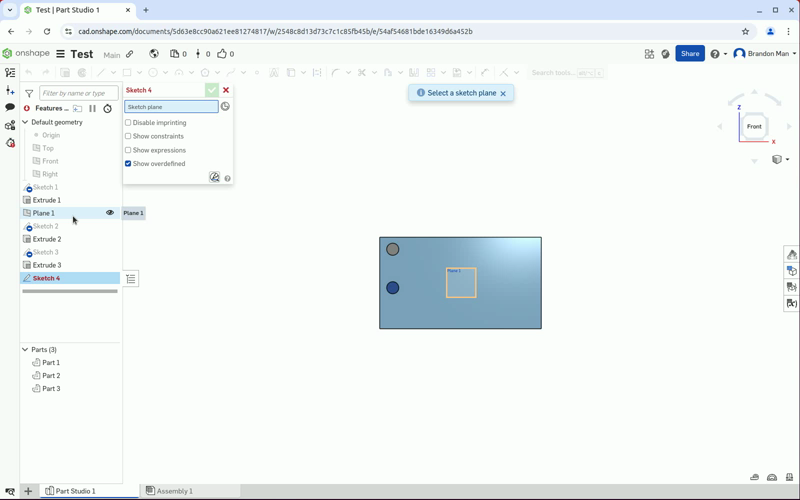
click(73, 215)
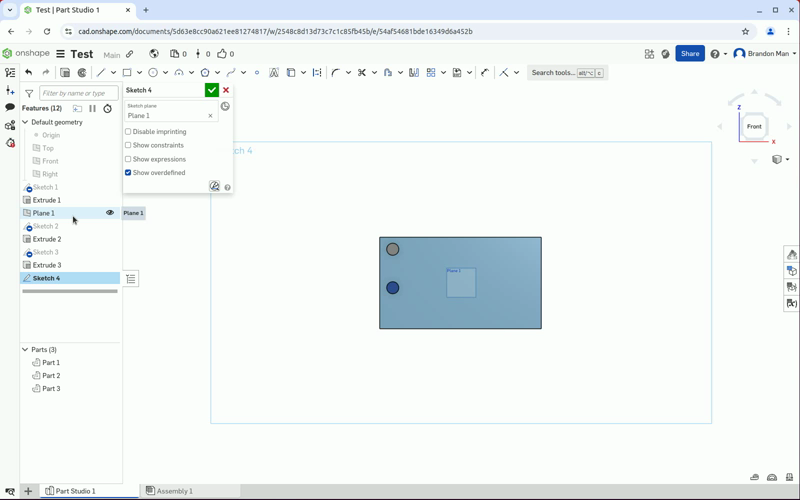
mouse_move(73, 352)
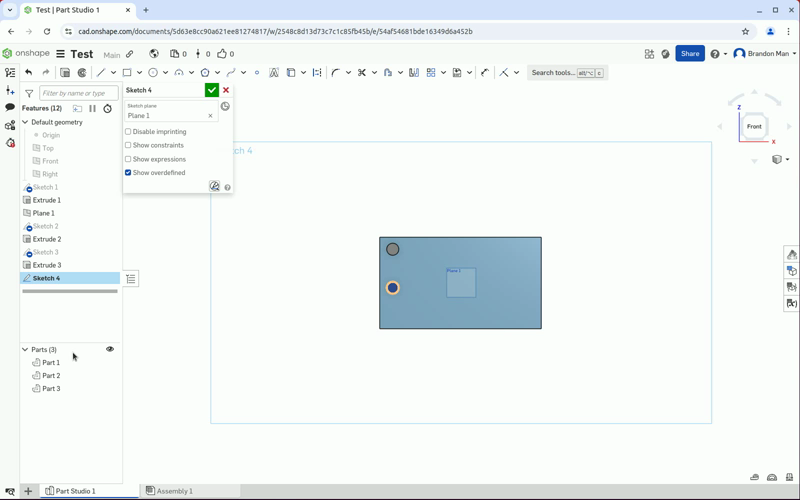
key(y)
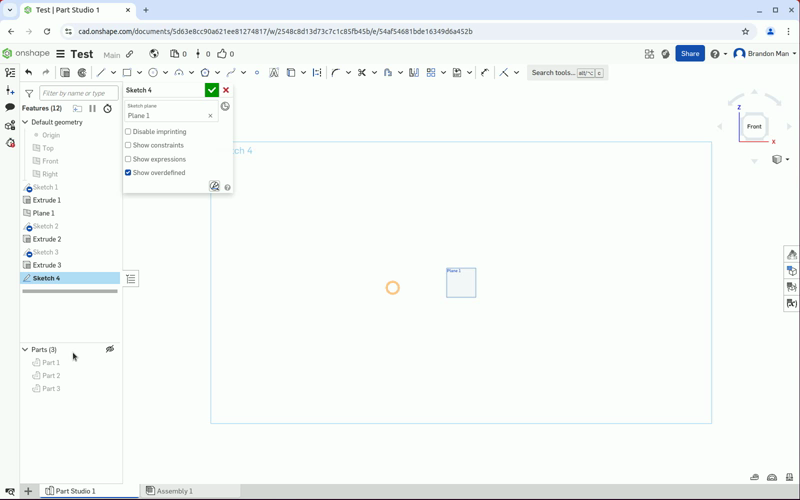
key(c)
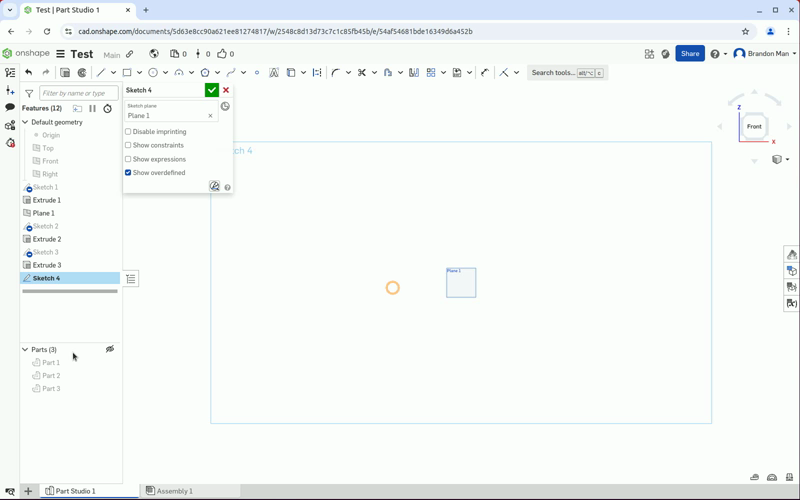
key_down(shift)
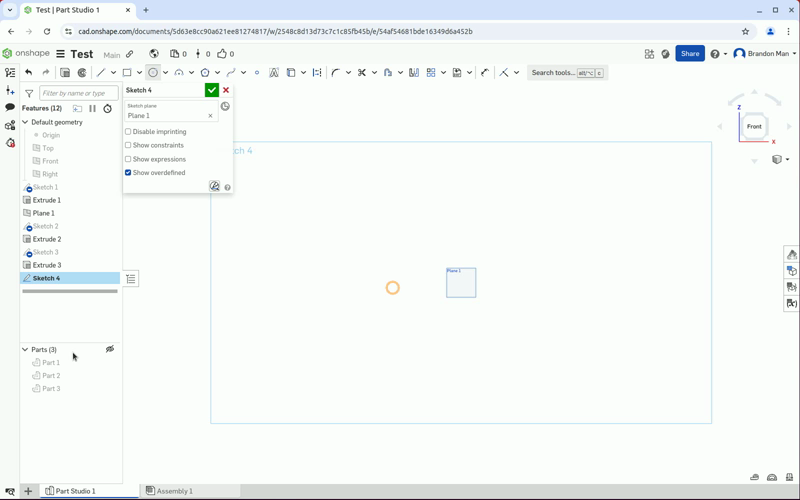
mouse_move(530, 249)
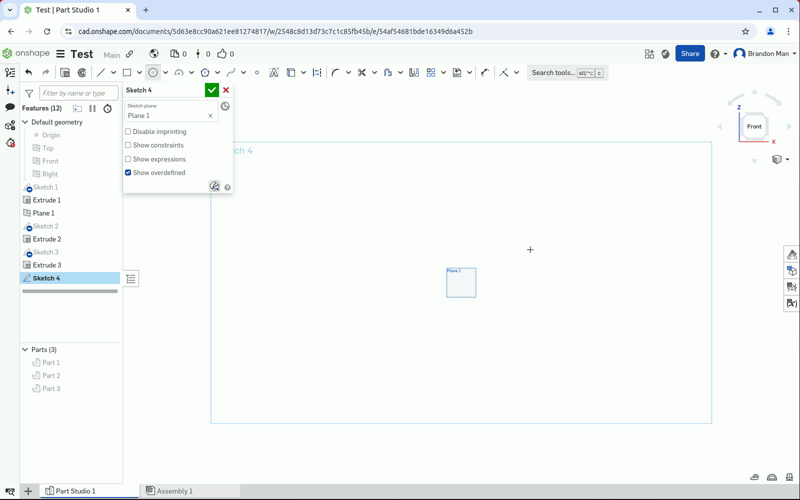
click(530, 249)
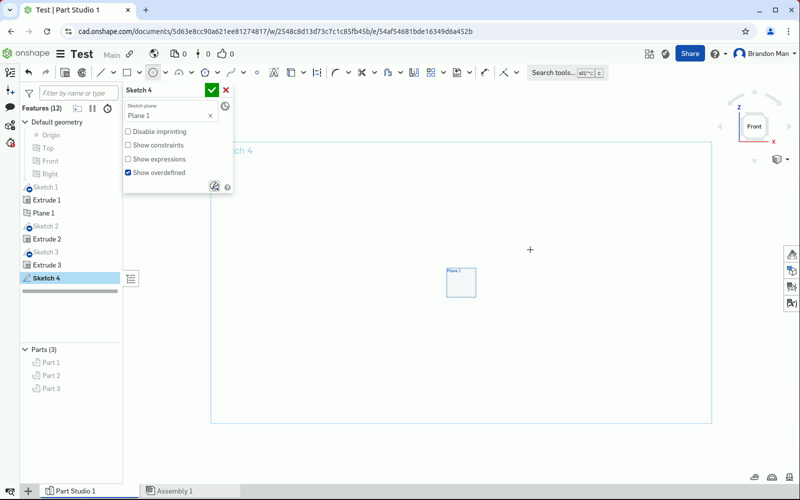
key_up(shift)
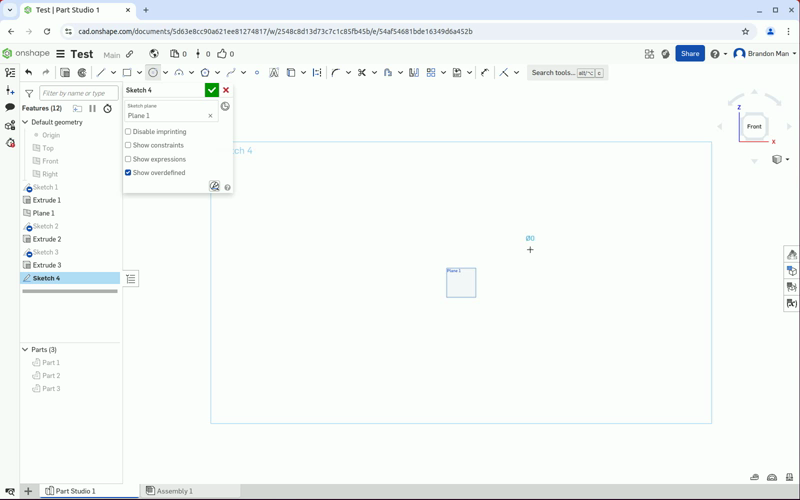
mouse_move(535, 249)
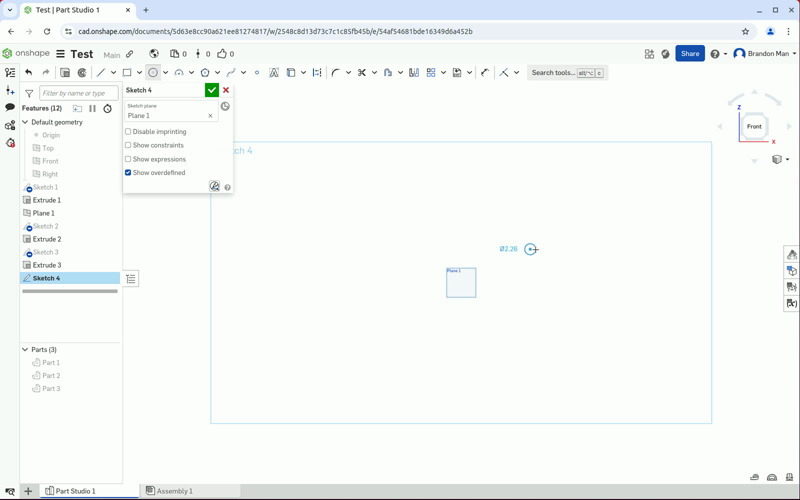
click(535, 249)
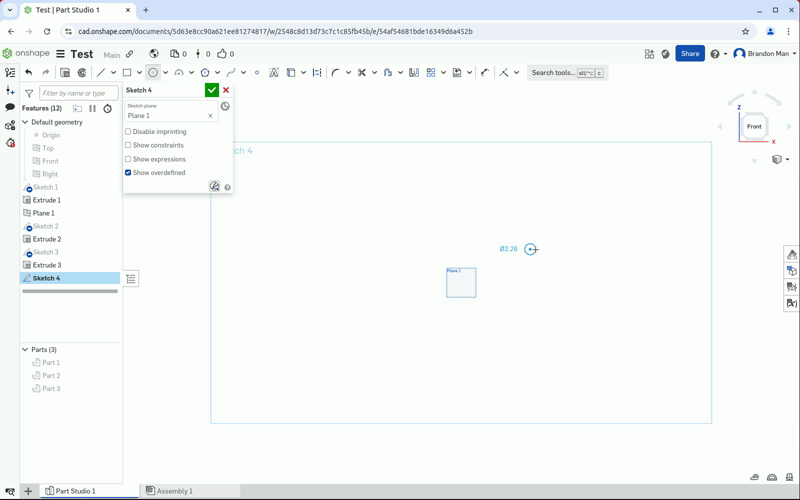
key(esc)
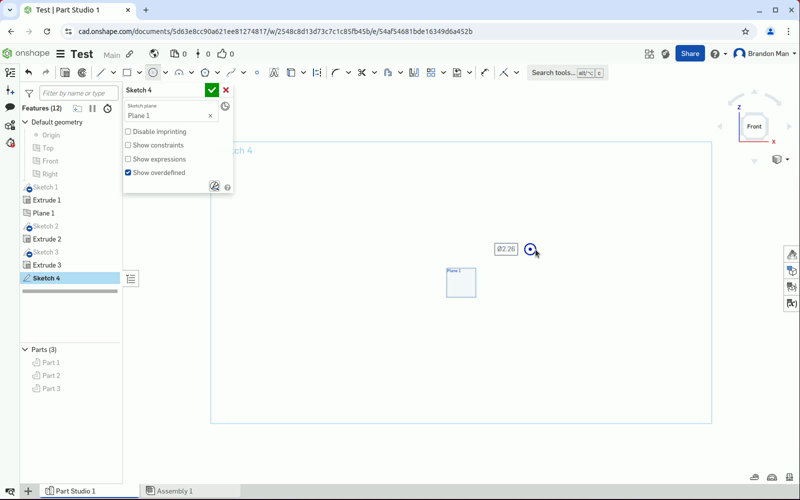
mouse_move(531, 249)
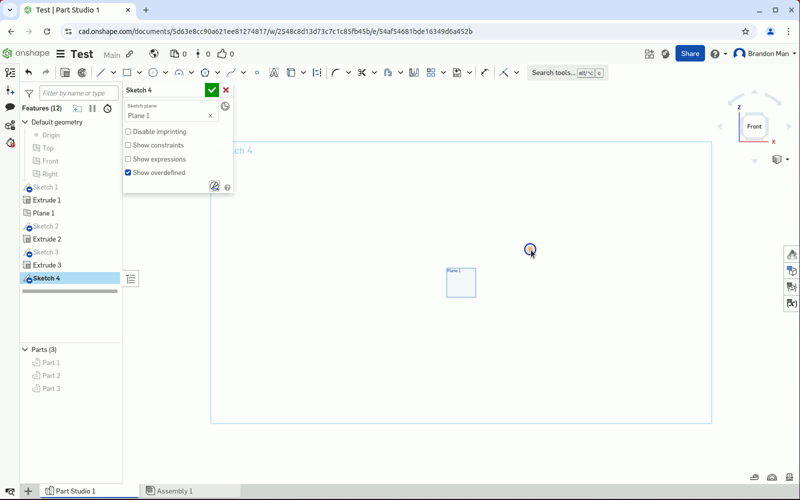
scroll(6)
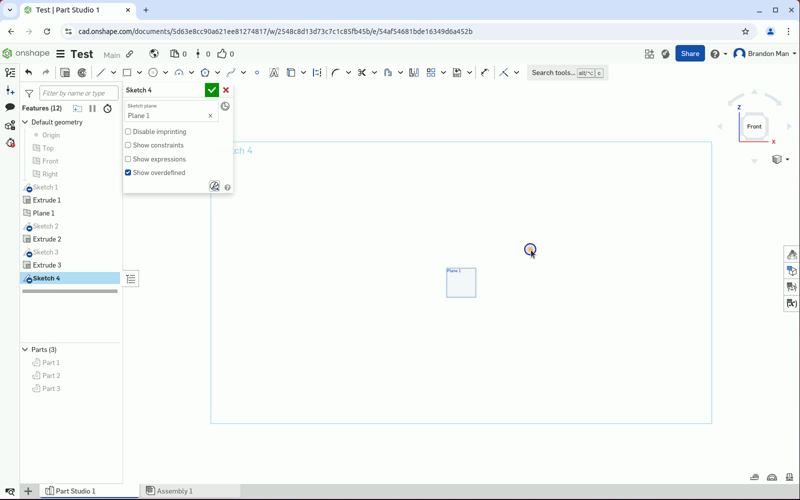
scroll(6)
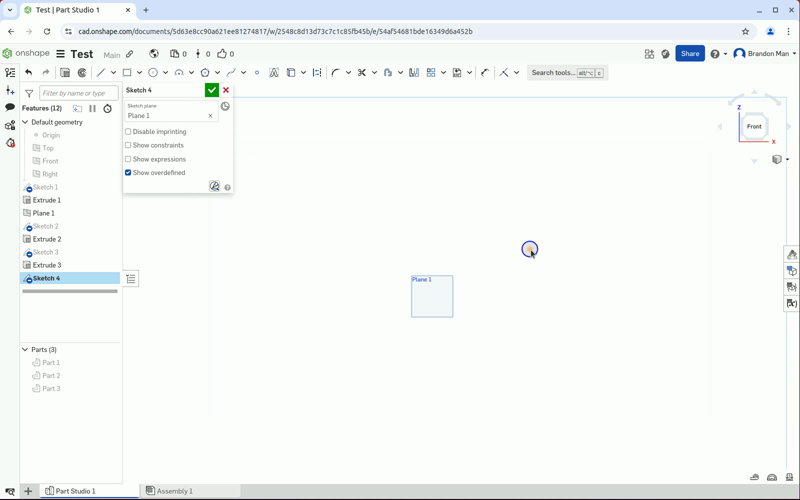
scroll(6)
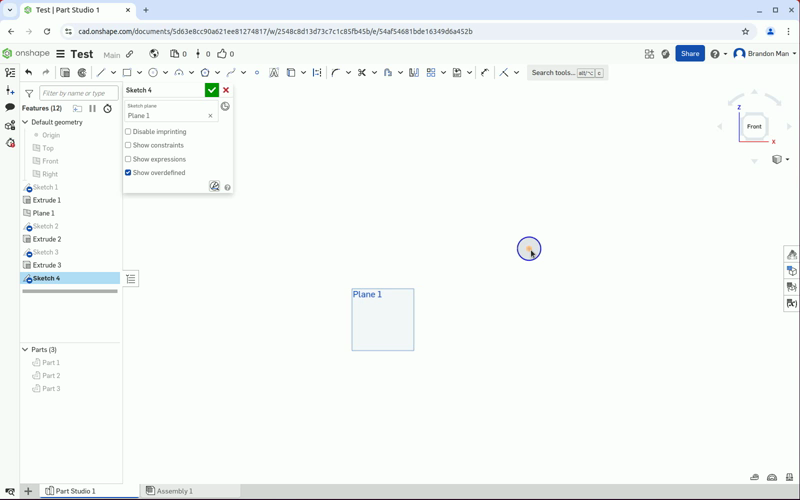
scroll(6)
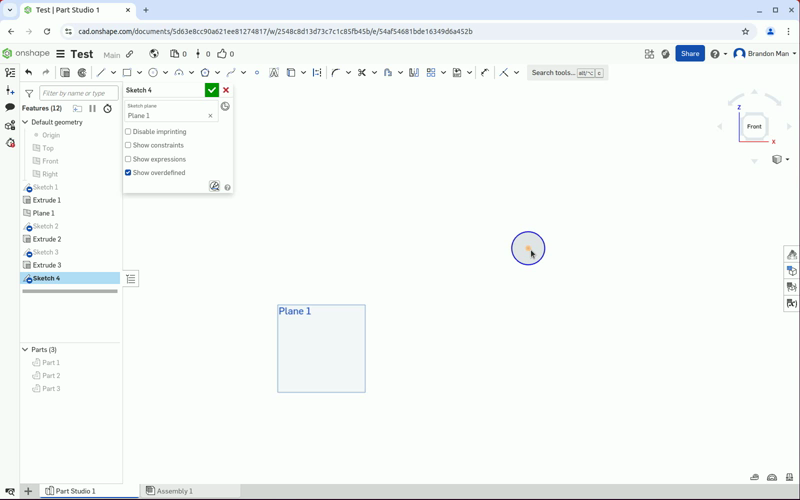
scroll(6)
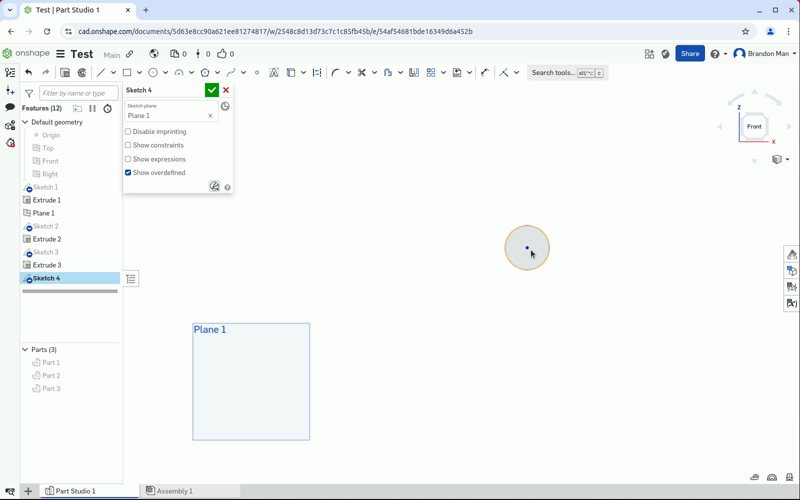
scroll(6)
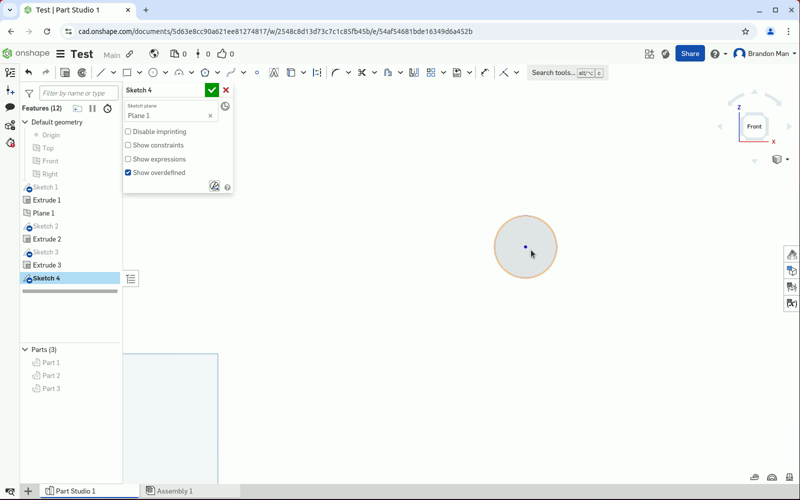
scroll(6)
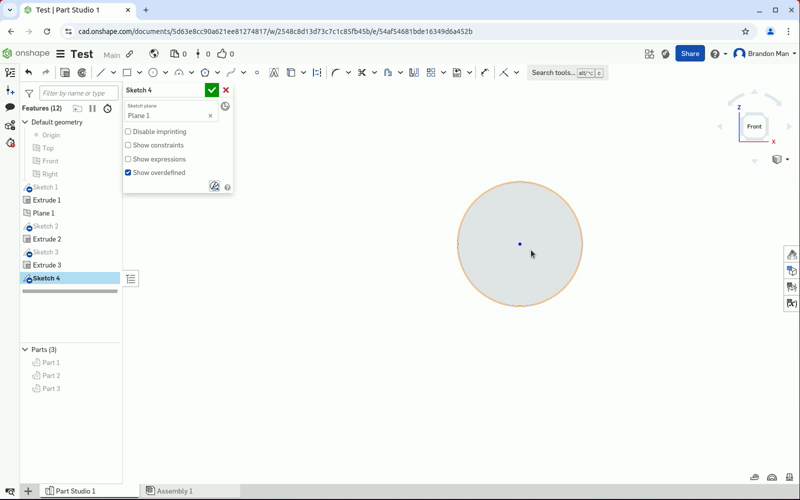
click(531, 249)
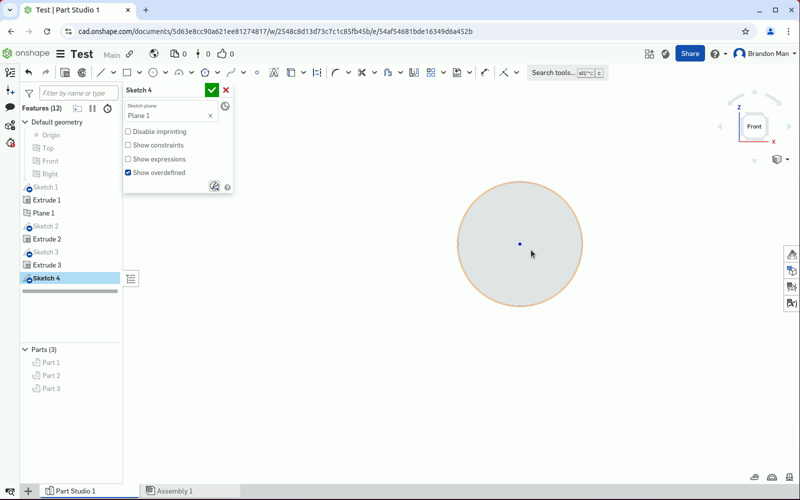
scroll(-6)
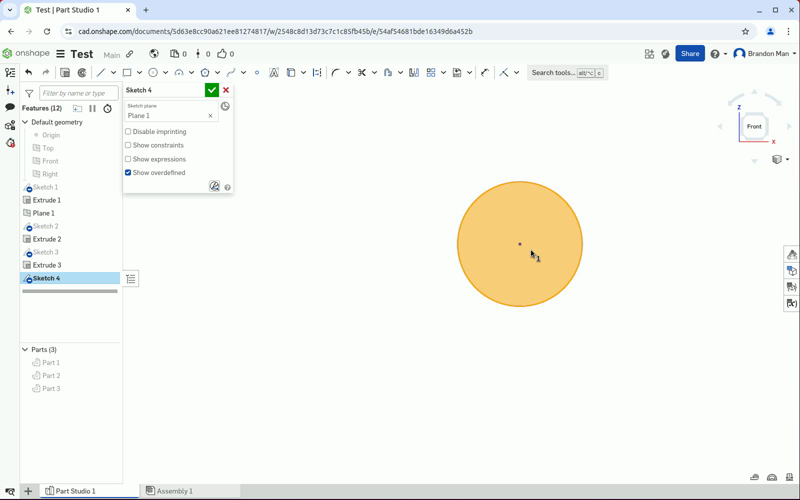
scroll(-6)
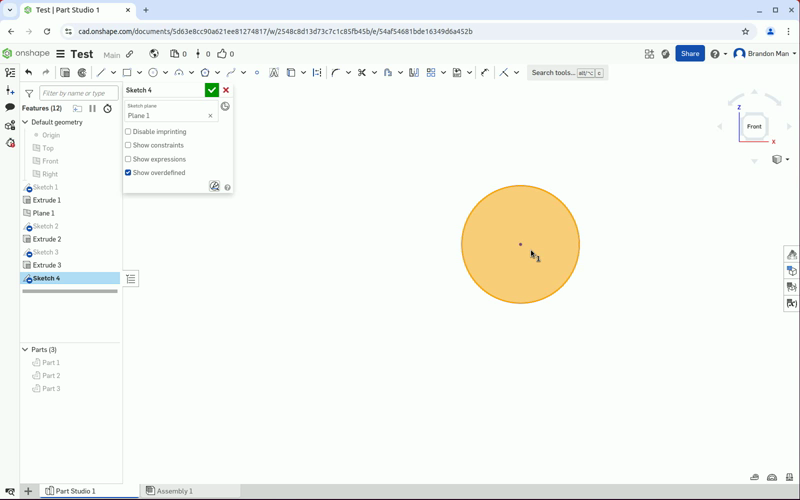
scroll(-6)
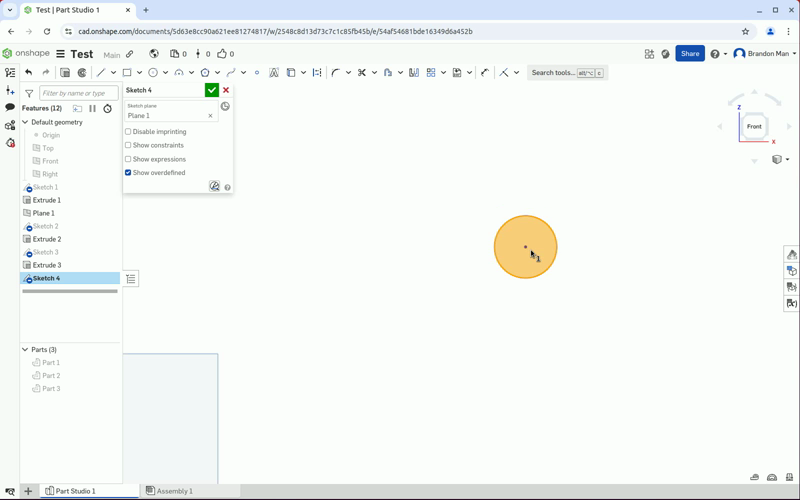
scroll(-6)
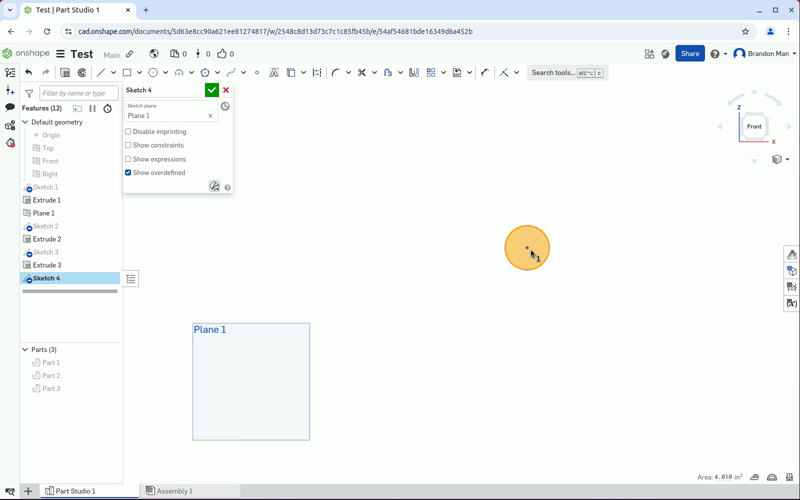
scroll(-6)
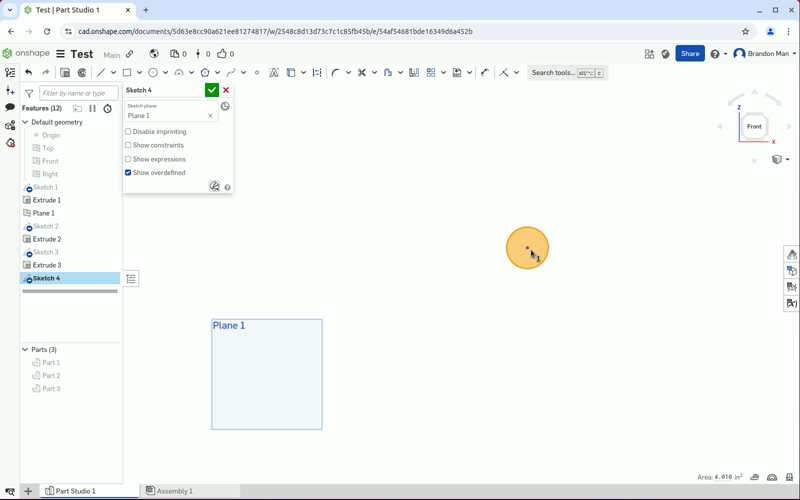
scroll(-6)
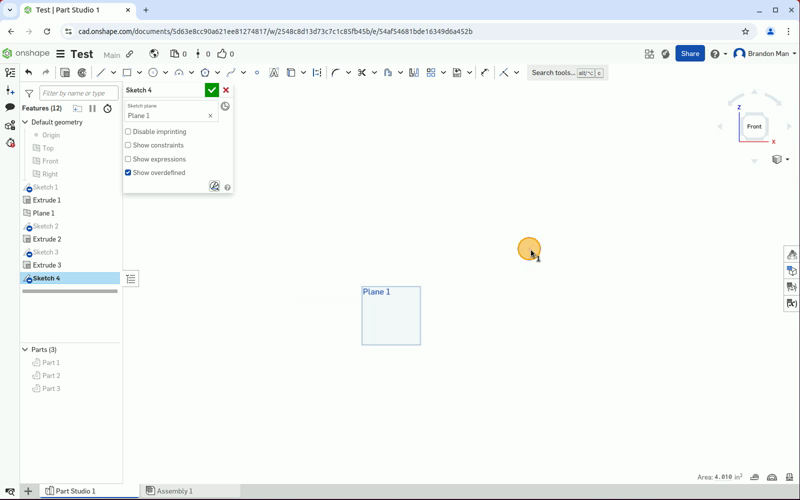
scroll(-6)
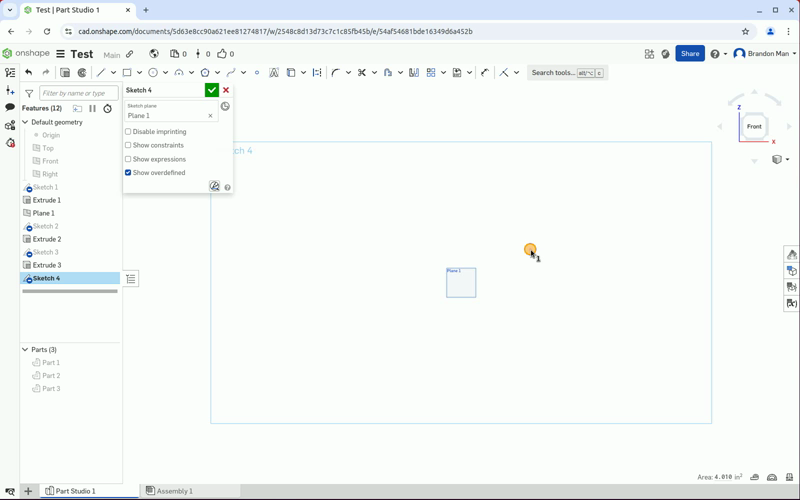
mouse_move(73, 352)
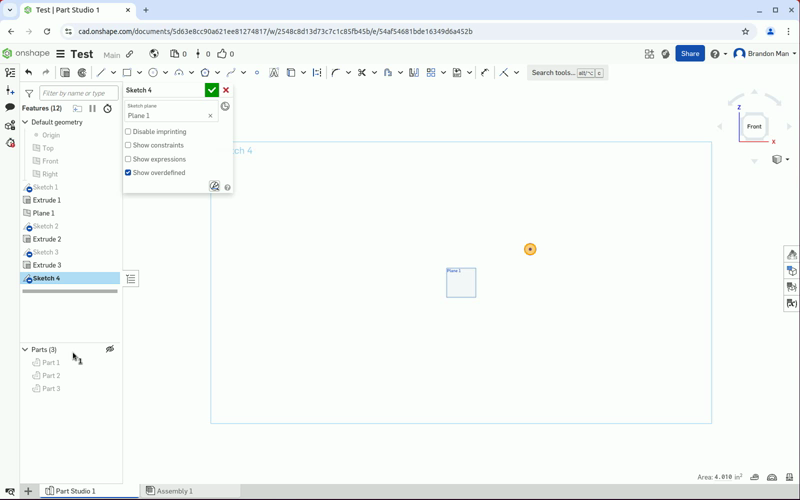
key(shift+y)
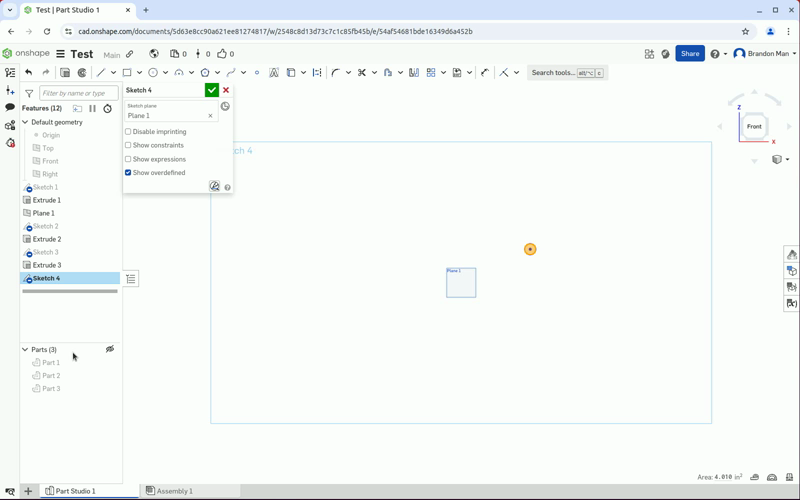
key(shift+e)
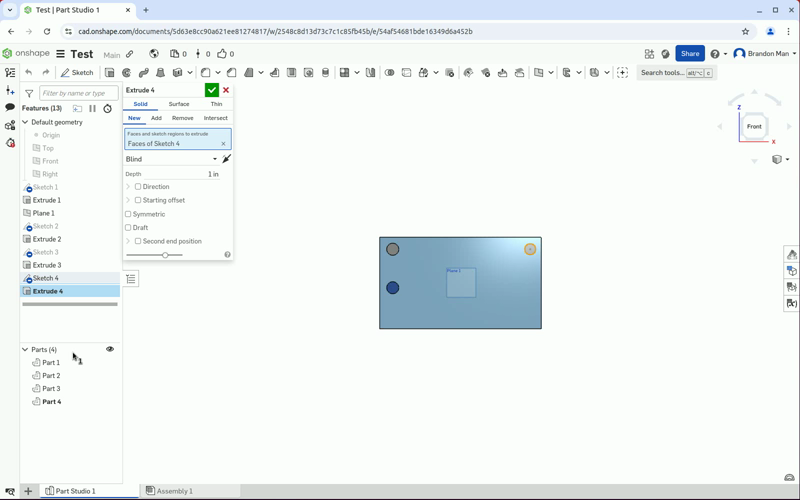
mouse_move(143, 106)
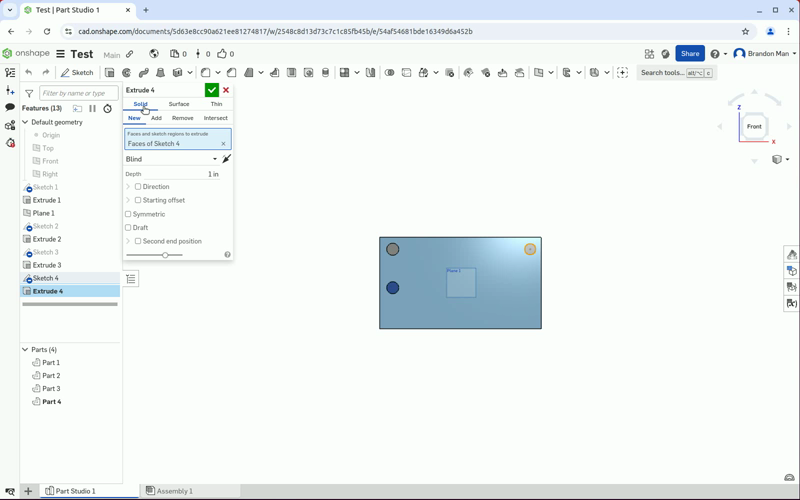
click(143, 106)
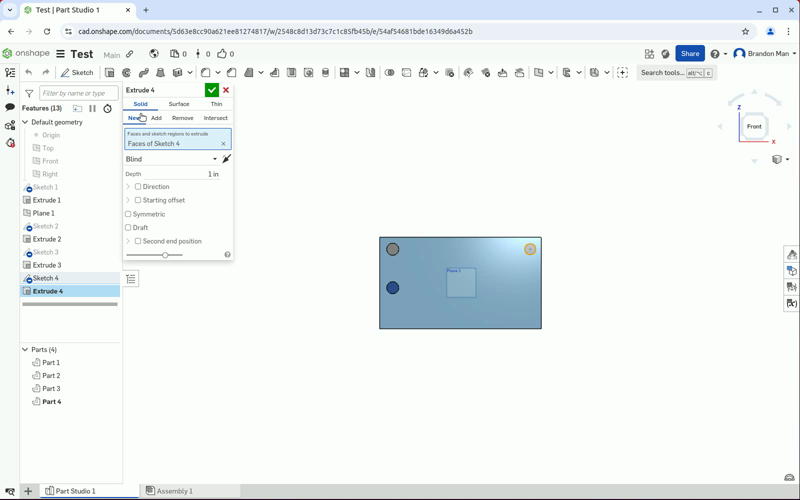
mouse_move(137, 120)
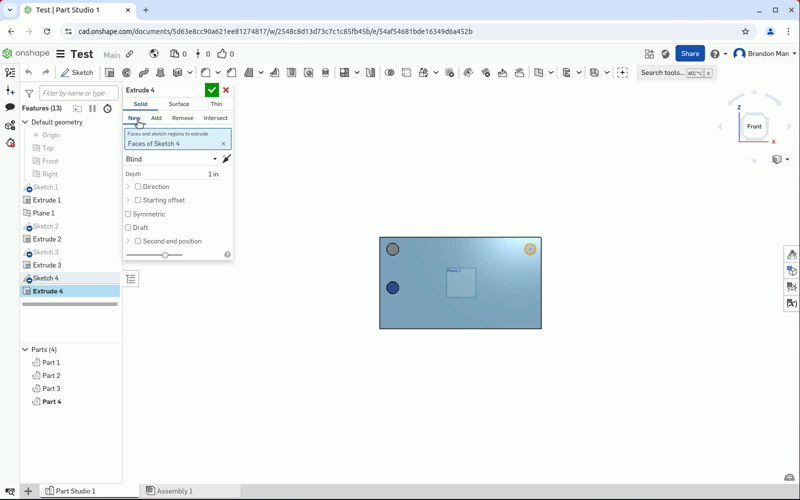
click(137, 120)
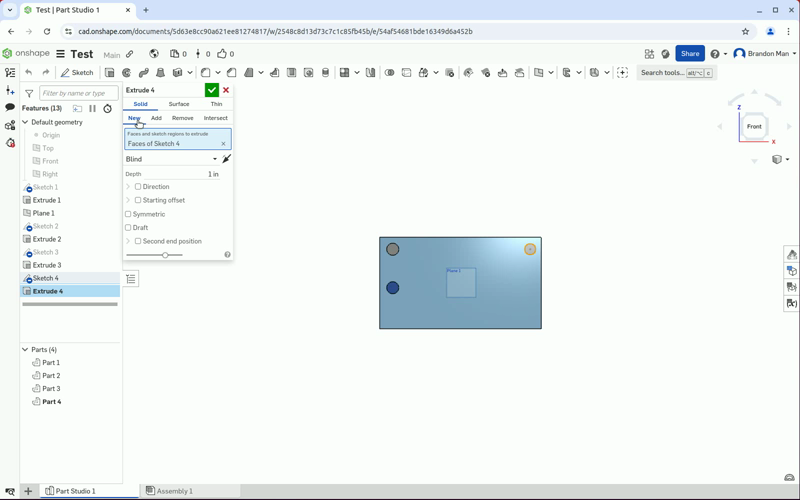
key(tab, 4)
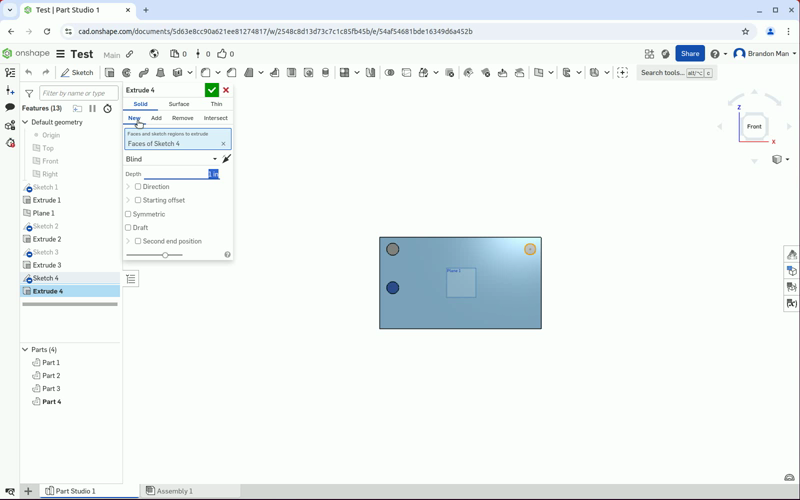
text(7.221)
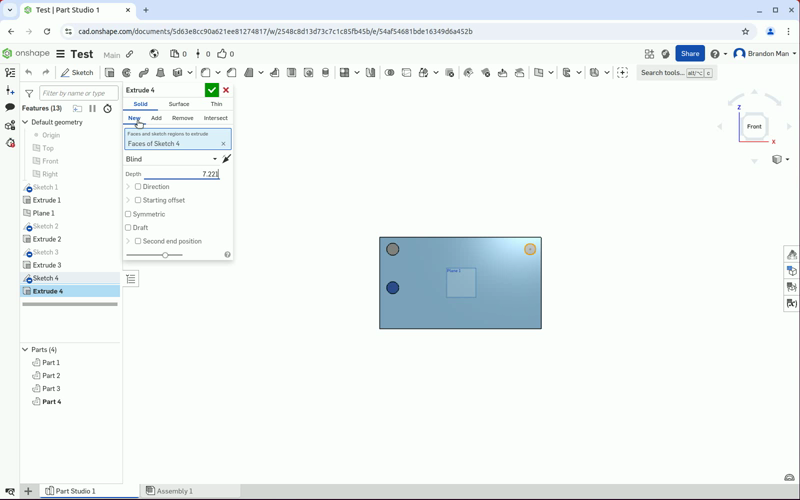
key(enter)
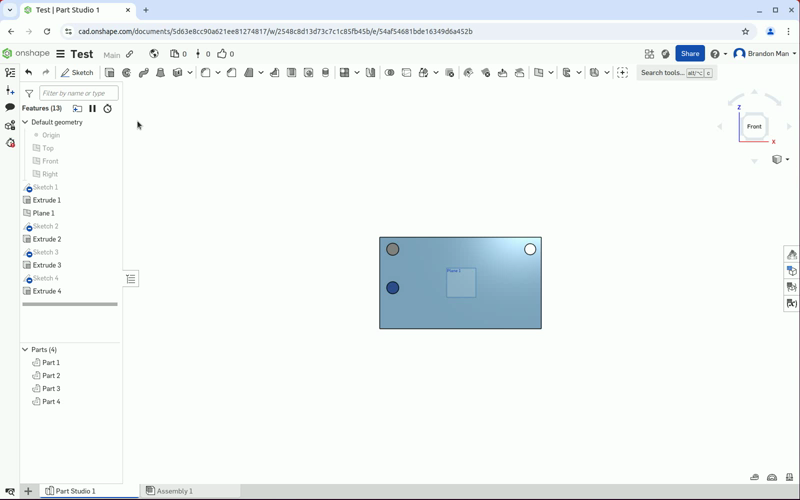
key(shift+h)
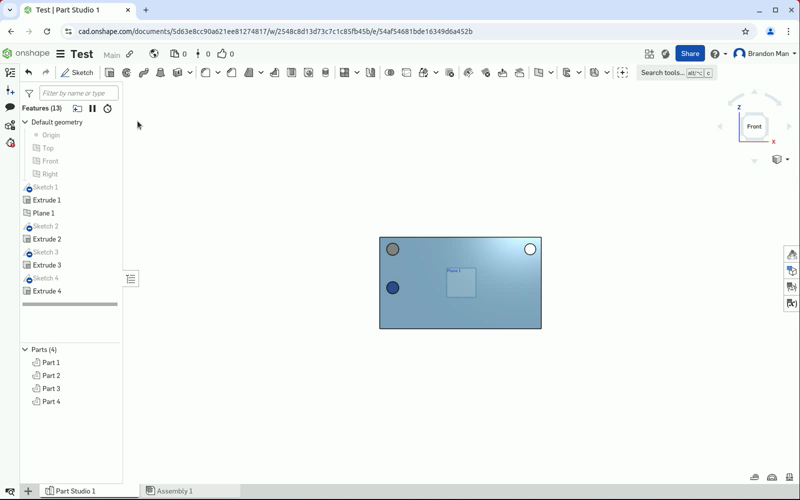
key(shift+h)
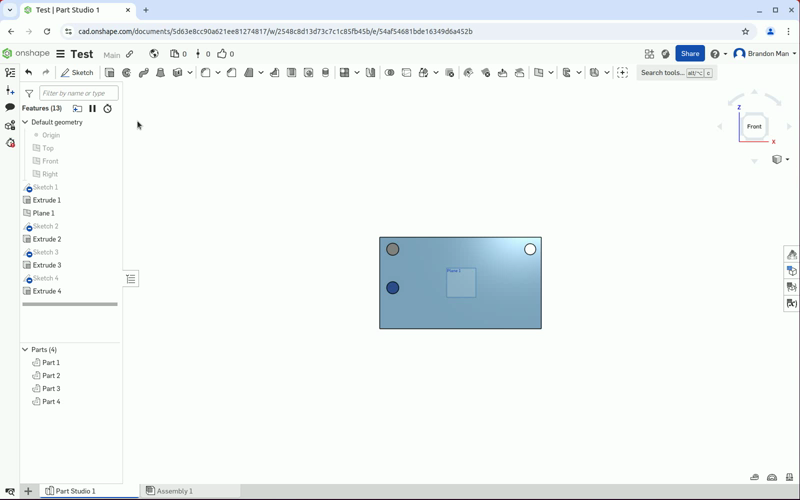
mouse_move(73, 189)
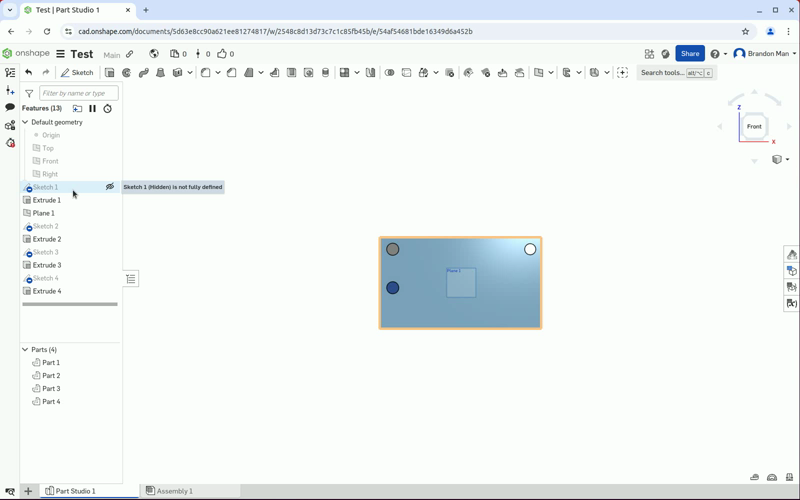
click(73, 189)
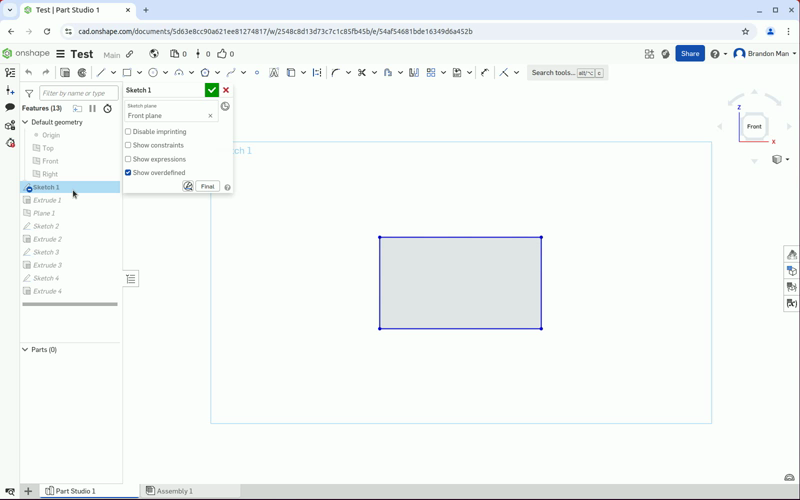
mouse_move(229, 92)
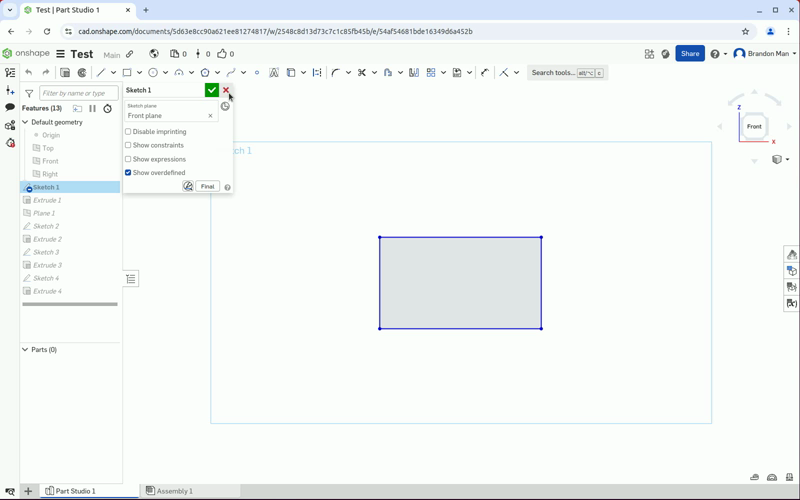
click(229, 92)
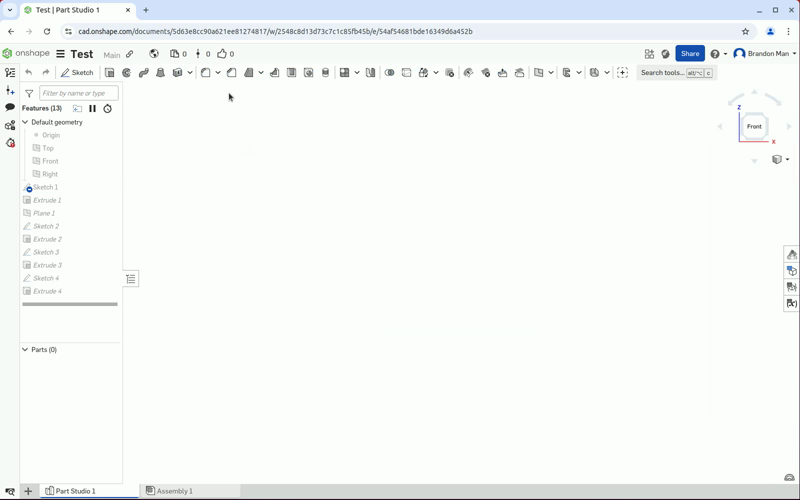
key(shift+s)
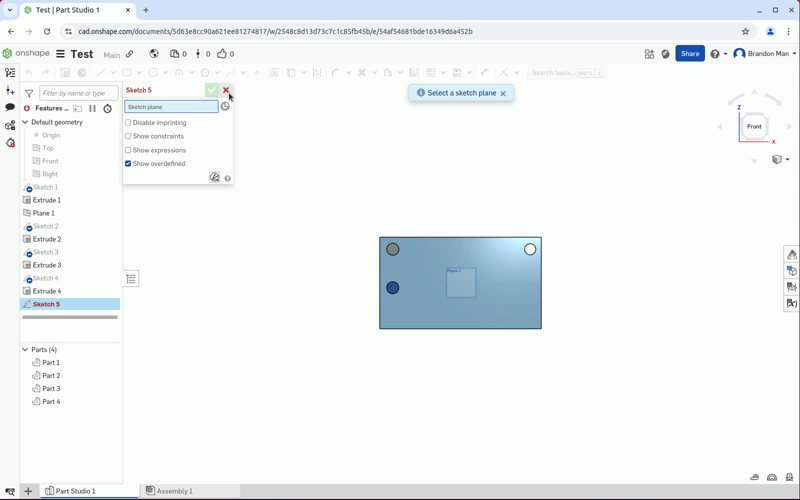
mouse_move(73, 215)
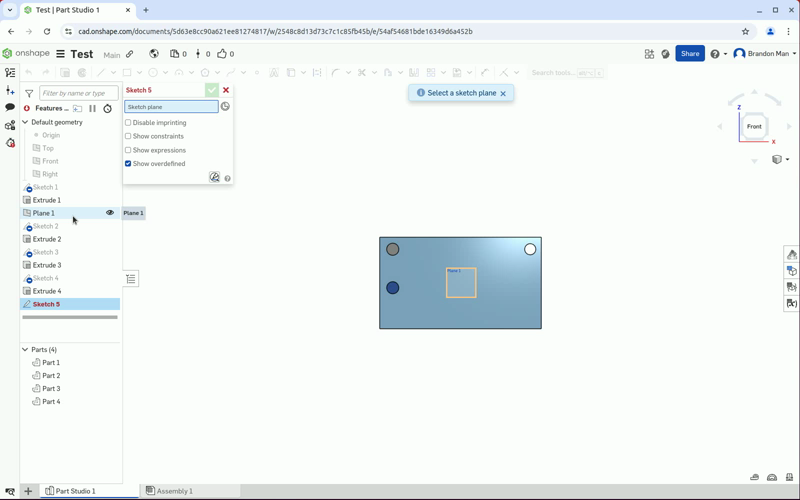
click(73, 215)
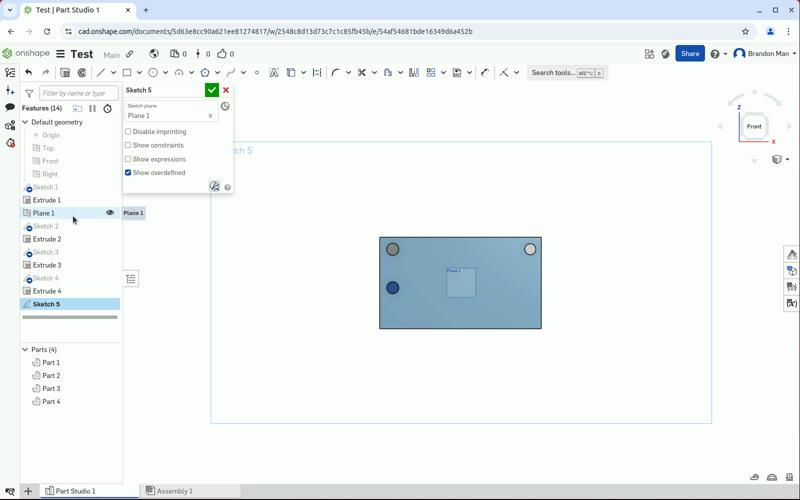
mouse_move(73, 352)
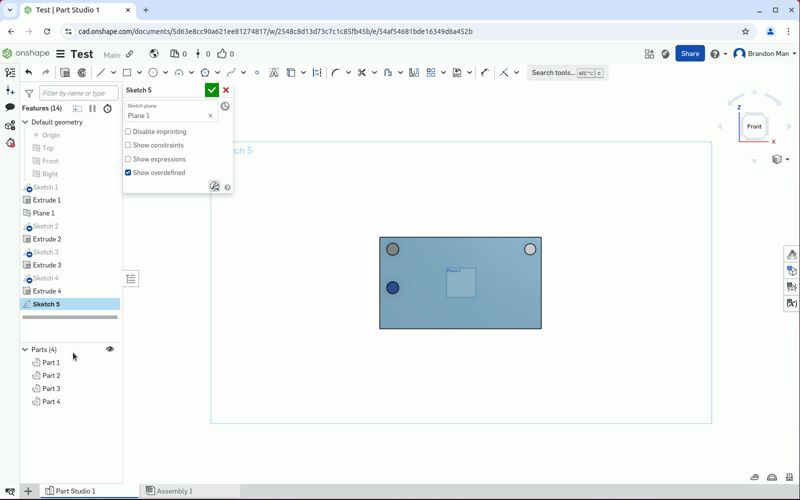
key(y)
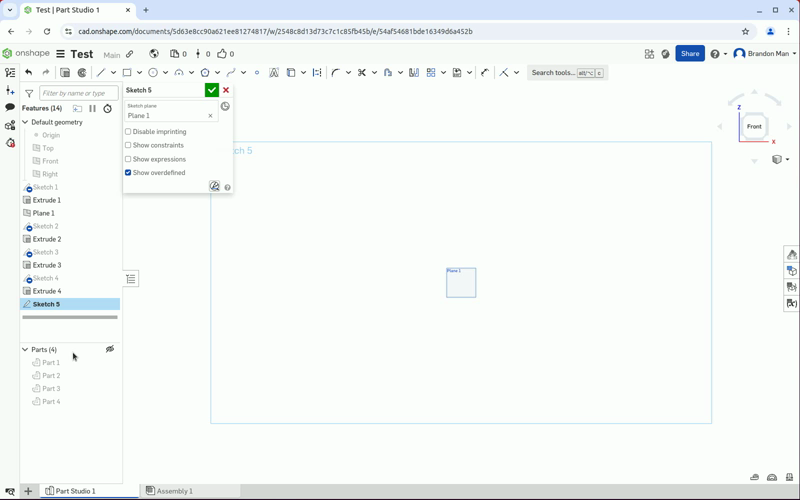
key(c)
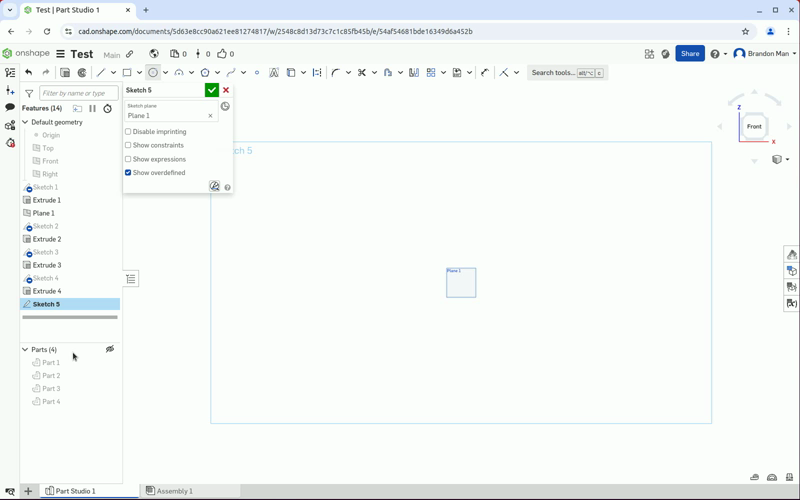
key_down(shift)
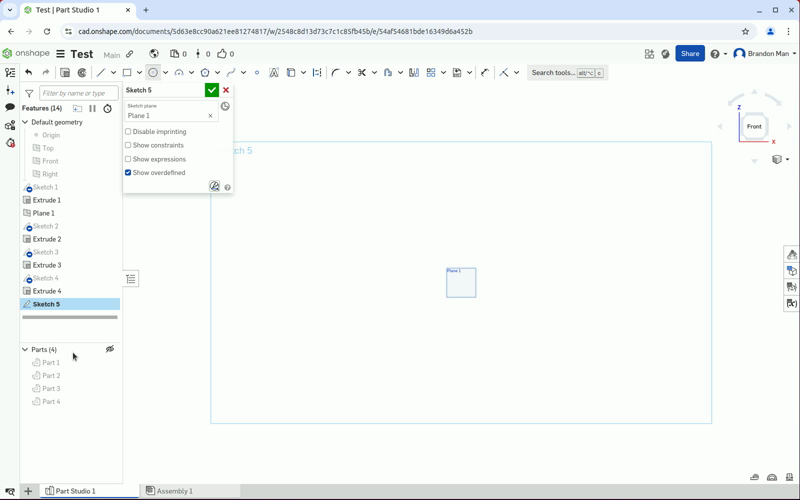
mouse_move(530, 276)
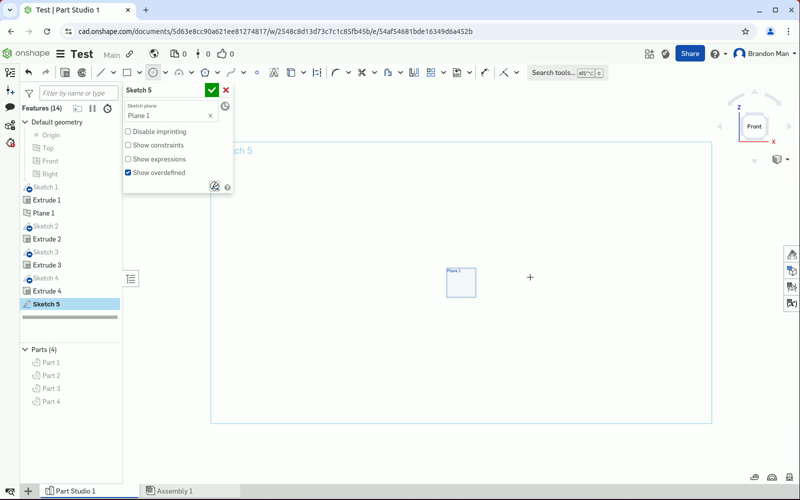
click(530, 276)
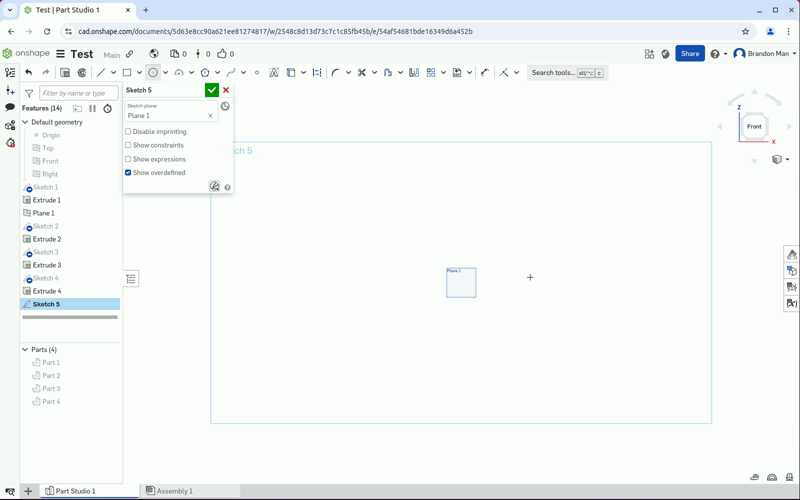
key_up(shift)
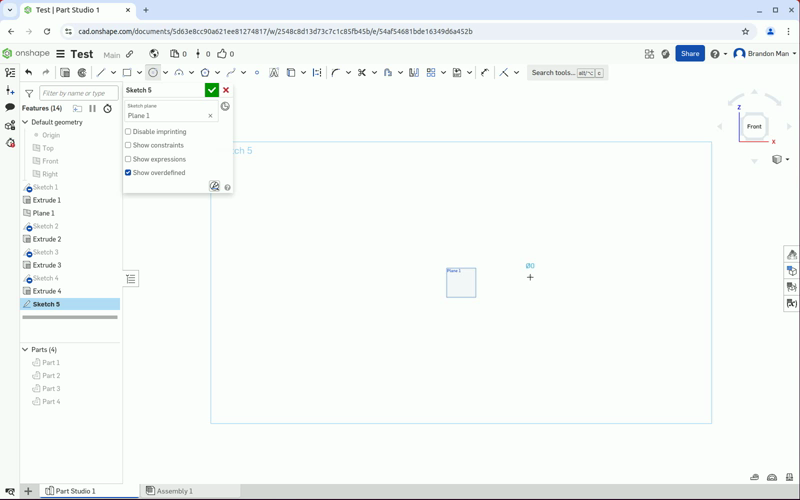
mouse_move(535, 276)
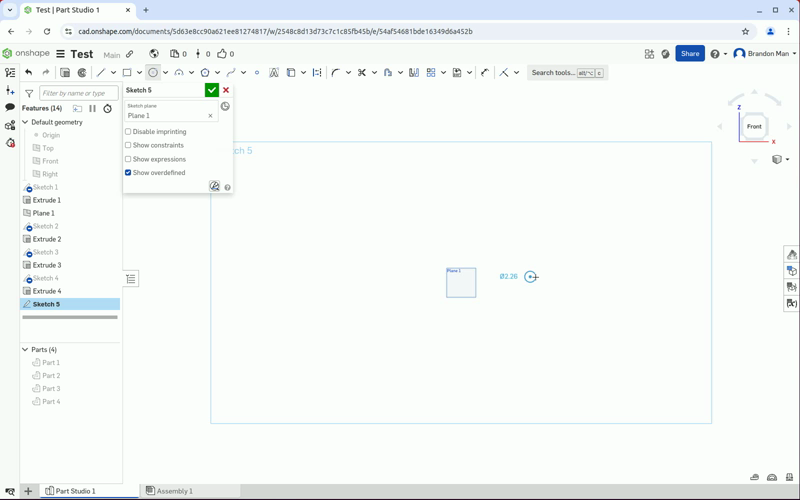
click(535, 276)
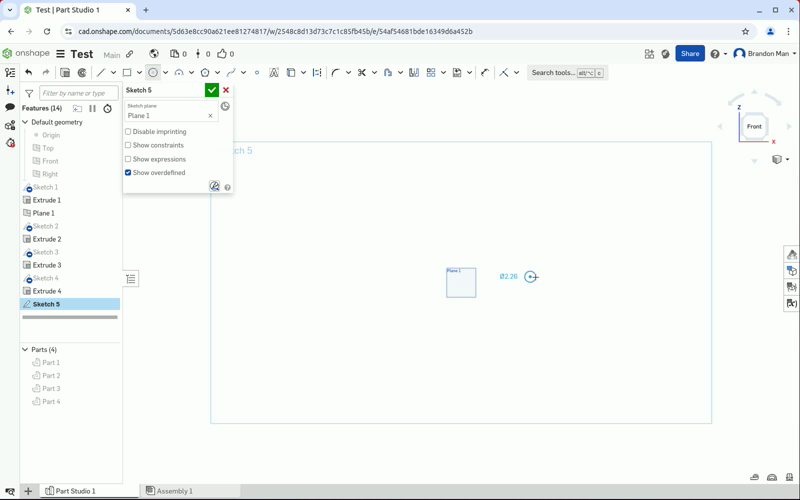
key(esc)
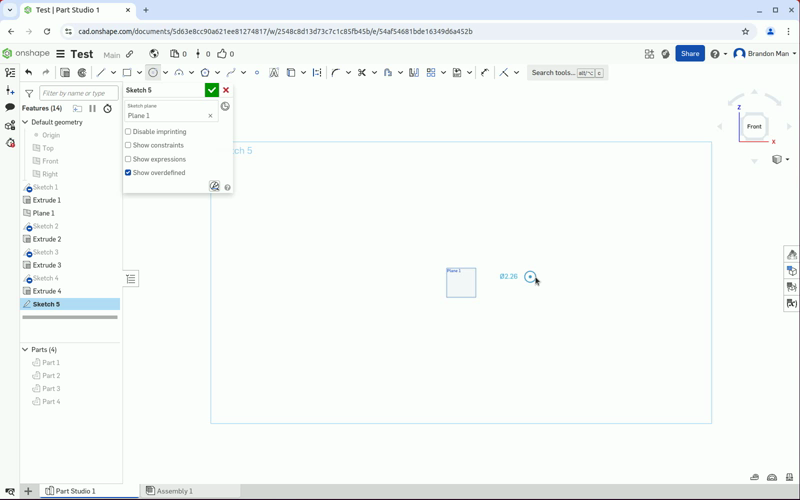
mouse_move(525, 276)
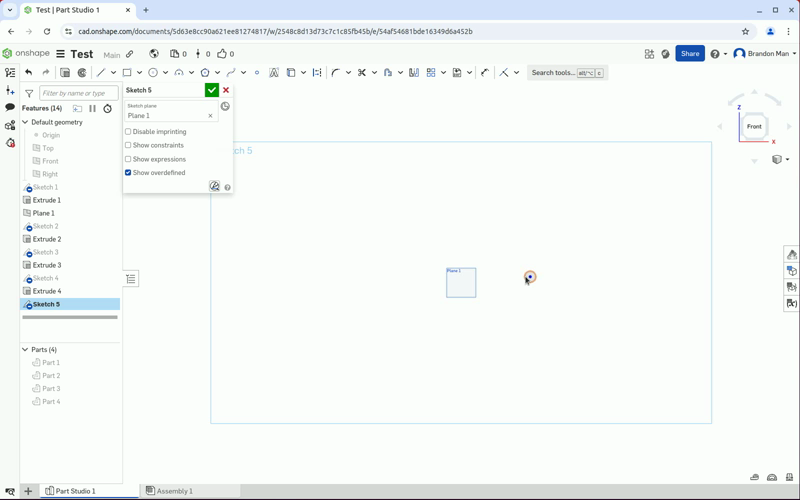
scroll(6)
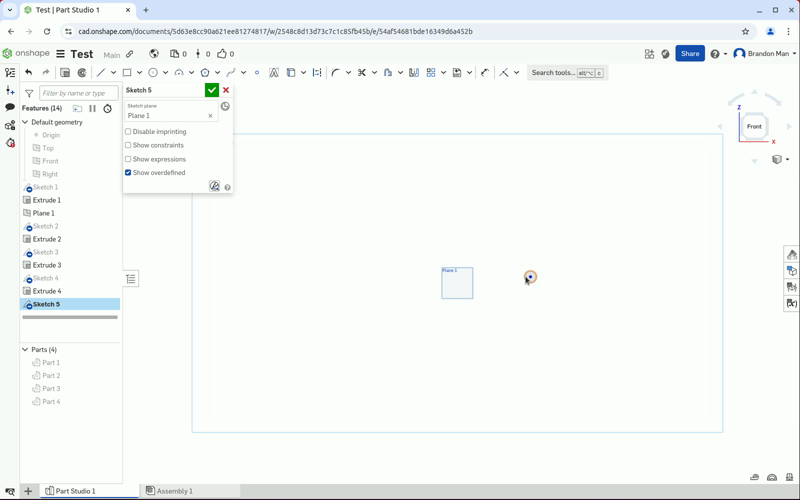
scroll(6)
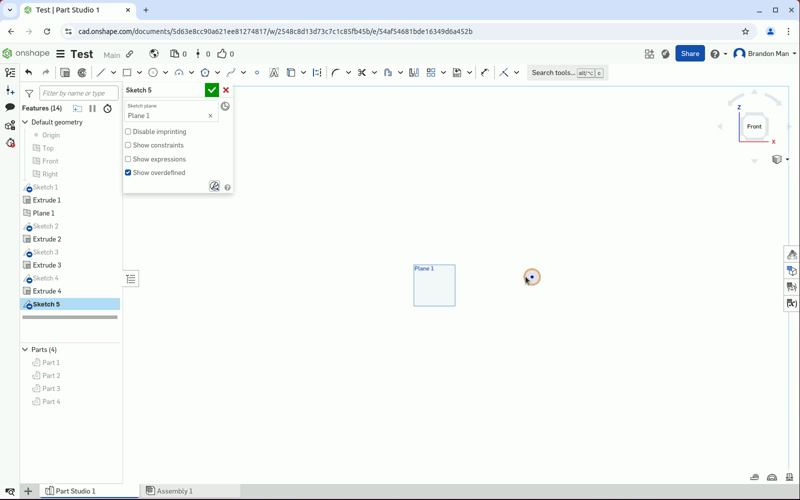
scroll(6)
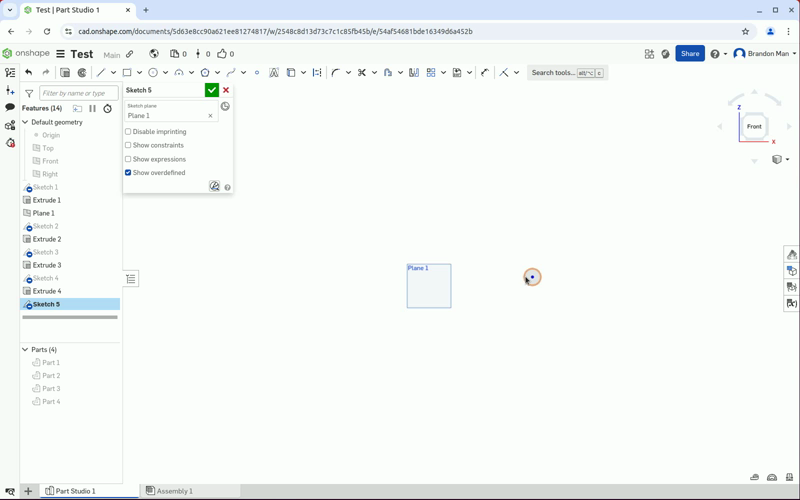
scroll(6)
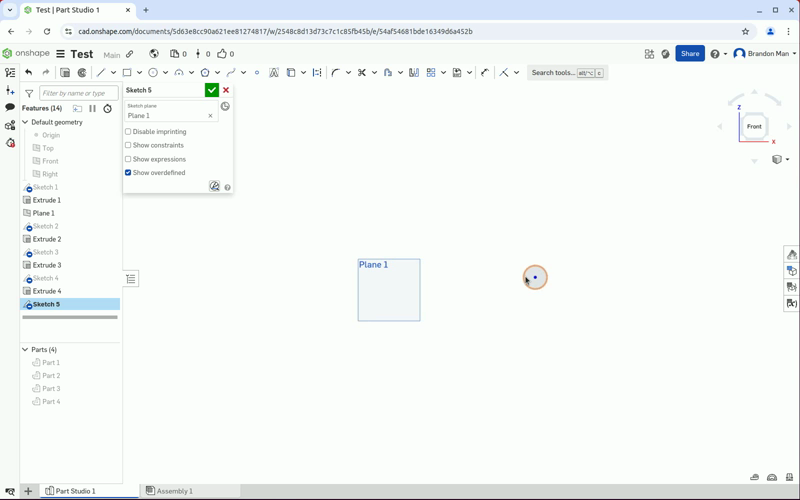
scroll(6)
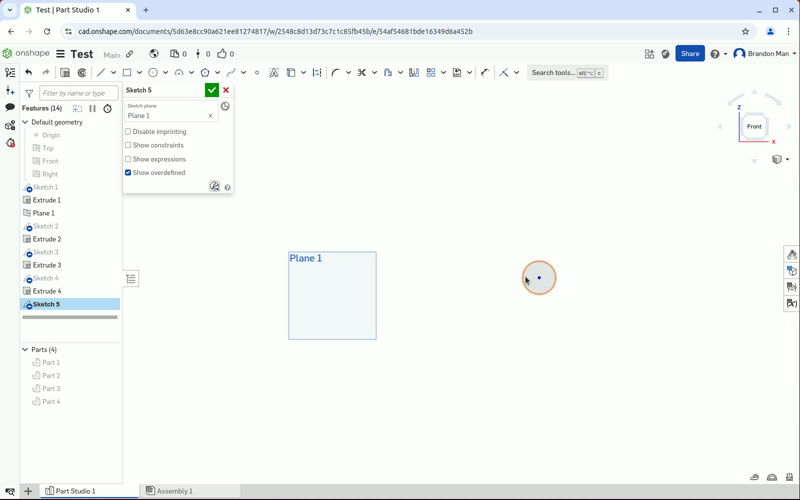
scroll(6)
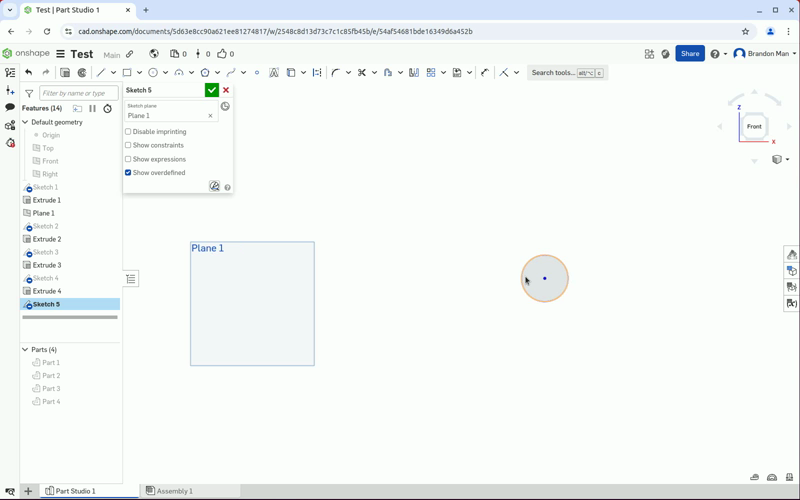
scroll(6)
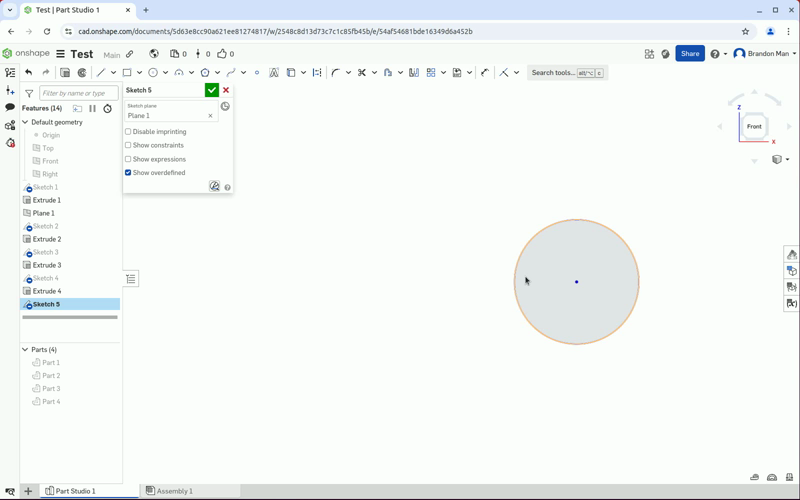
click(525, 276)
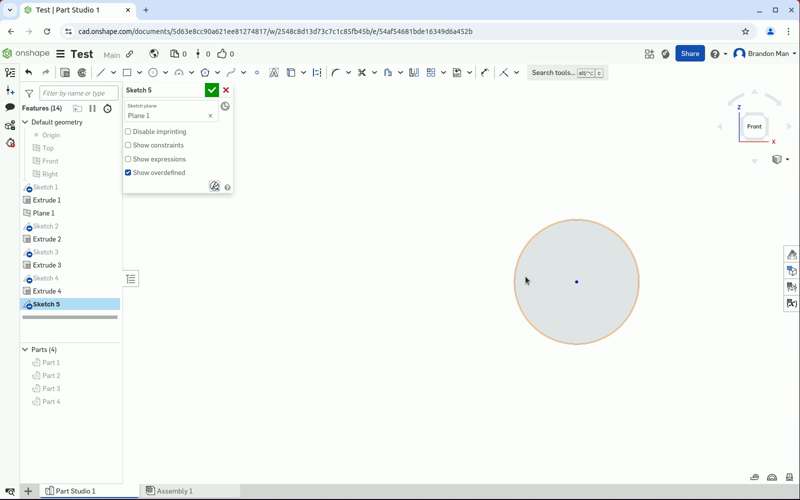
scroll(-6)
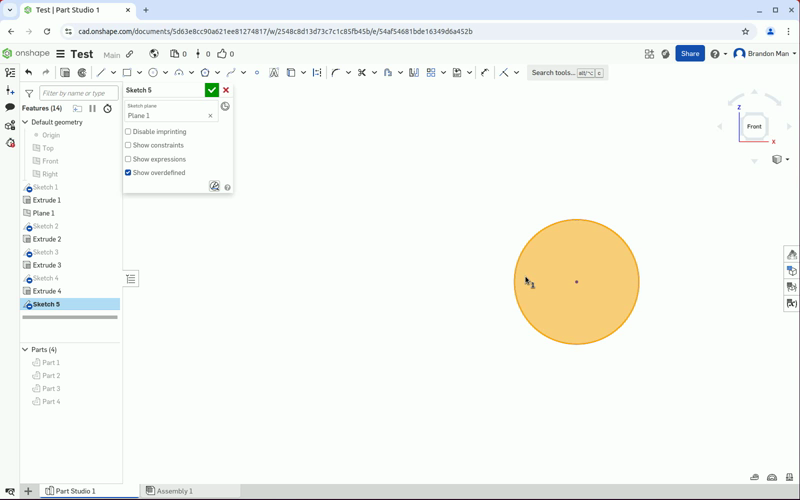
scroll(-6)
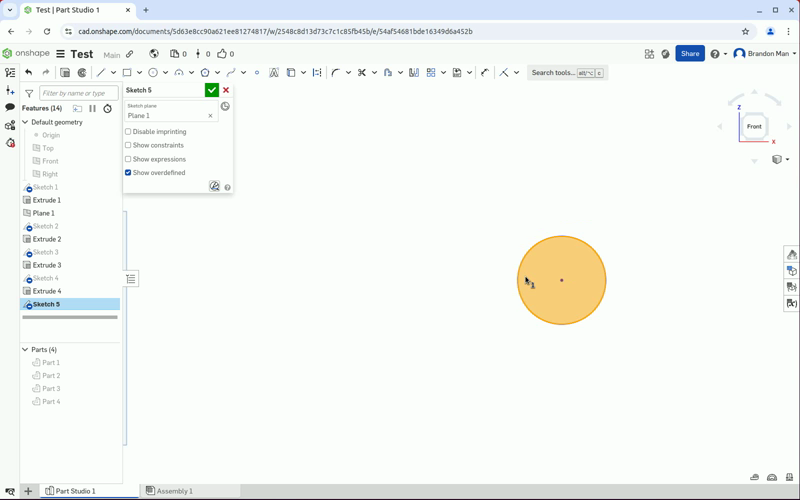
scroll(-6)
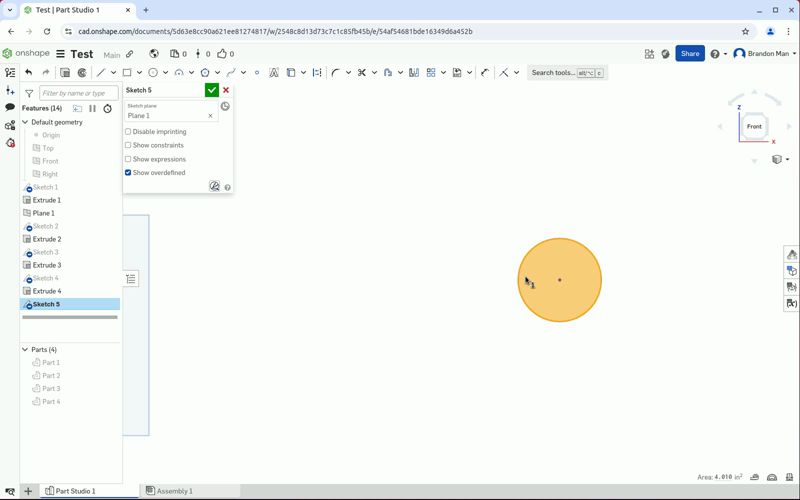
scroll(-6)
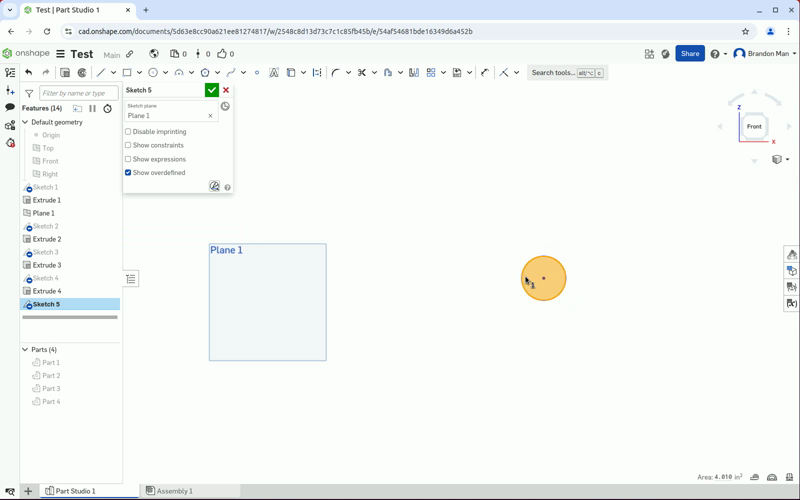
scroll(-6)
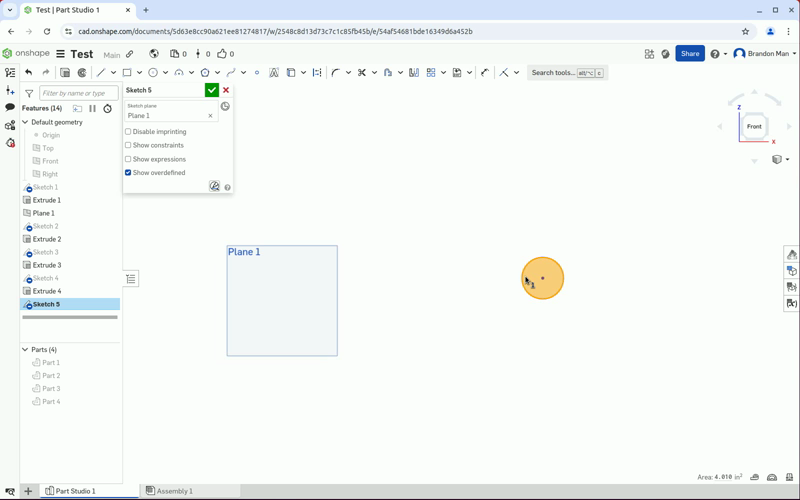
scroll(-6)
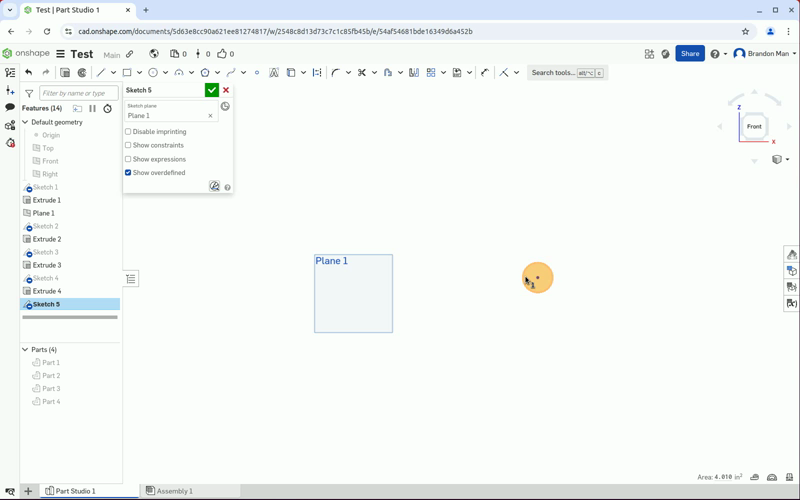
scroll(-6)
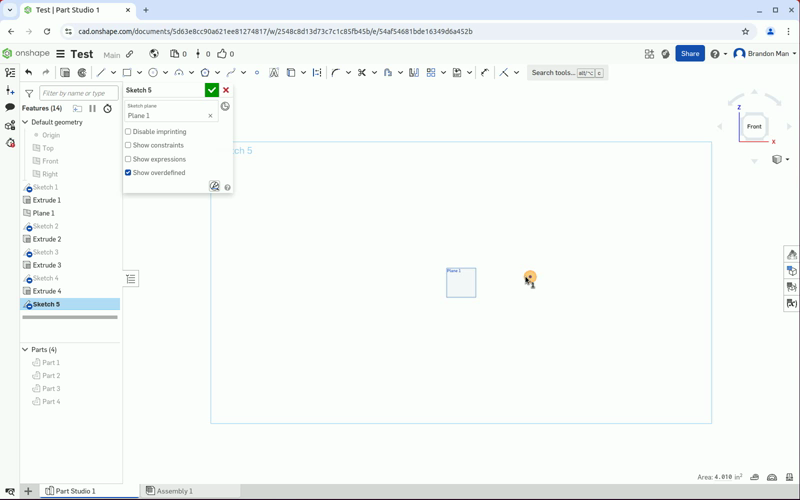
mouse_move(73, 352)
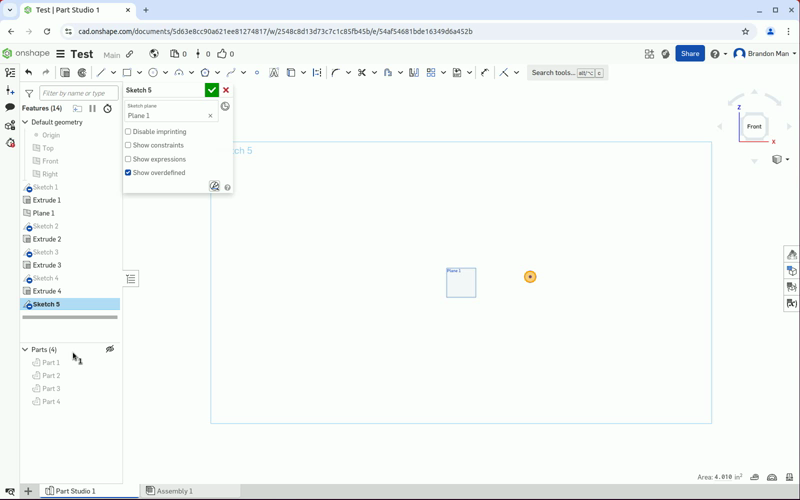
key(shift+y)
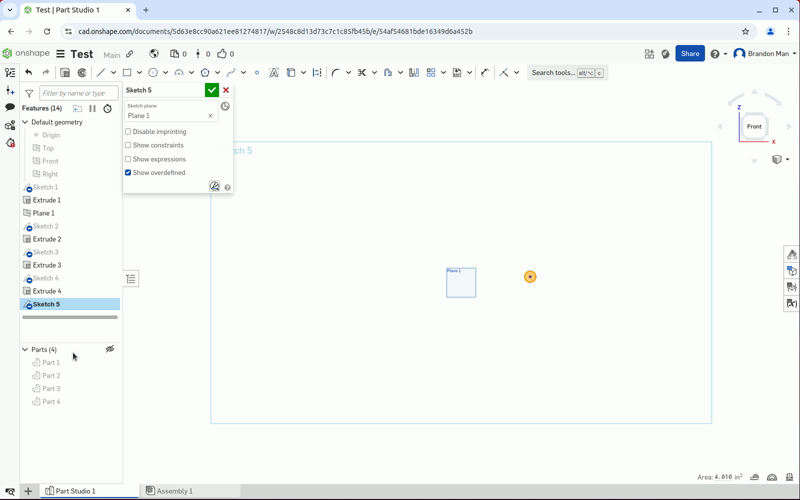
key(shift+e)
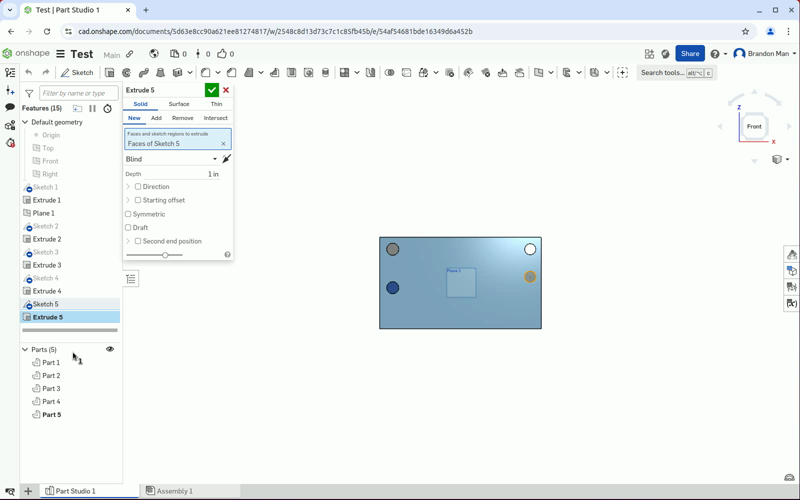
mouse_move(143, 106)
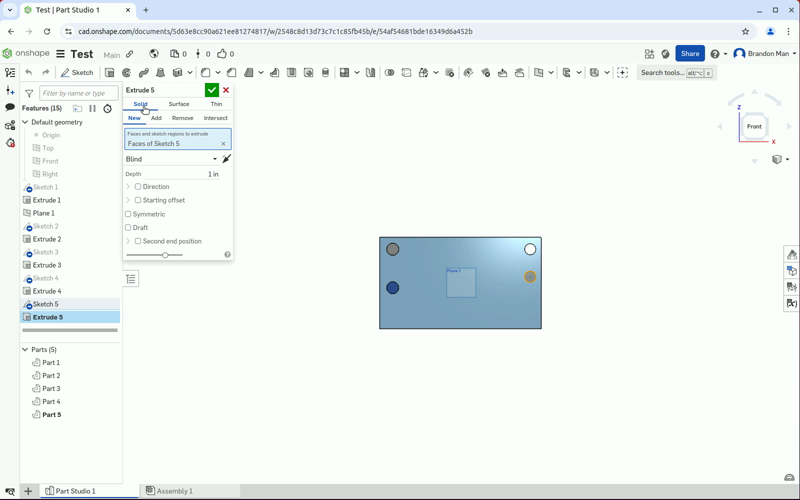
click(143, 106)
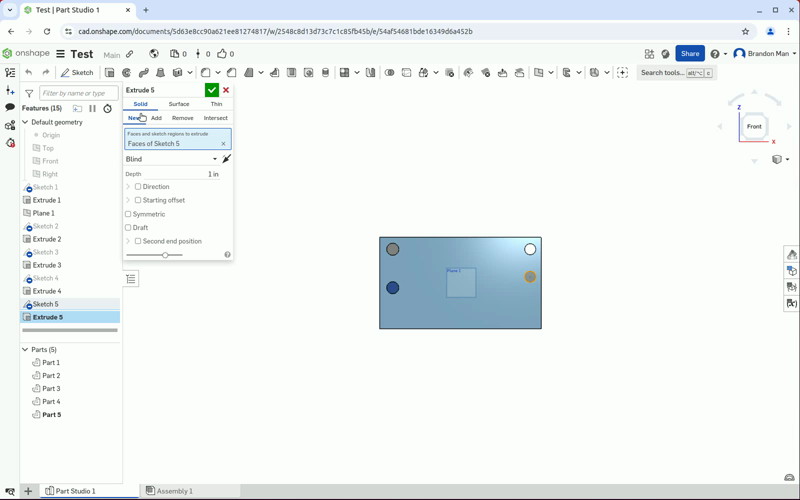
mouse_move(137, 120)
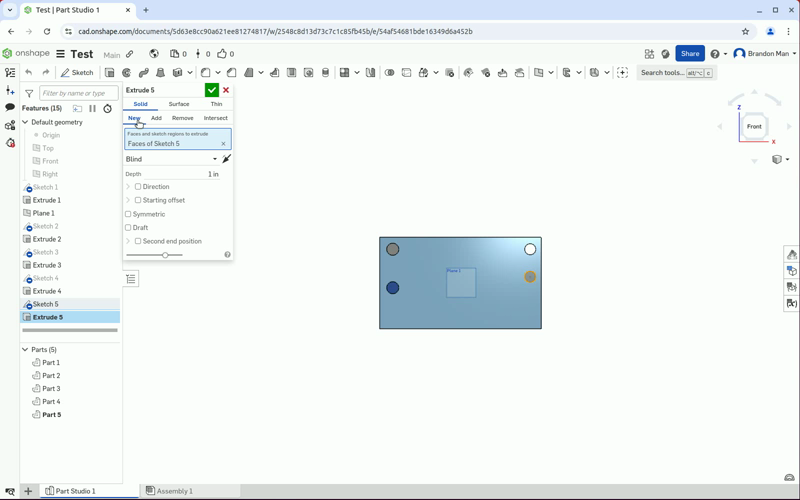
click(137, 120)
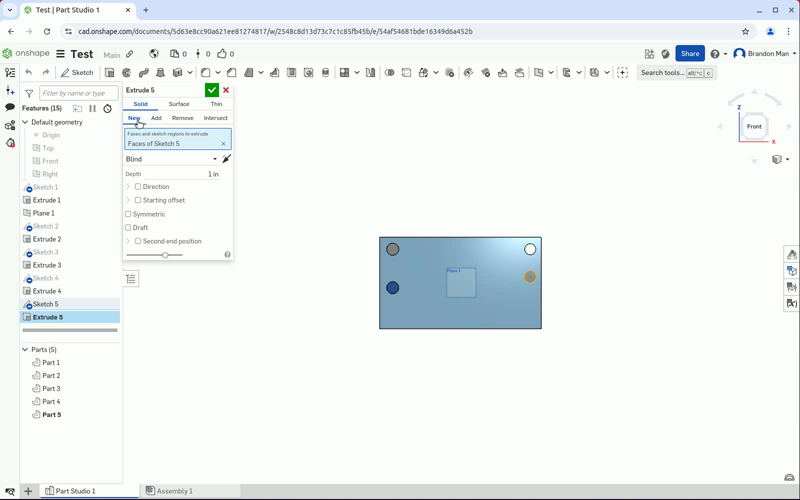
key(tab, 4)
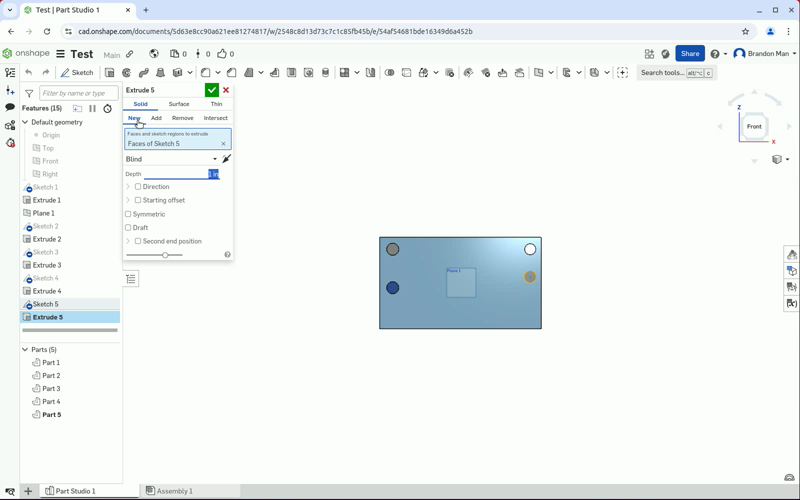
text(7.221)
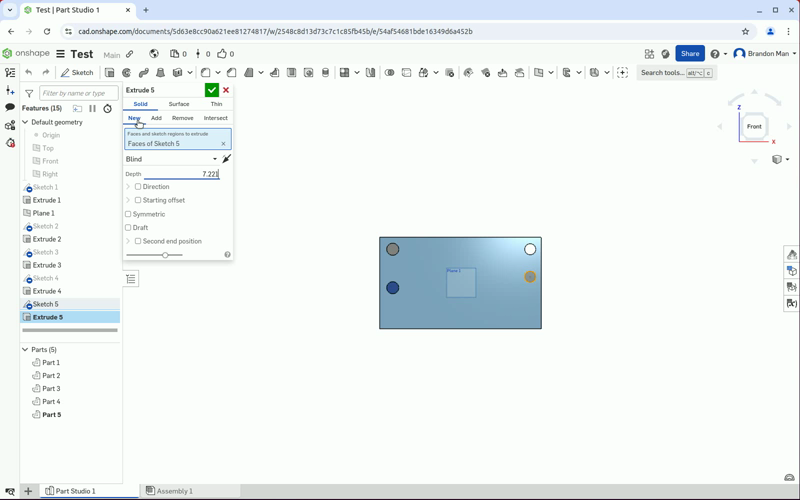
key(enter)
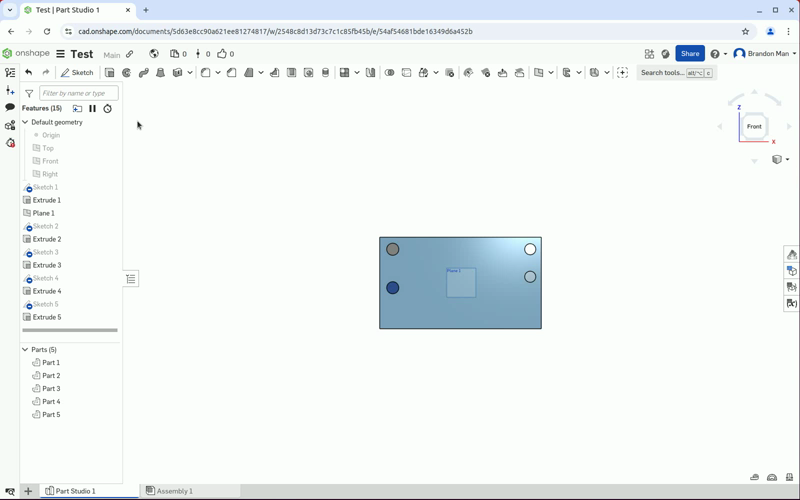
key(shift+h)
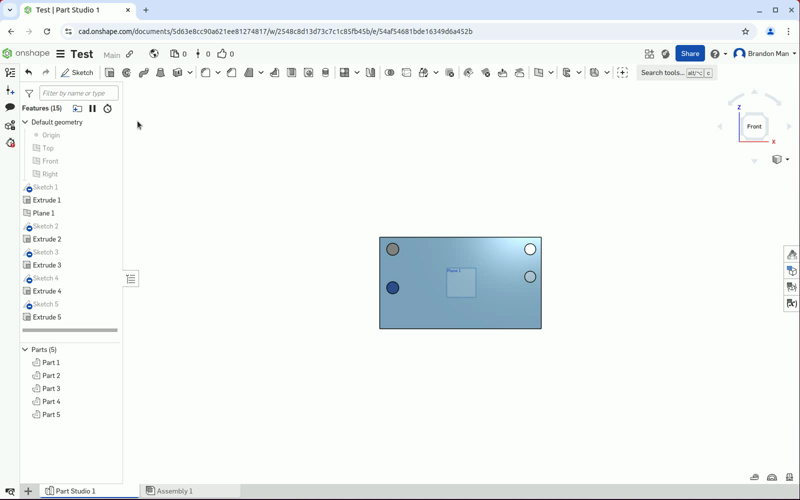
key(shift+h)
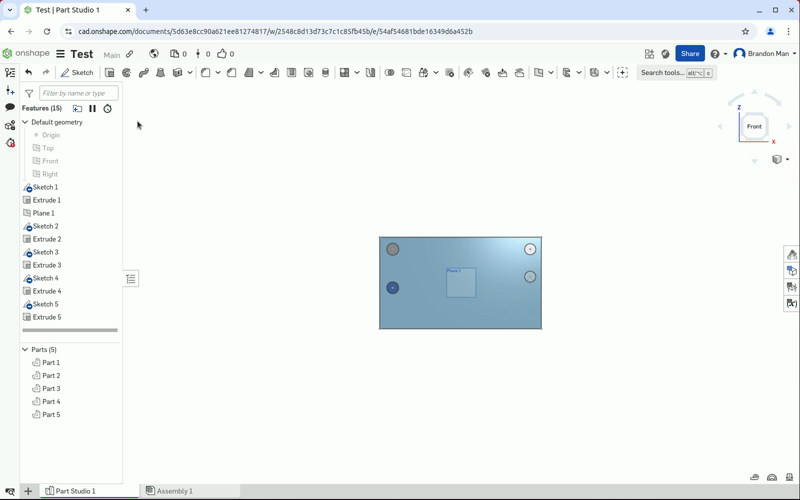
key(shift+7)
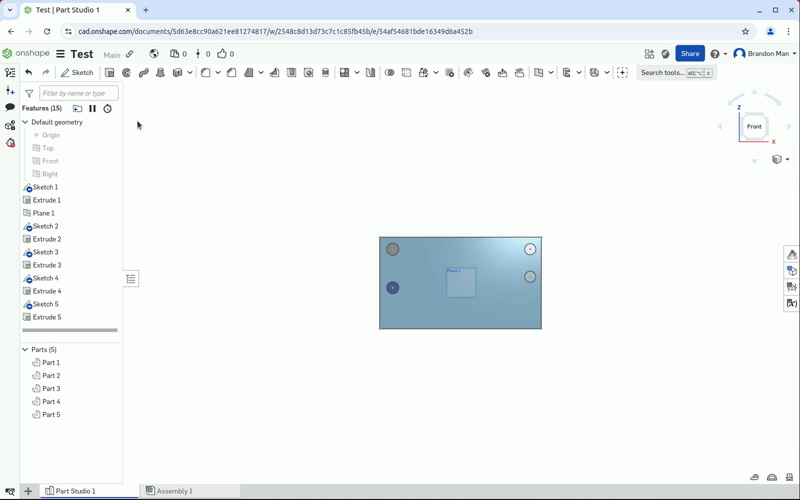
key(left, 2)
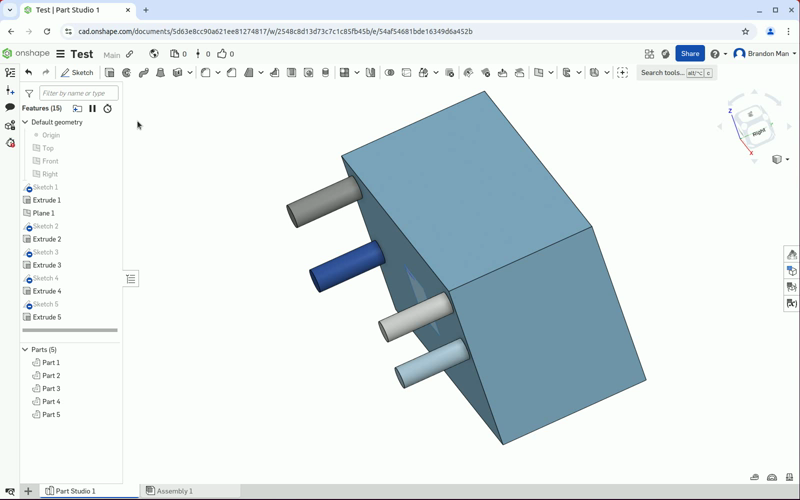
key(down, 2)
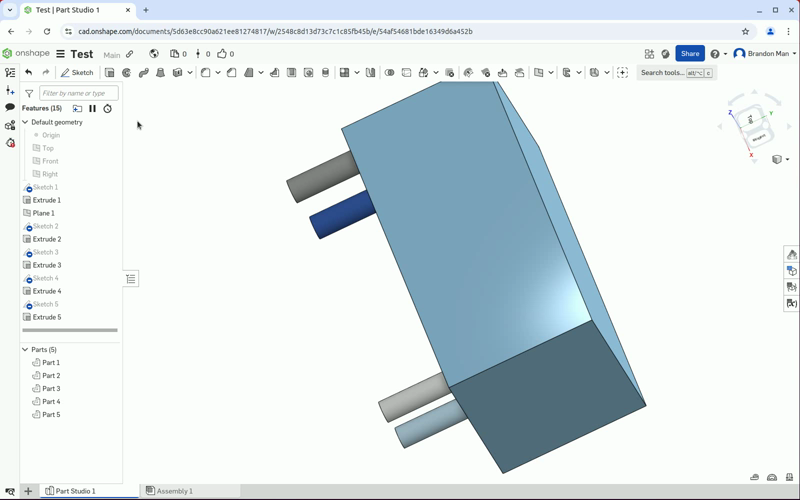
key(up, 2)
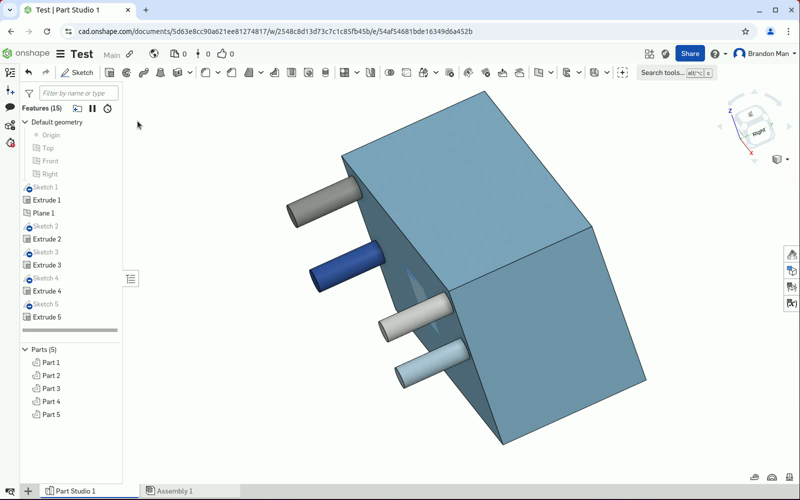
key(right, 2)
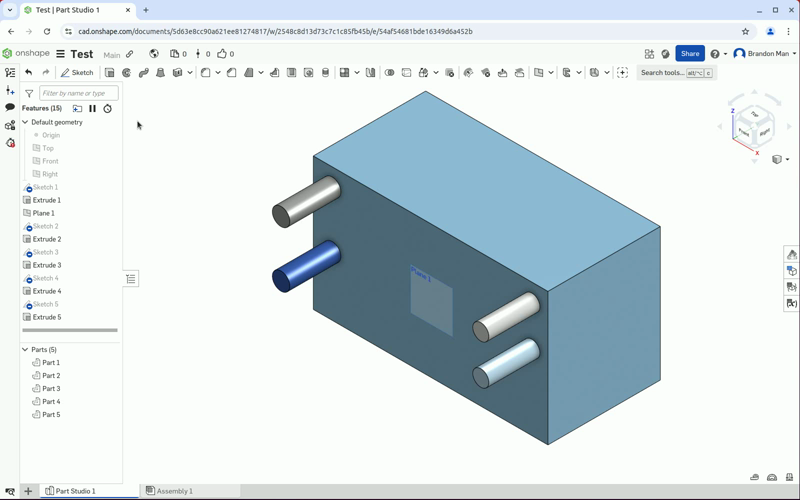
mouse_move(73, 189)
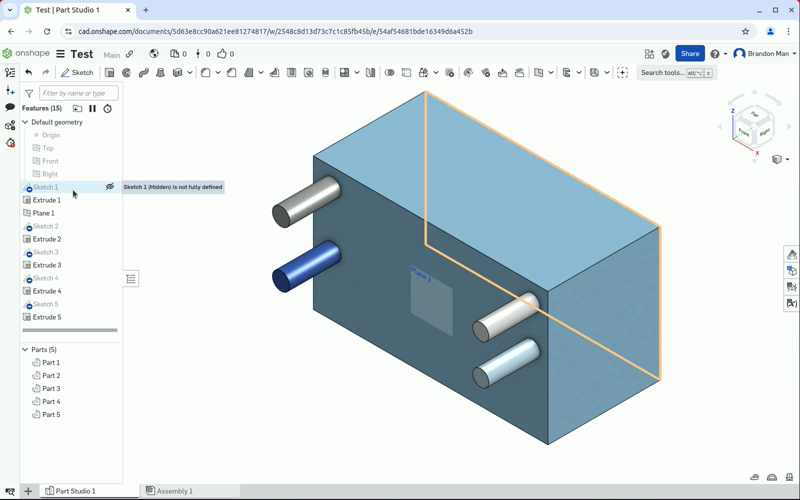
click(73, 189)